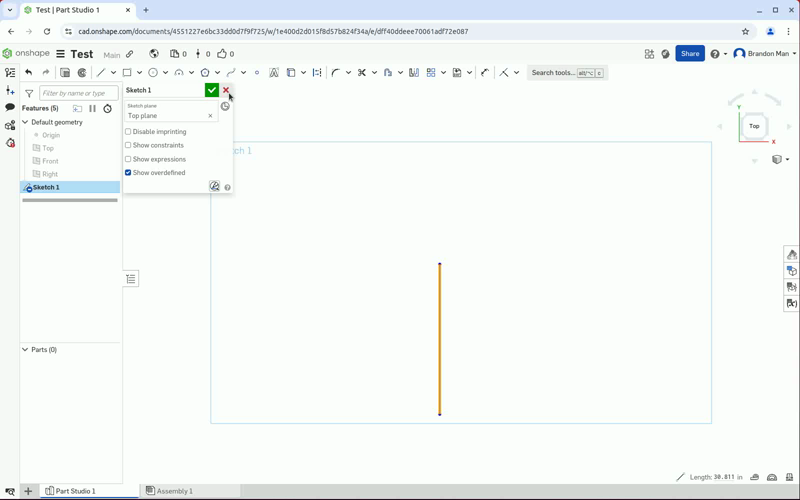
key(shift+h)
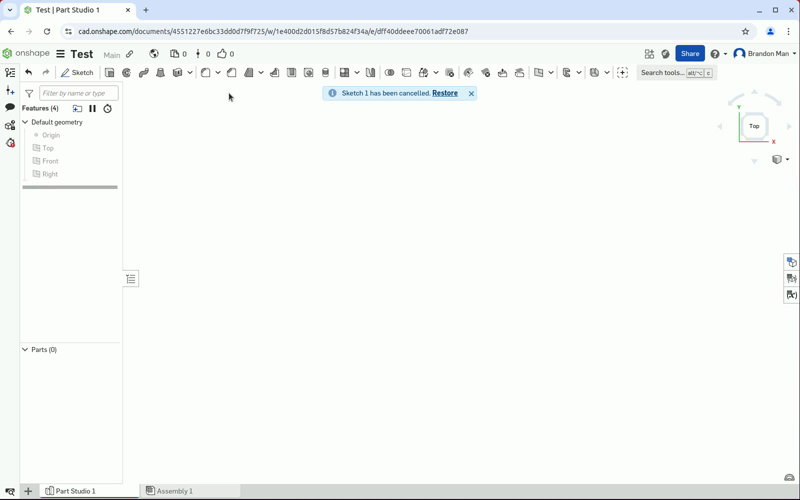
mouse_move(73, 352)
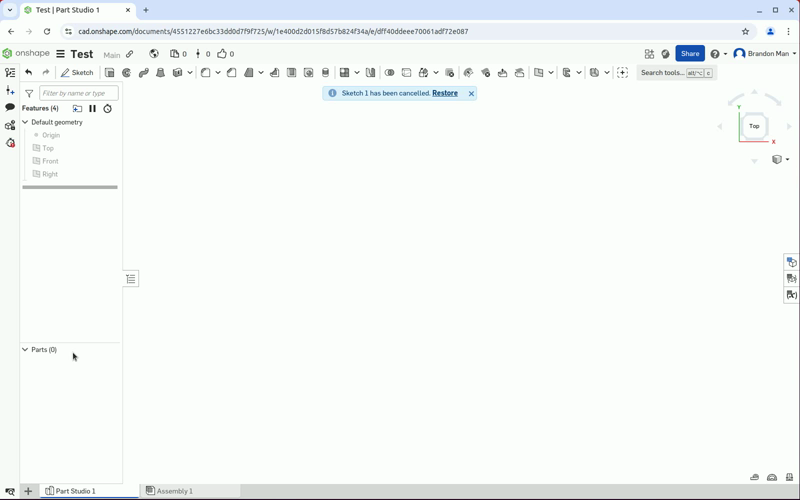
key(y)
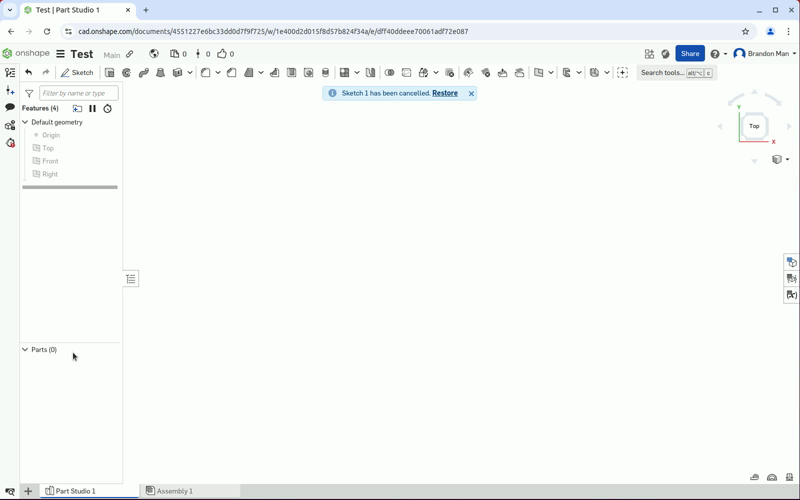
key(shift+p)
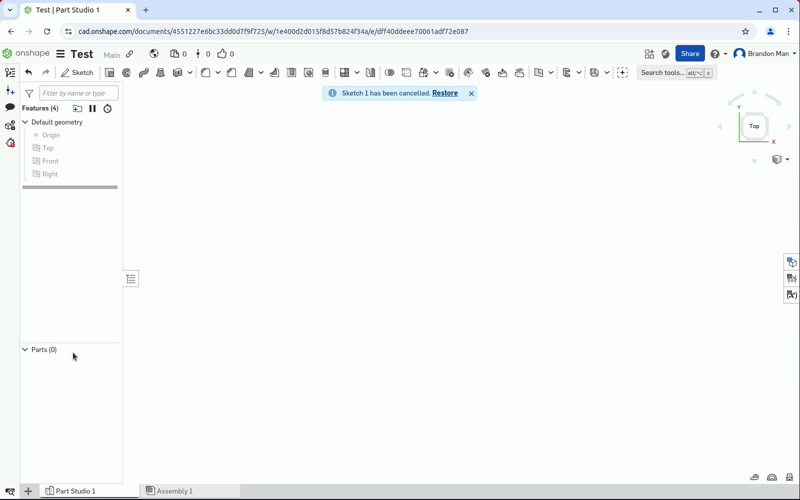
key(space)
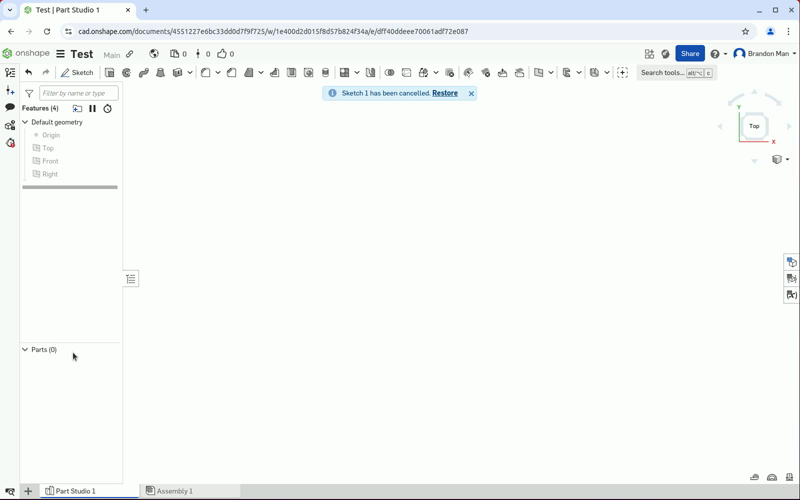
key_down(shift)
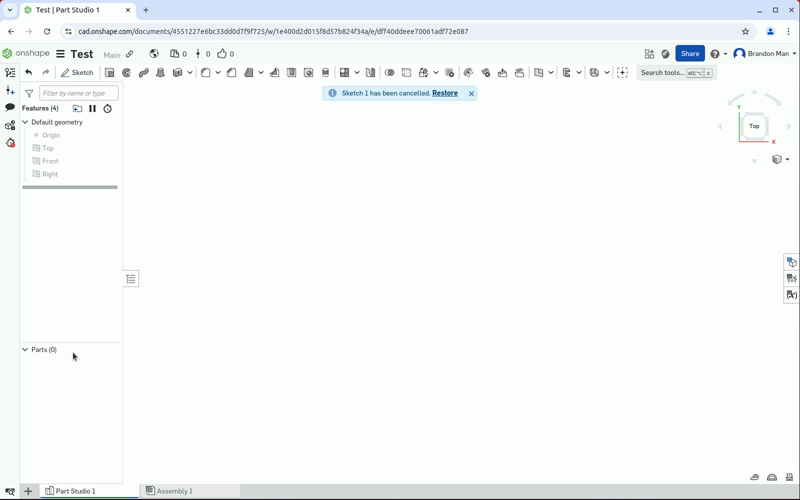
key(up)
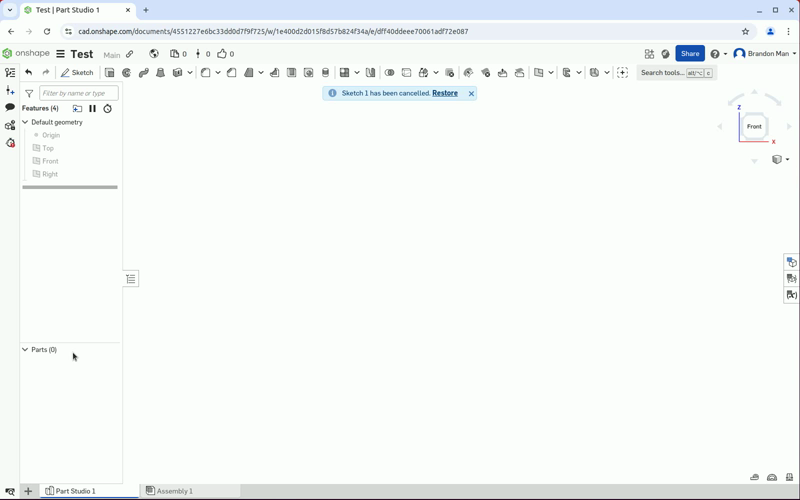
key_up(shift)
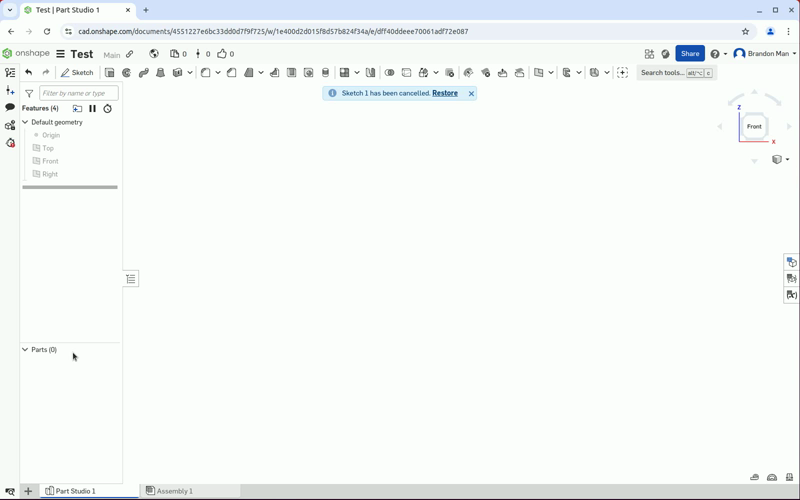
mouse_move(73, 352)
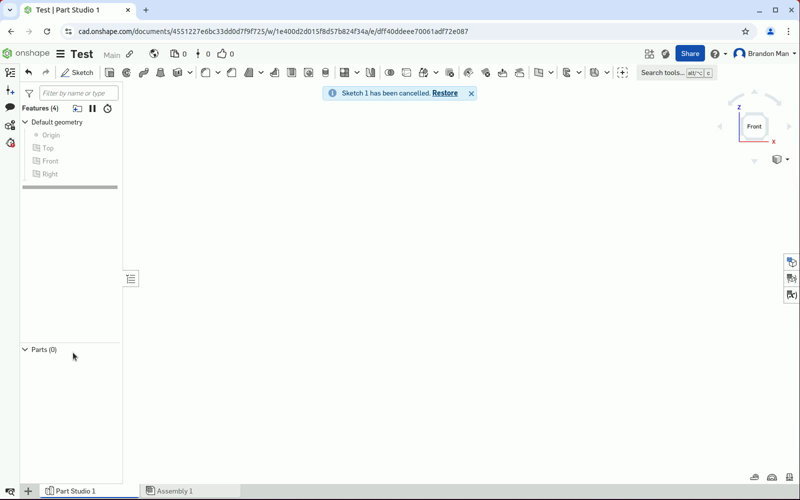
key(shift+y)
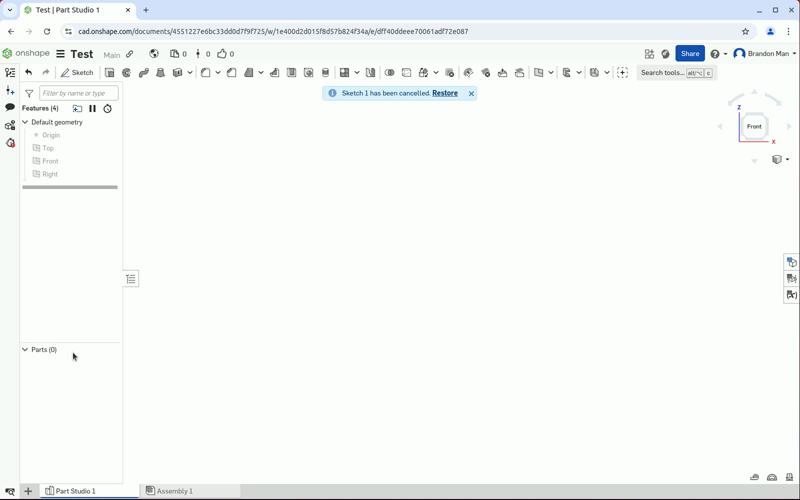
key(shift+s)
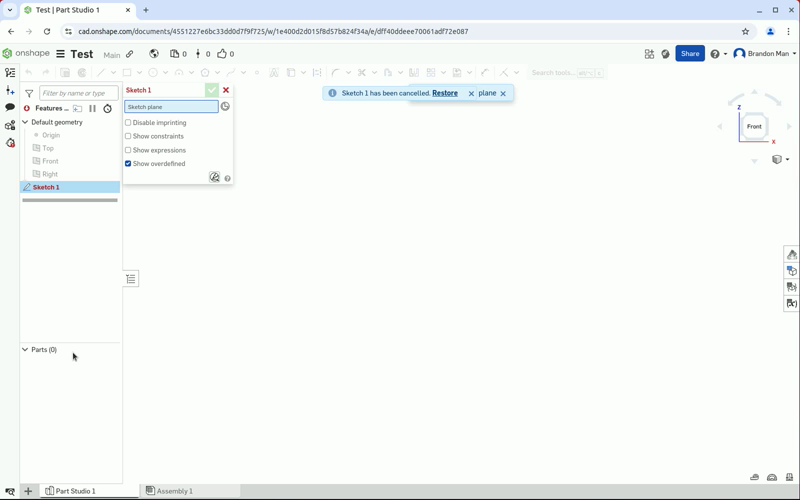
mouse_move(73, 163)
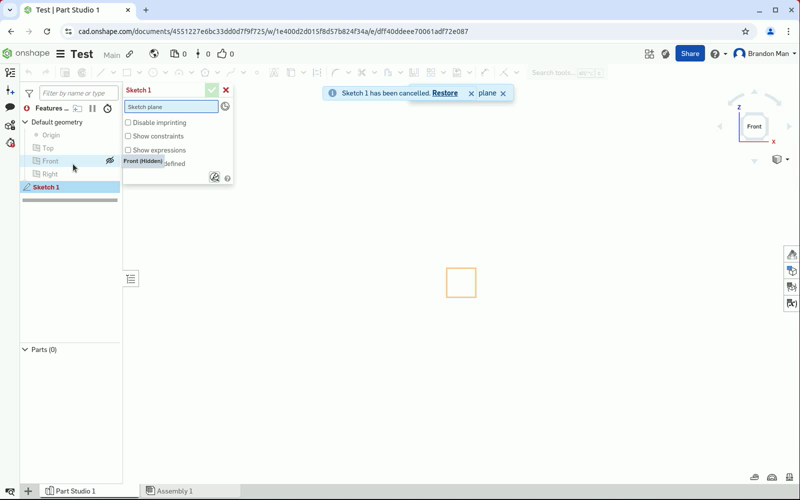
click(73, 163)
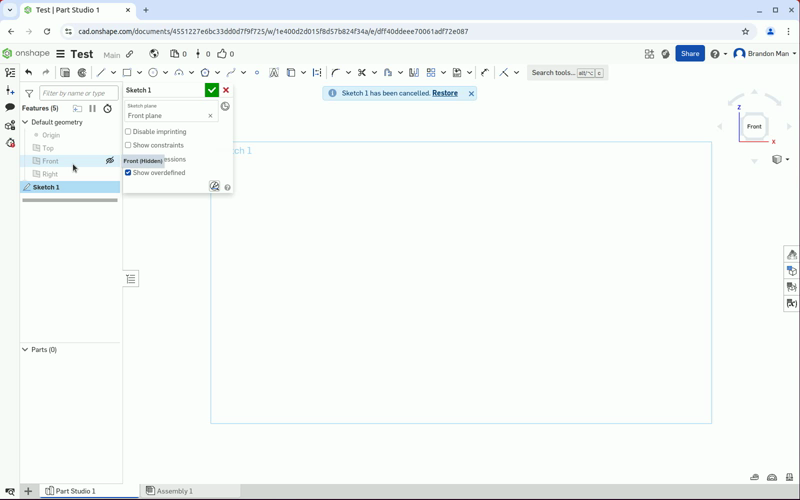
mouse_move(73, 352)
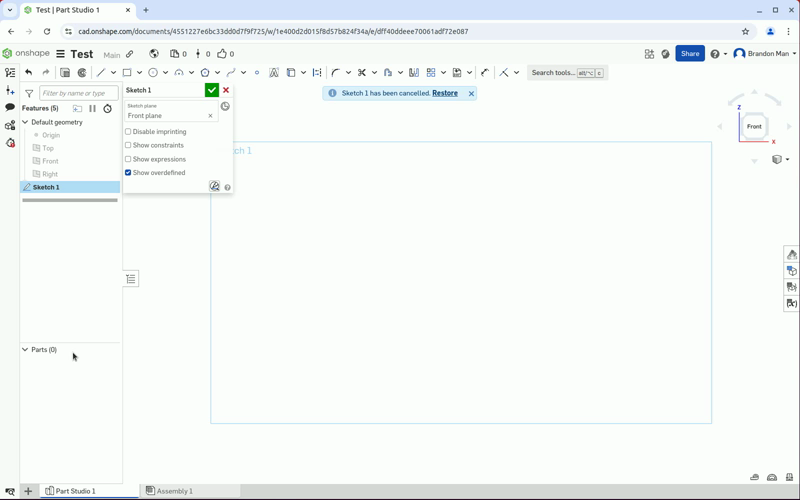
key(y)
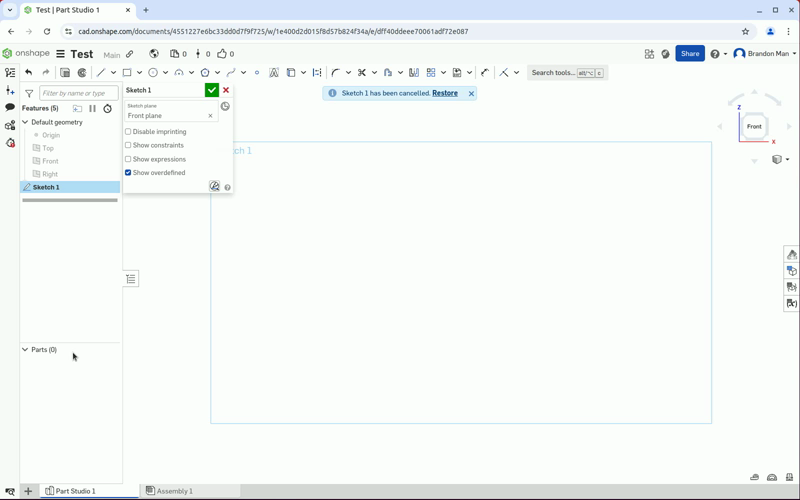
key(l)
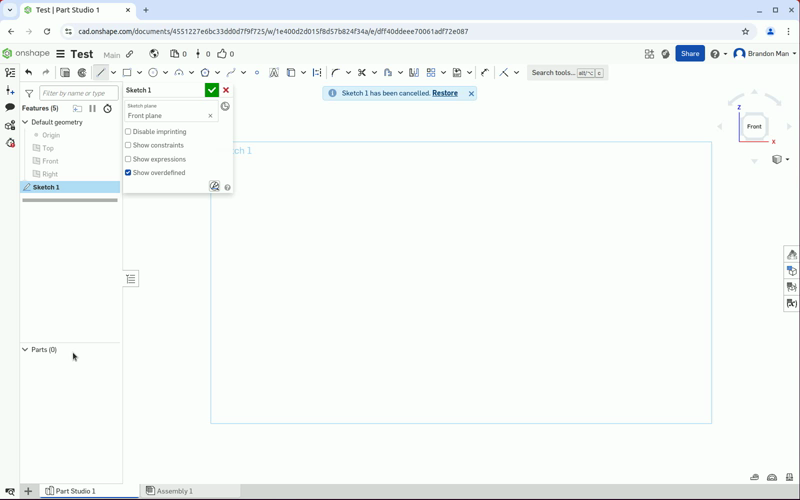
key_down(shift)
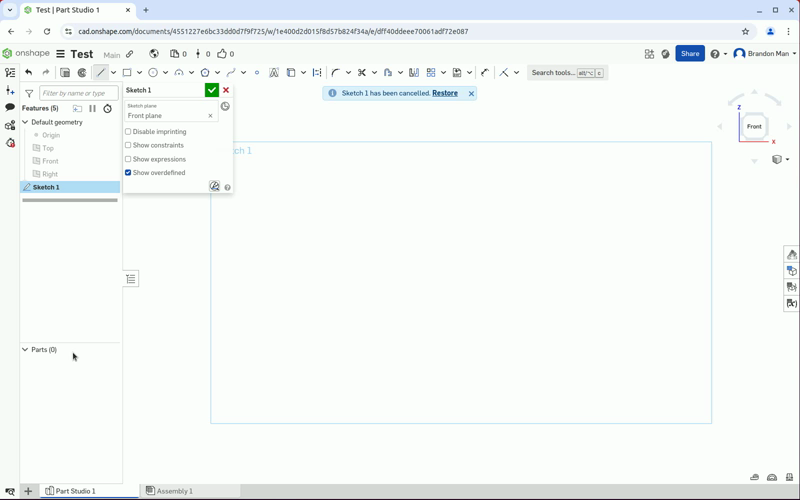
mouse_move(460, 282)
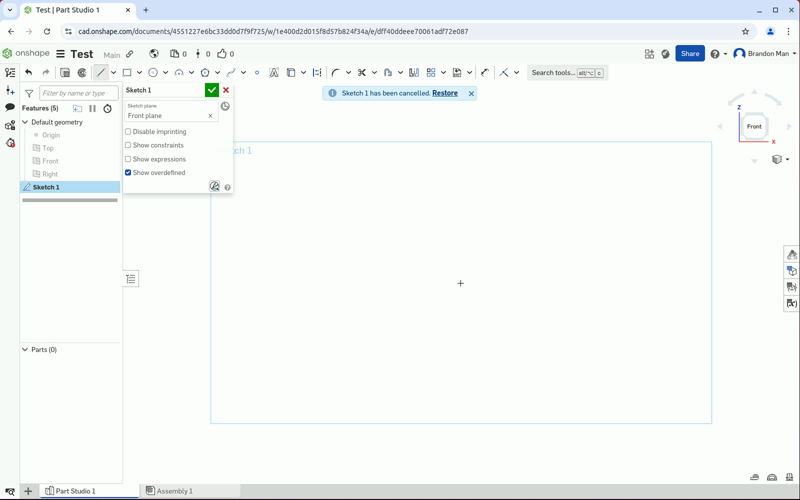
click(460, 282)
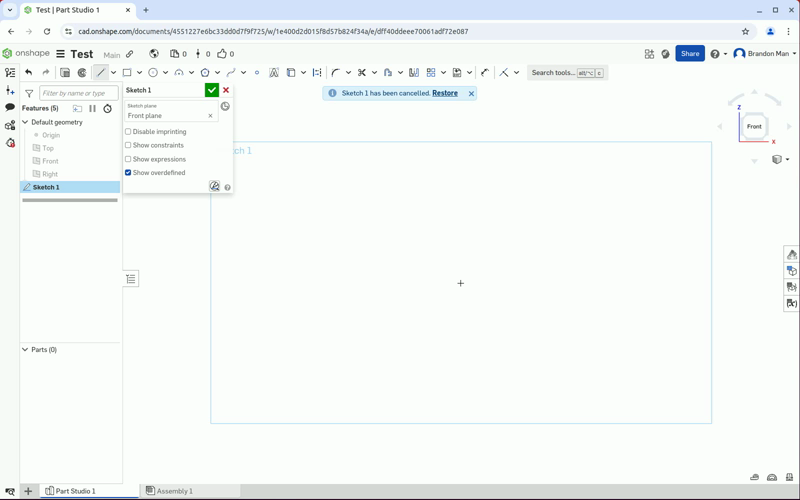
key_up(shift)
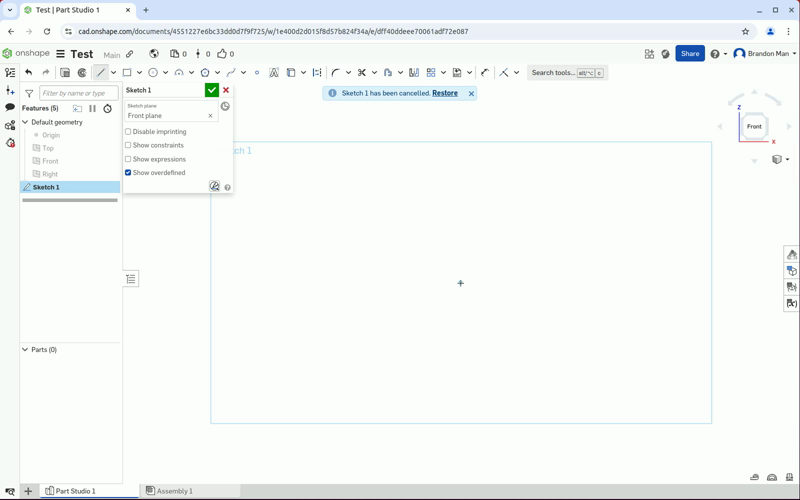
key_down(shift)
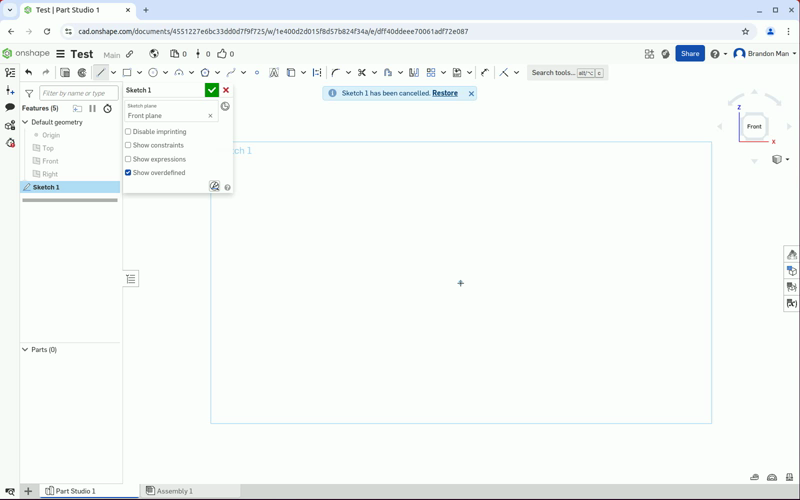
mouse_move(567, 282)
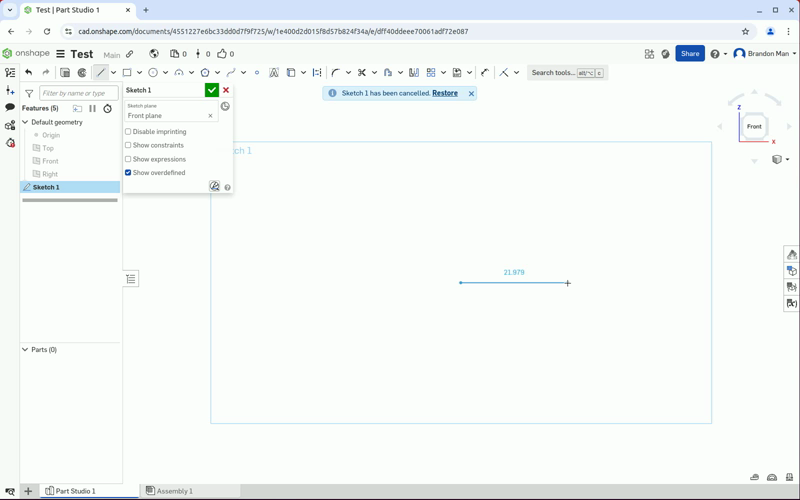
click(567, 282)
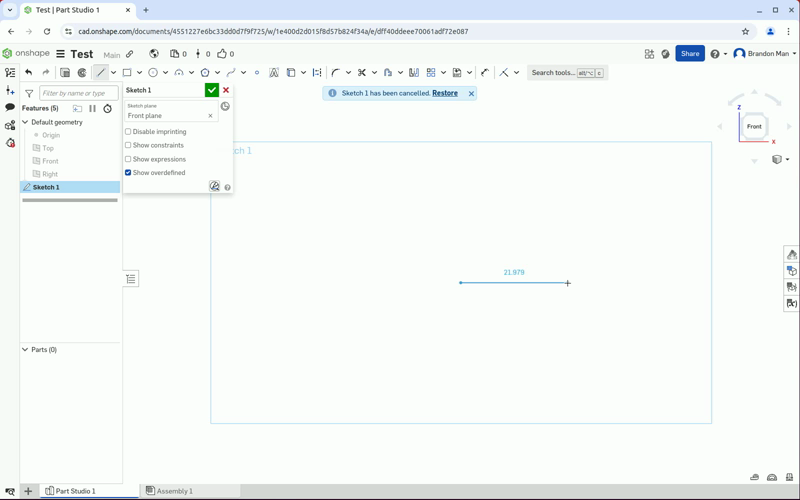
key_up(shift)
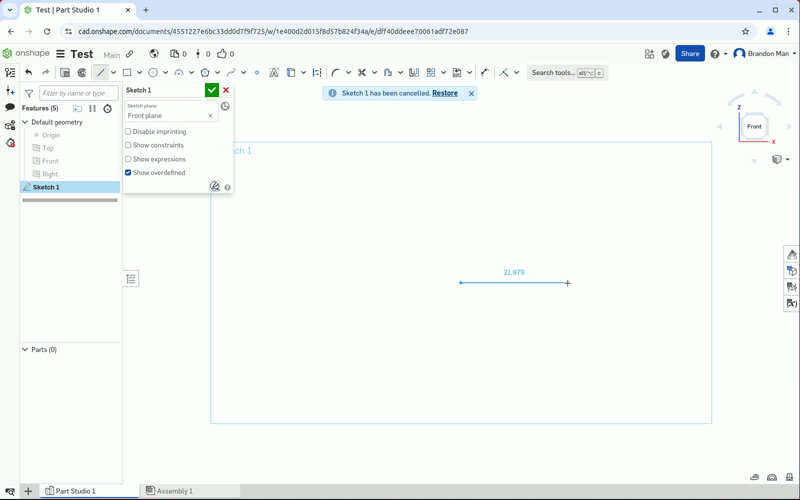
key_down(shift)
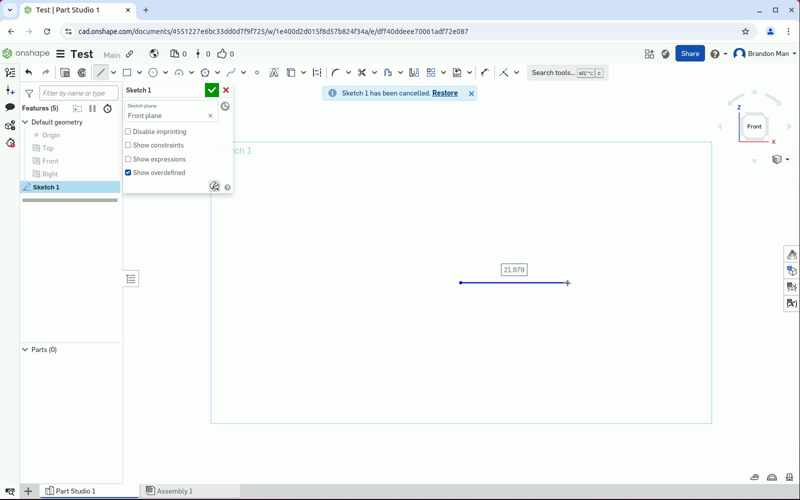
mouse_move(589, 282)
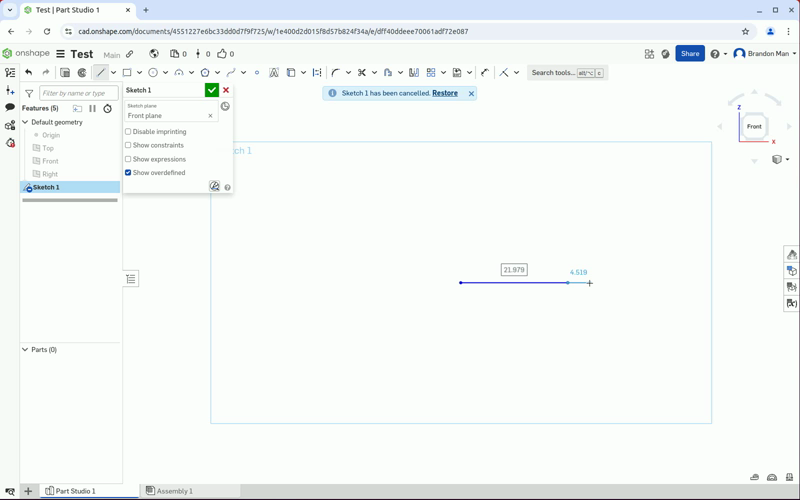
mouse_move(567, 228)
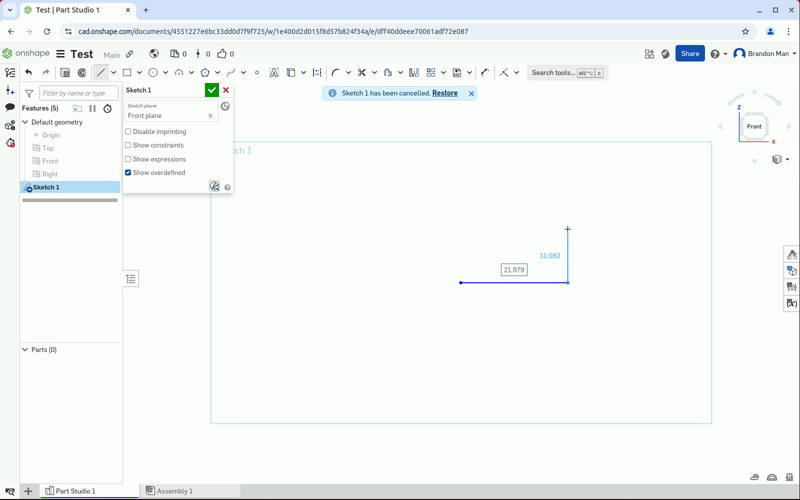
click(567, 228)
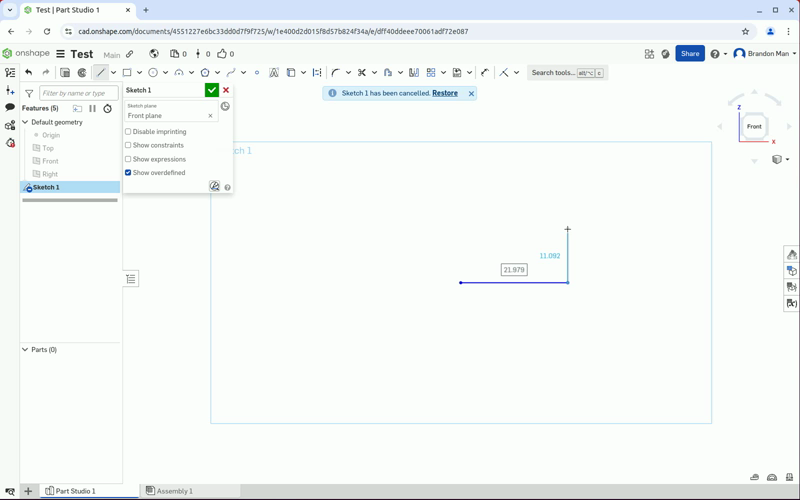
key_up(shift)
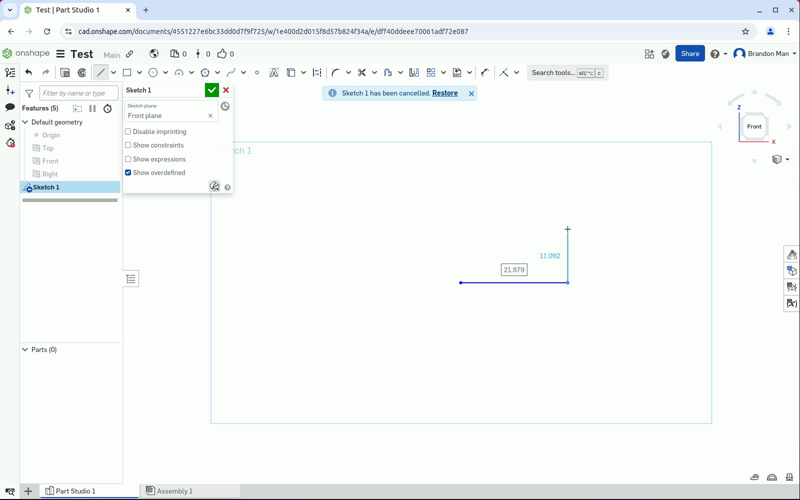
key_down(shift)
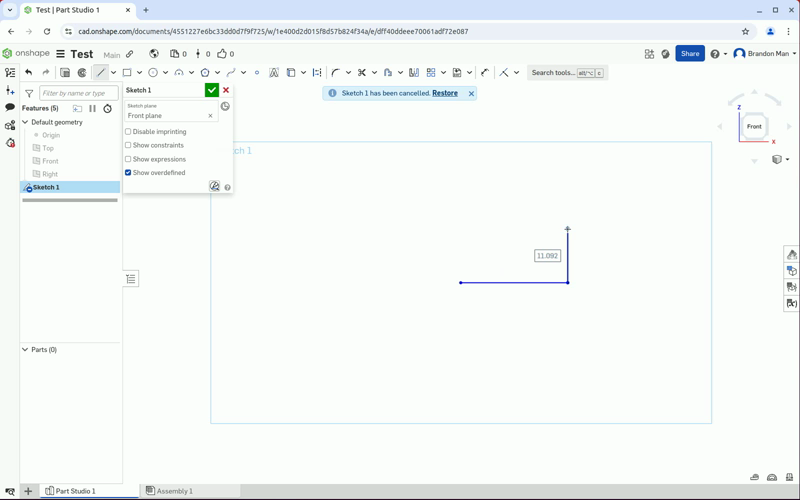
mouse_move(460, 228)
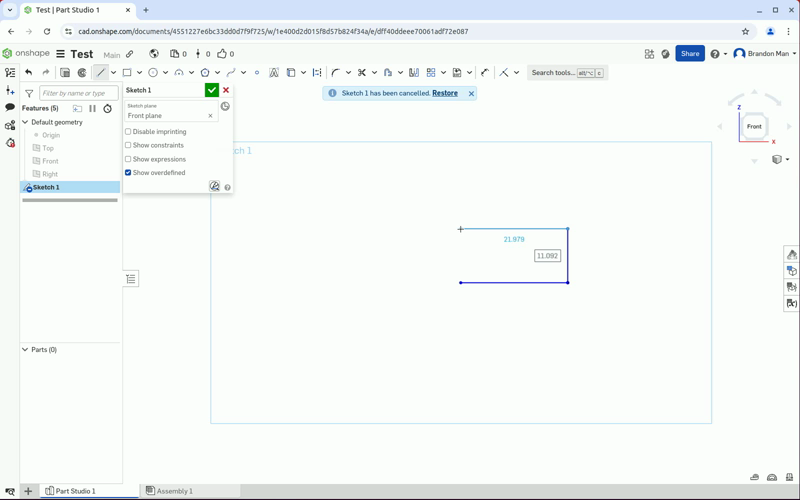
click(460, 228)
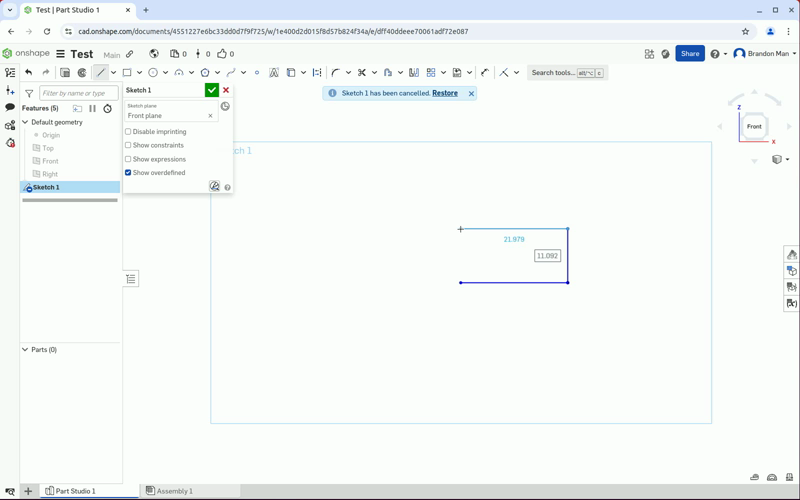
key_up(shift)
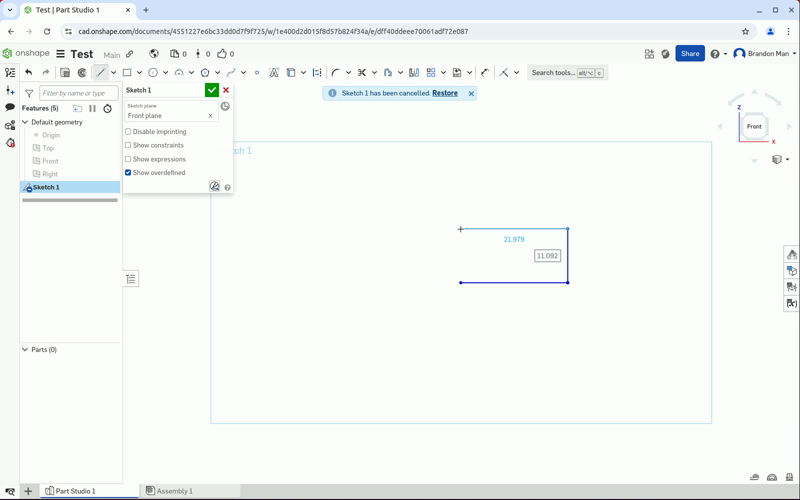
mouse_move(490, 228)
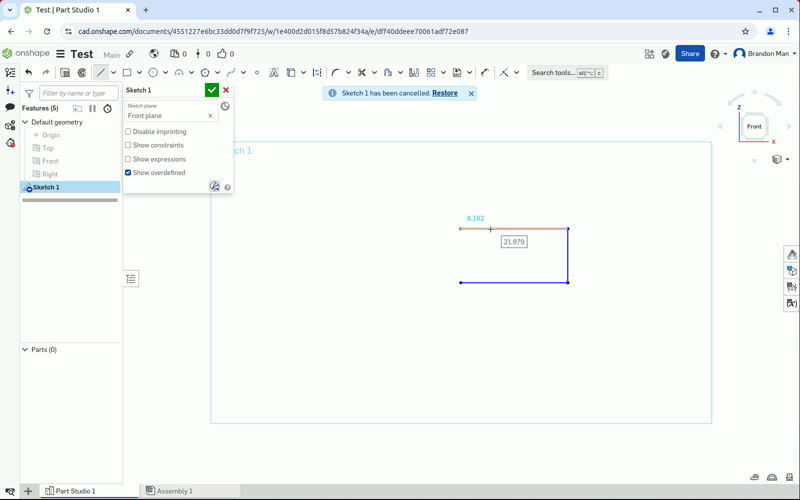
key_down(shift)
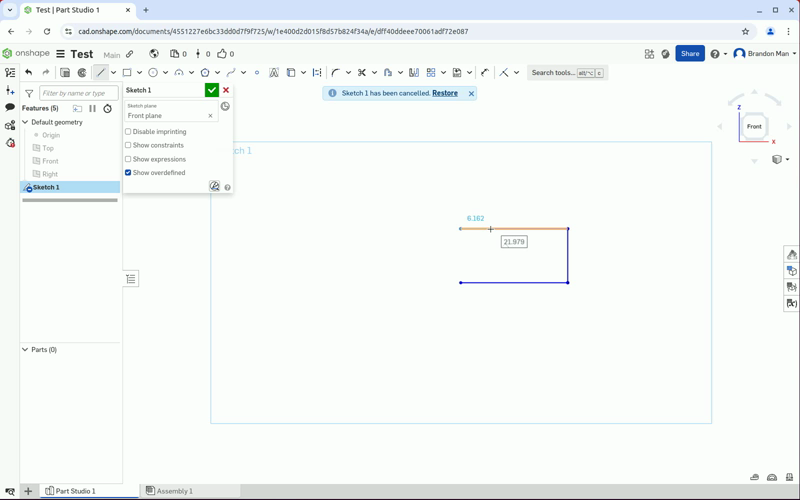
mouse_move(460, 282)
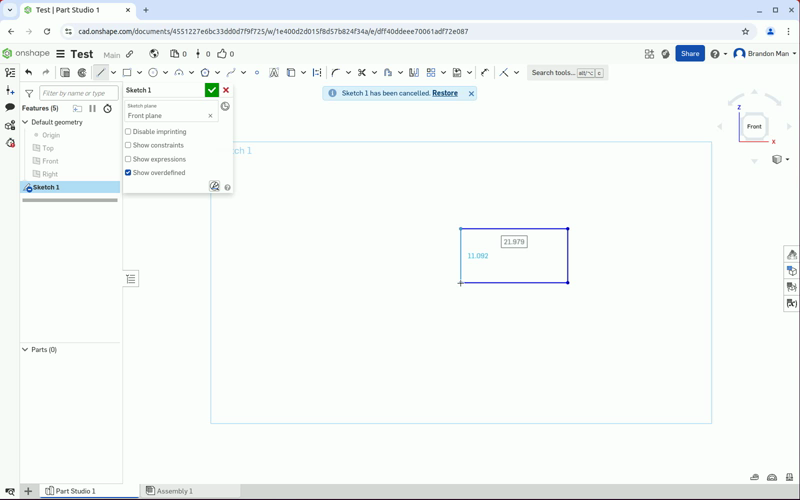
key_up(shift)
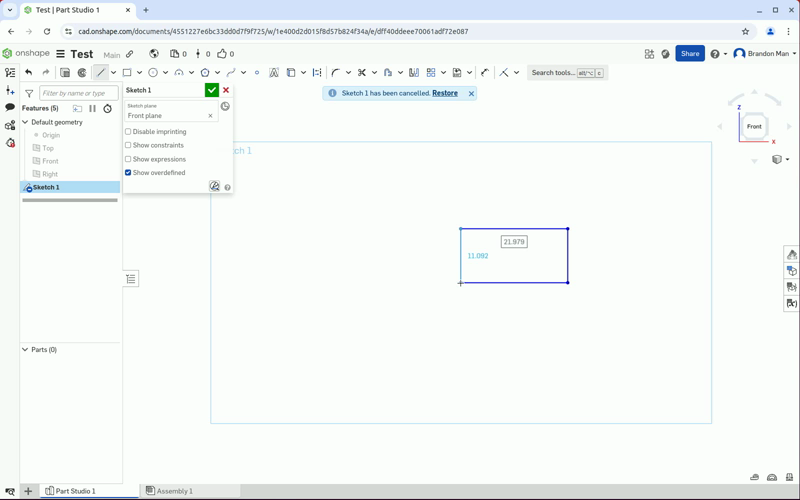
click(460, 282)
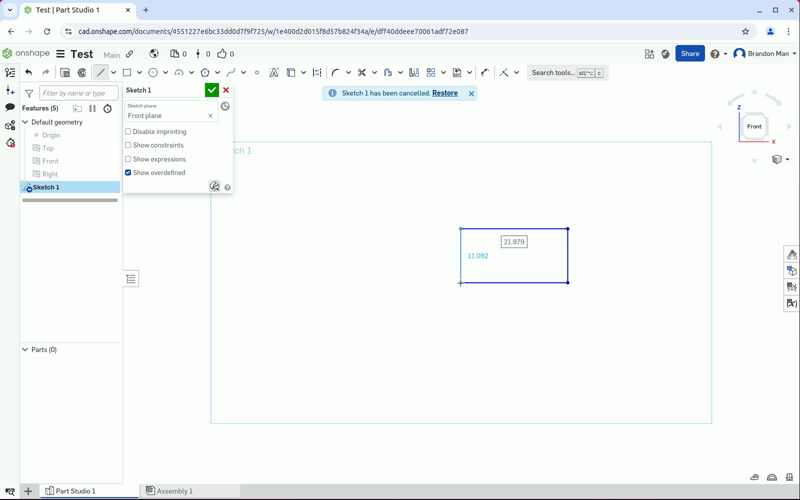
key(esc)
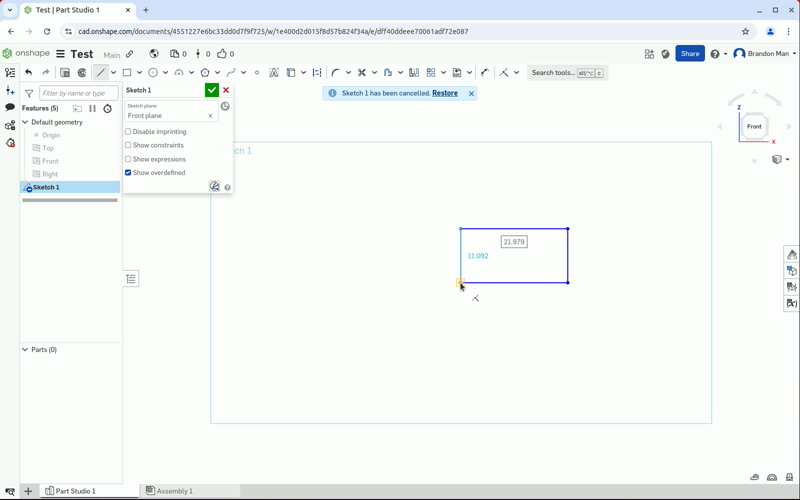
mouse_move(511, 255)
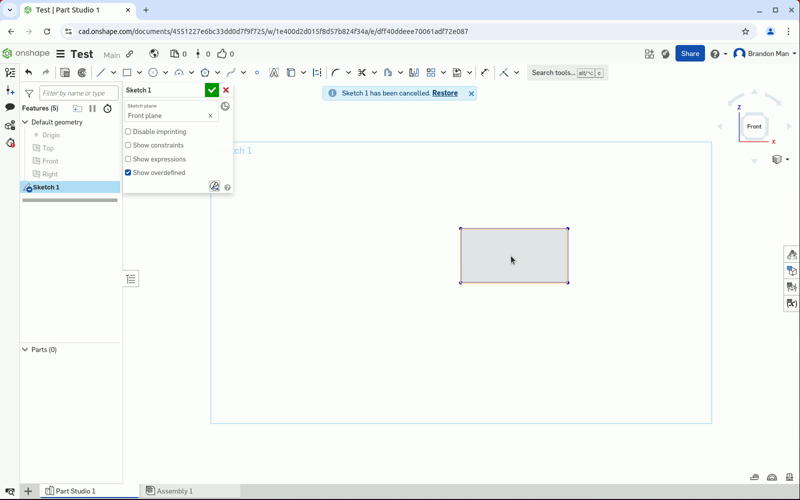
click(511, 255)
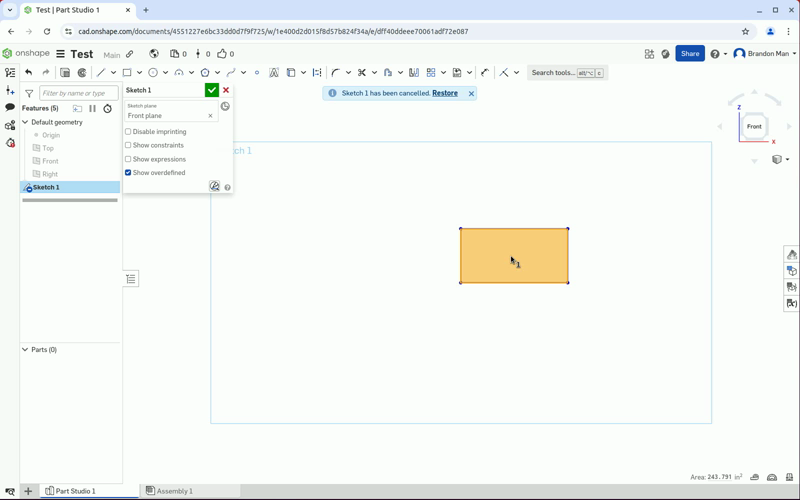
mouse_move(73, 352)
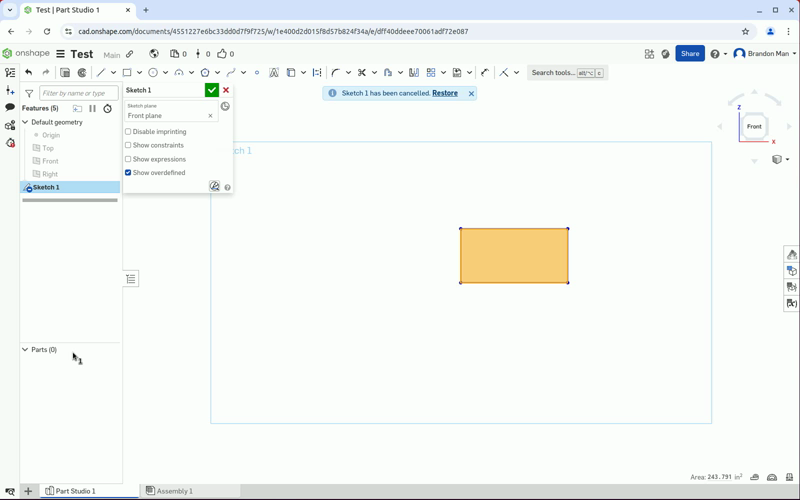
key(shift+y)
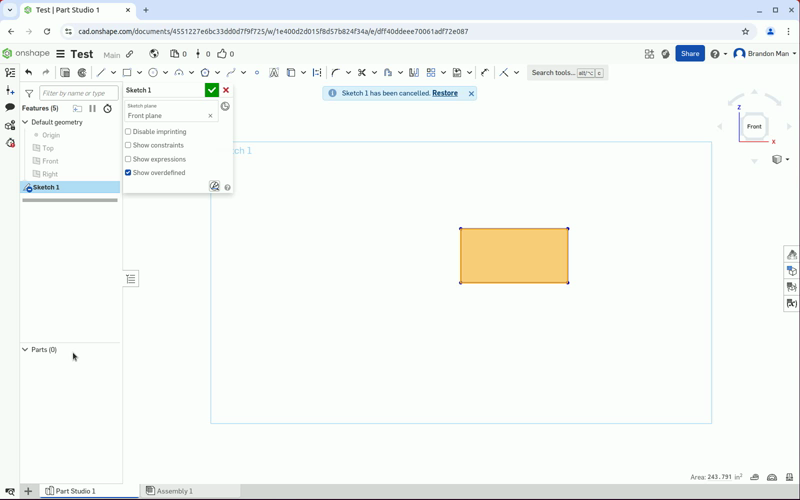
key(shift+e)
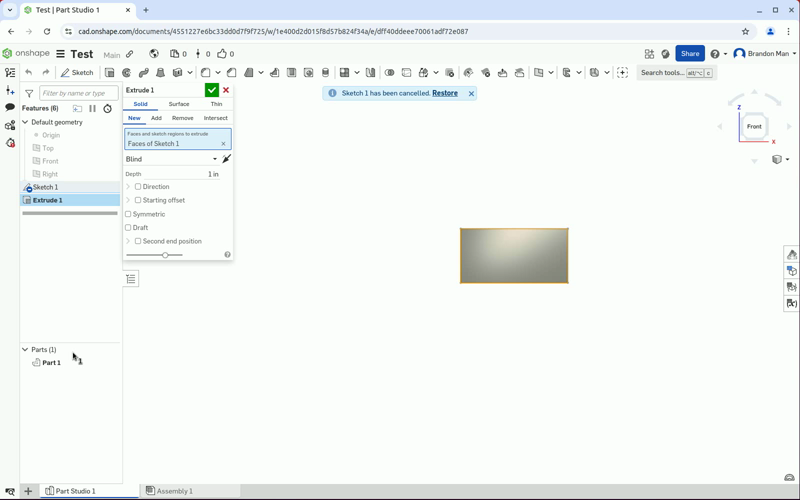
mouse_move(143, 106)
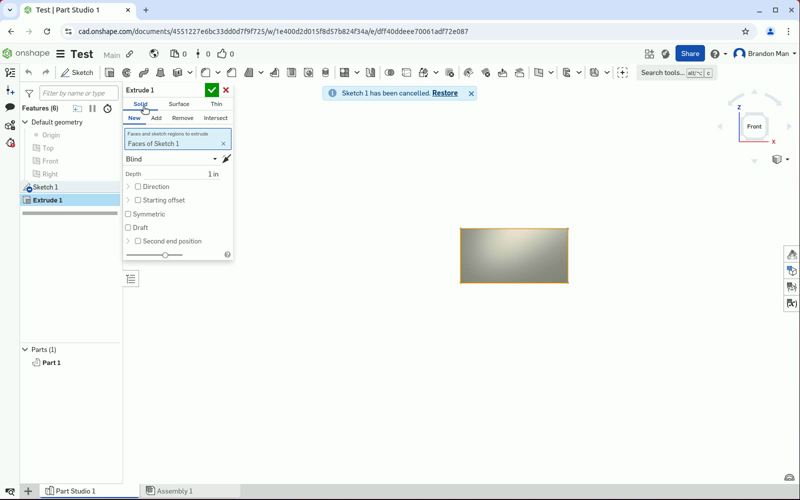
click(143, 106)
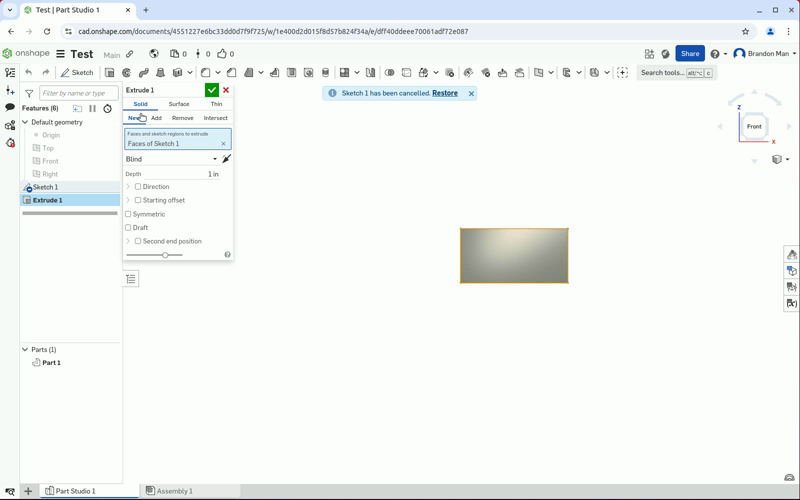
mouse_move(137, 120)
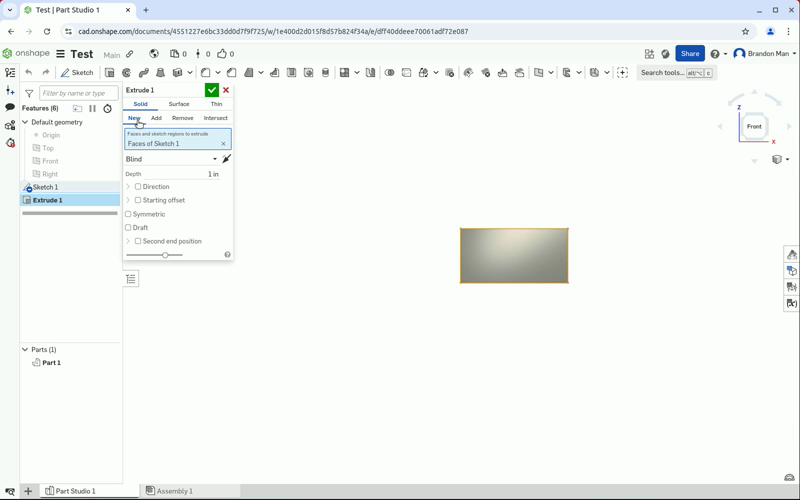
click(137, 120)
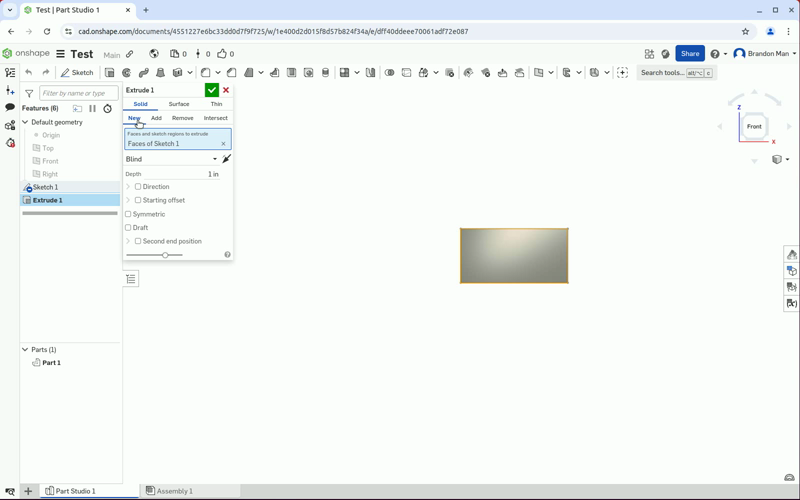
key(tab, 4)
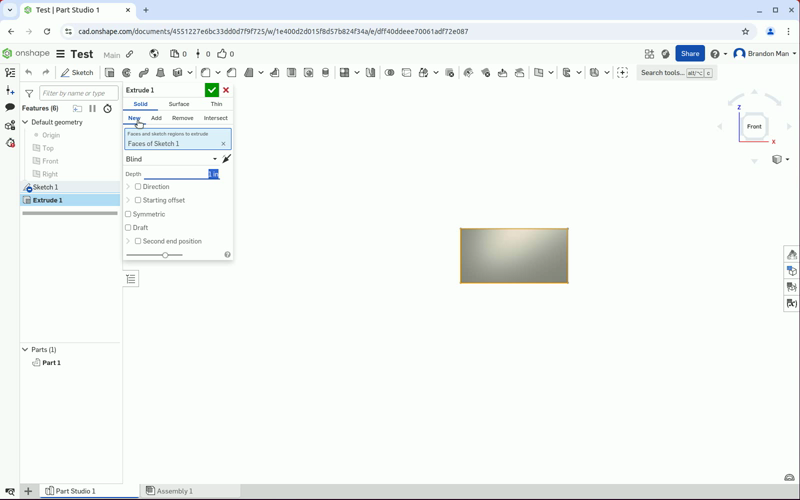
text(1.204)
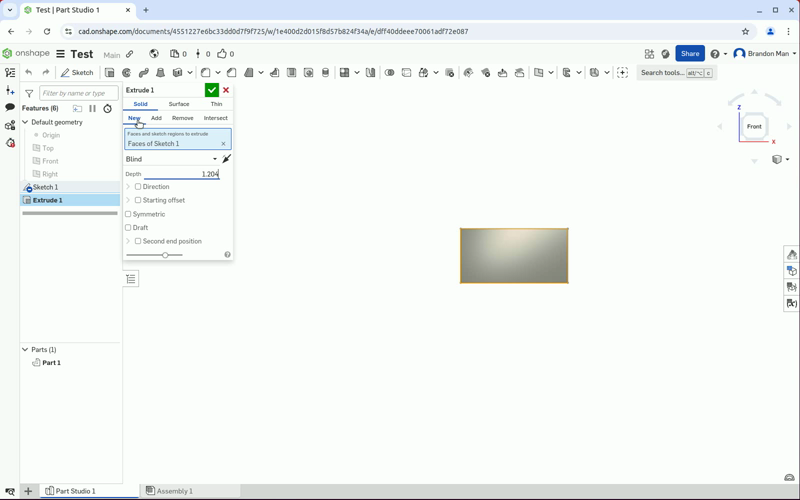
key(enter)
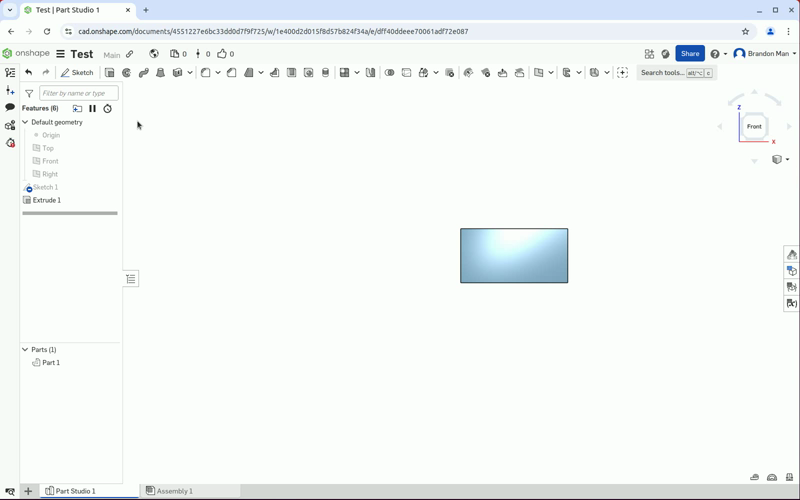
key(shift+h)
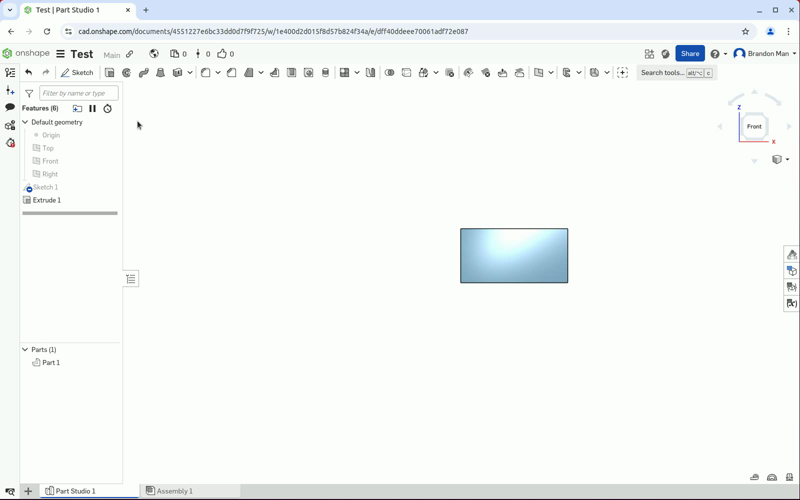
key(shift+h)
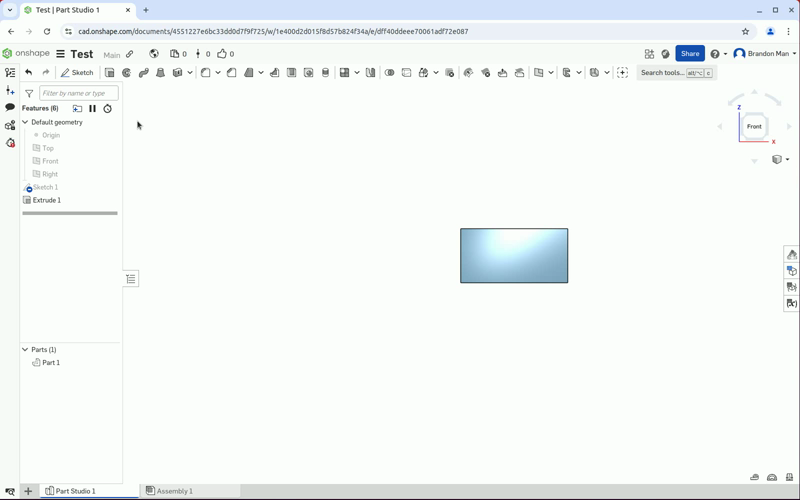
mouse_move(73, 189)
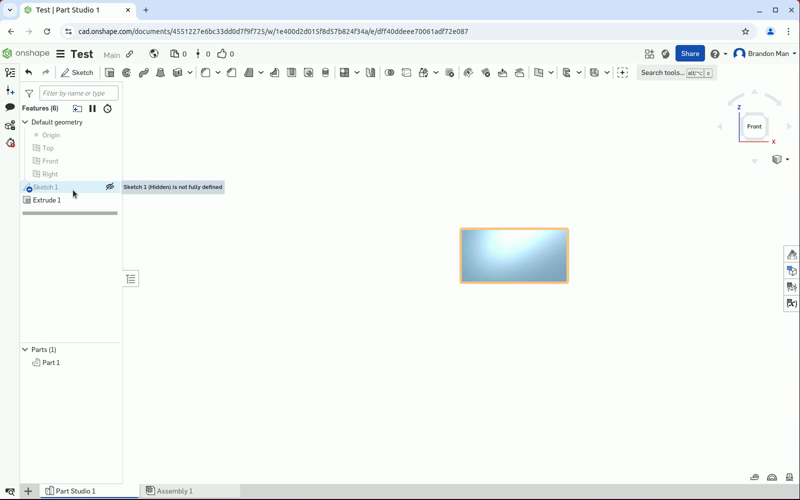
click(73, 189)
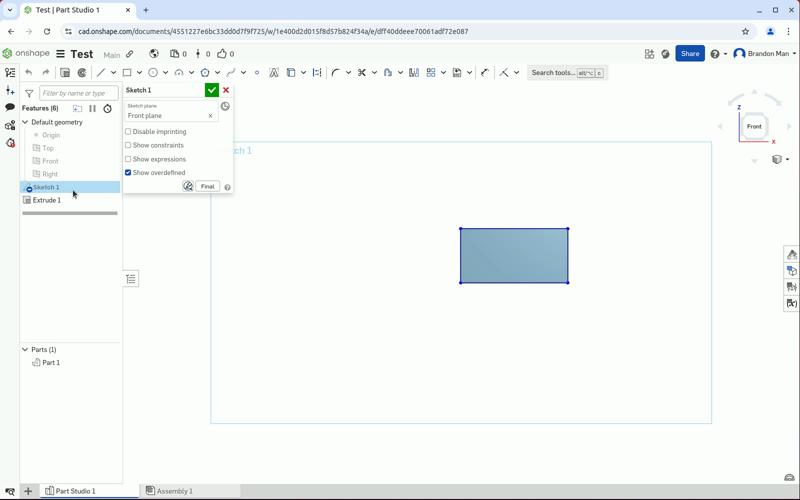
mouse_move(229, 92)
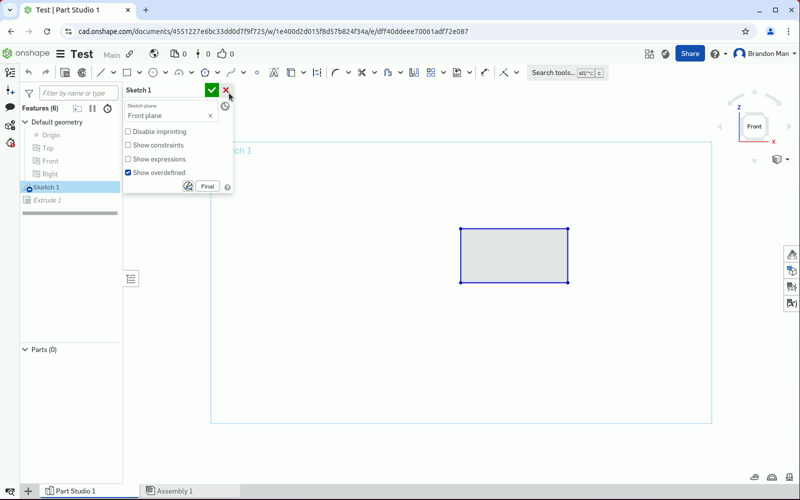
click(229, 92)
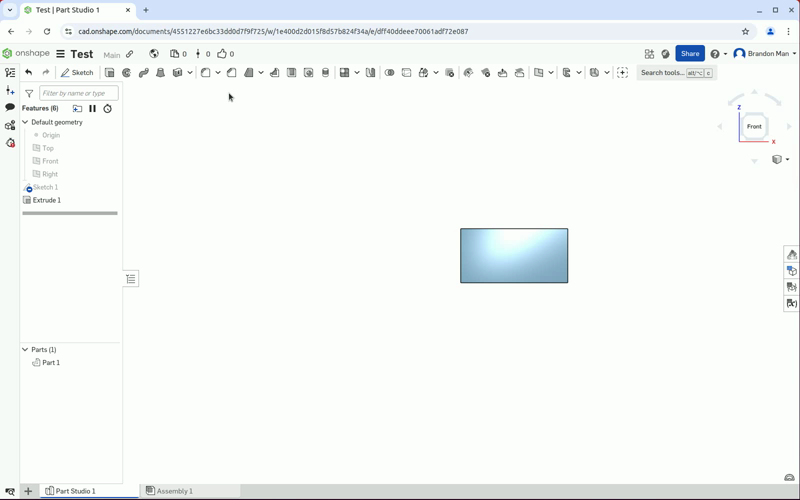
mouse_move(541, 75)
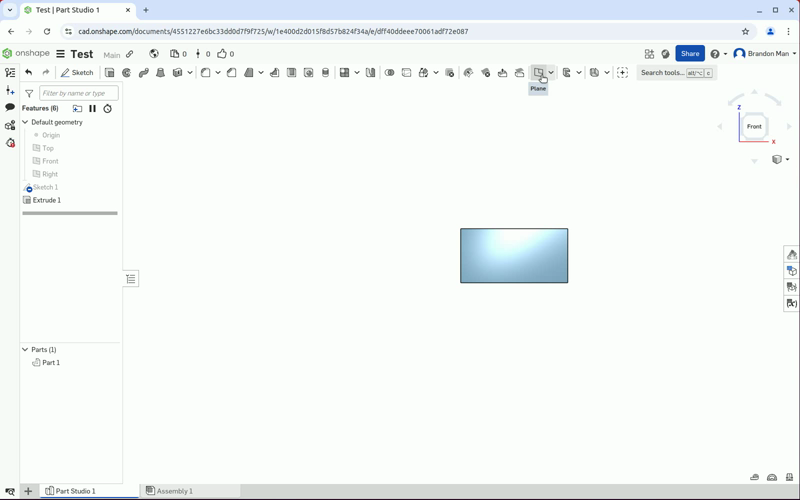
click(541, 75)
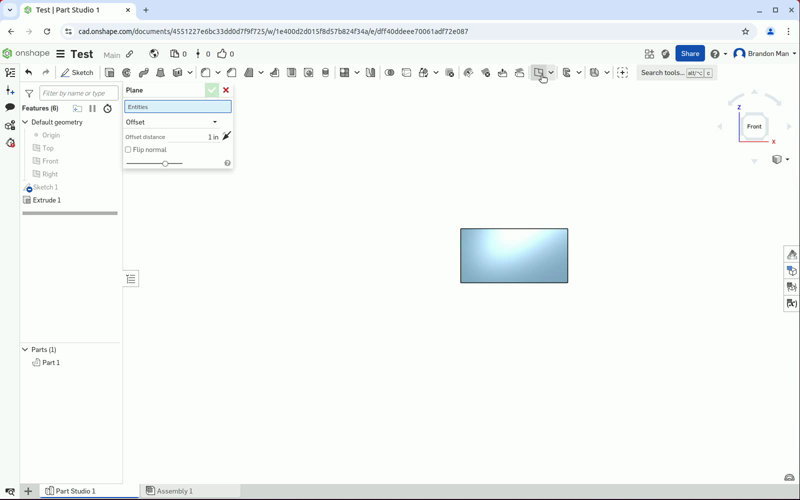
mouse_move(73, 163)
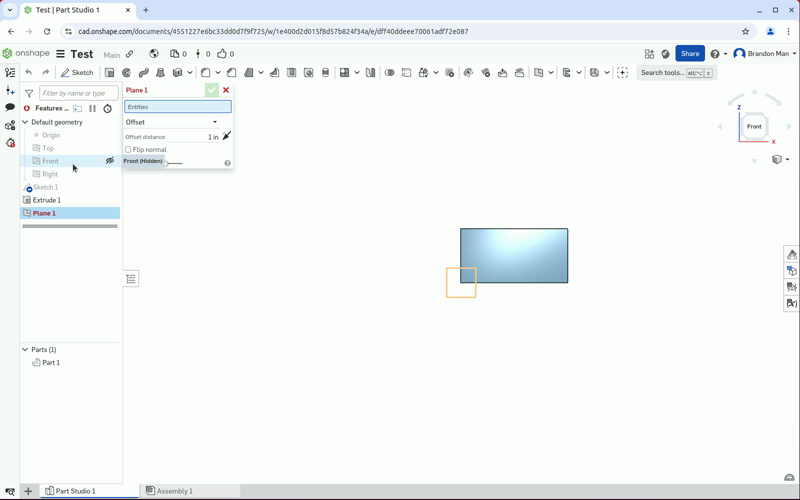
click(73, 163)
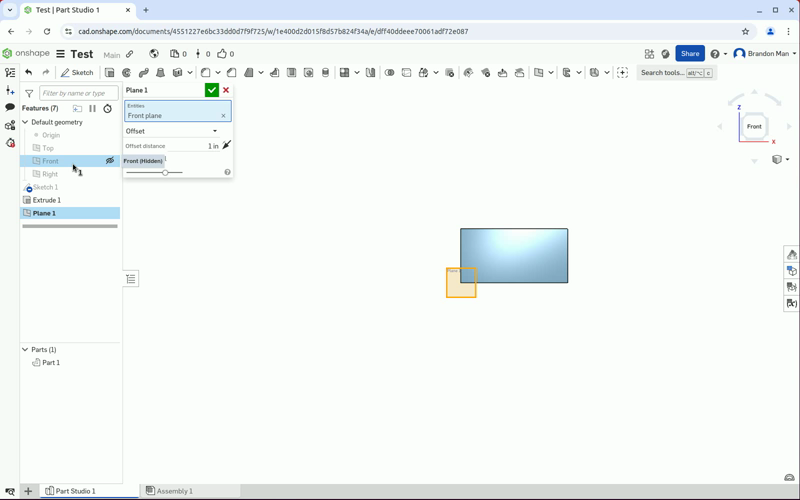
key(tab, 2)
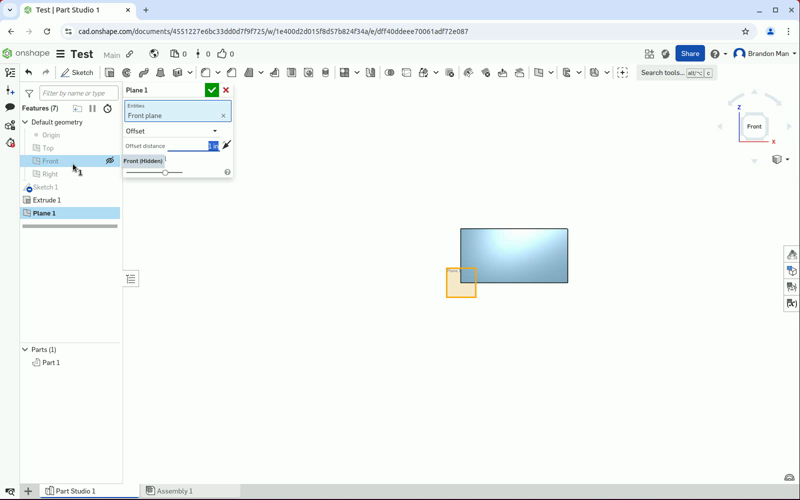
text(1.202)
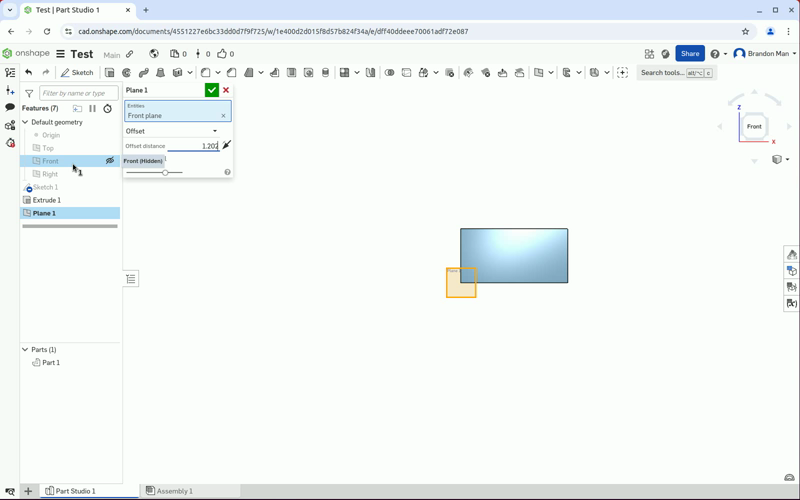
key(enter, 2)
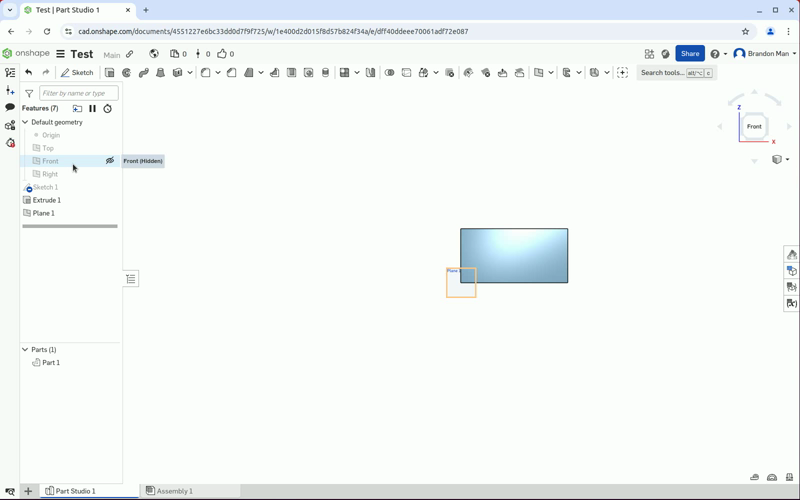
key(shift+s)
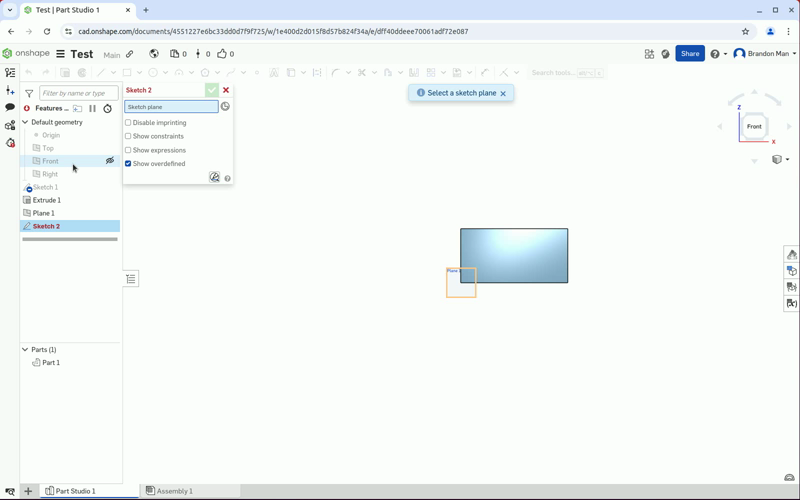
mouse_move(73, 215)
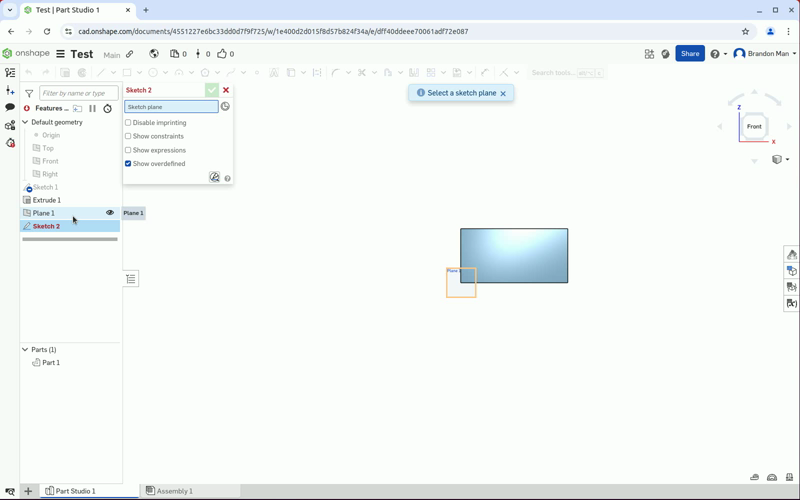
click(73, 215)
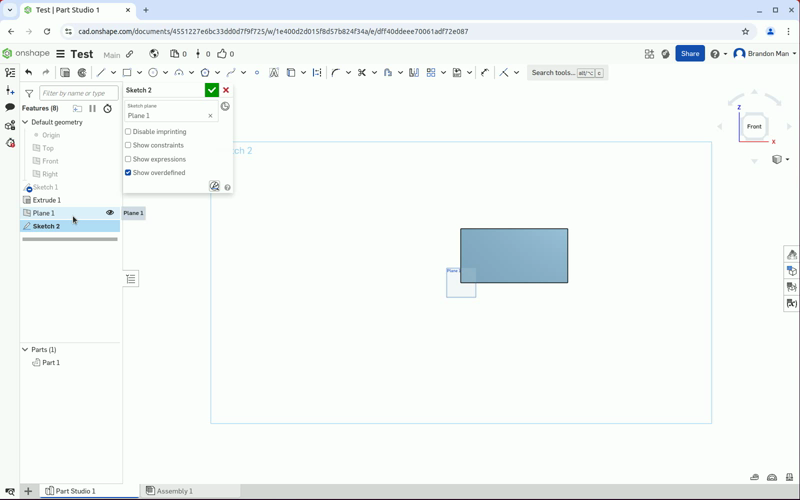
mouse_move(73, 352)
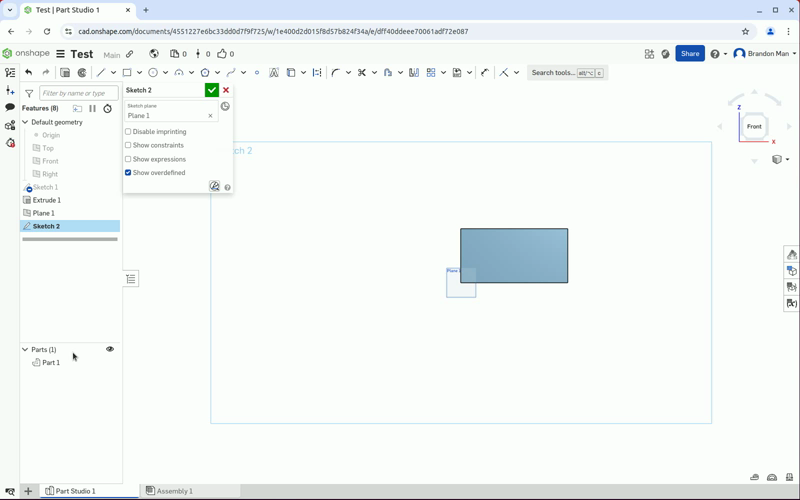
key(y)
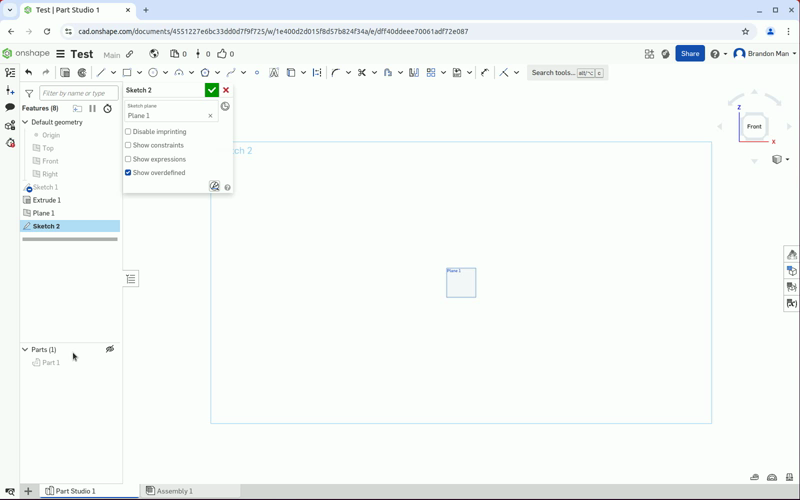
key(l)
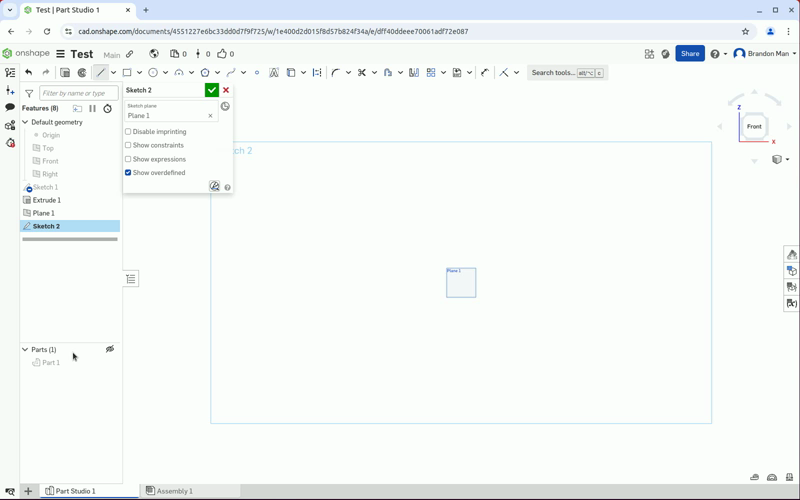
key_down(shift)
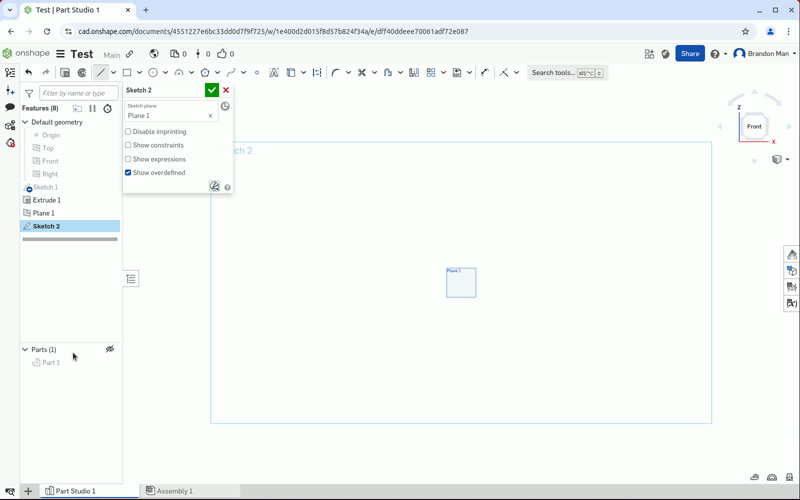
mouse_move(460, 228)
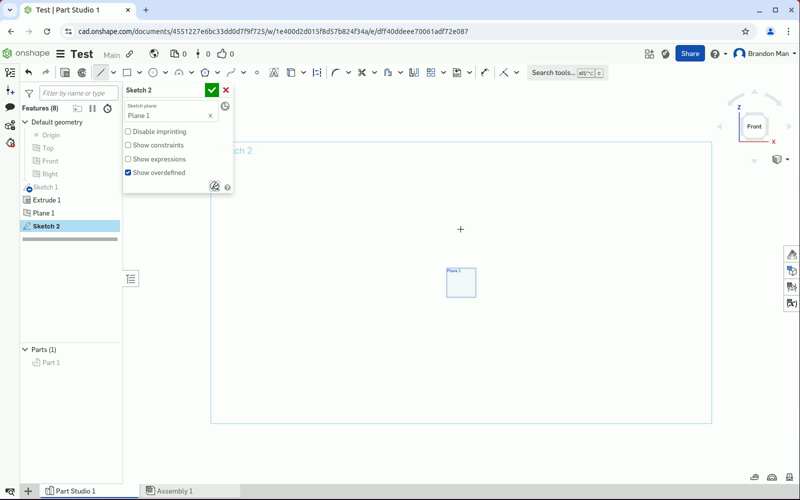
click(460, 228)
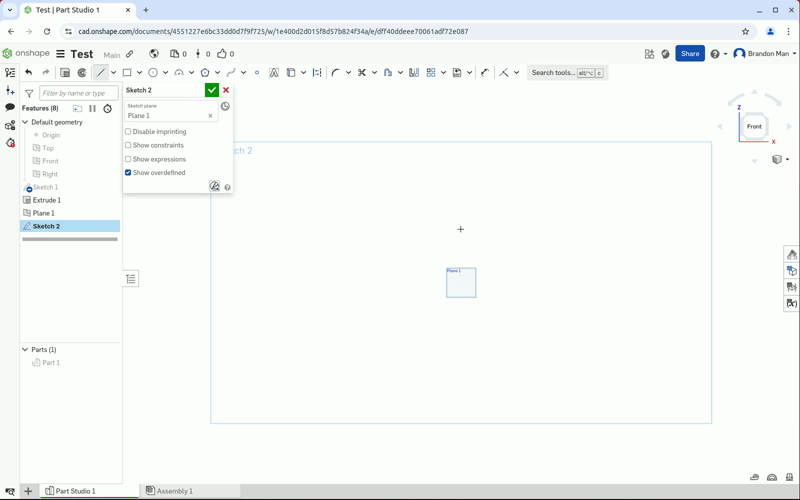
key_up(shift)
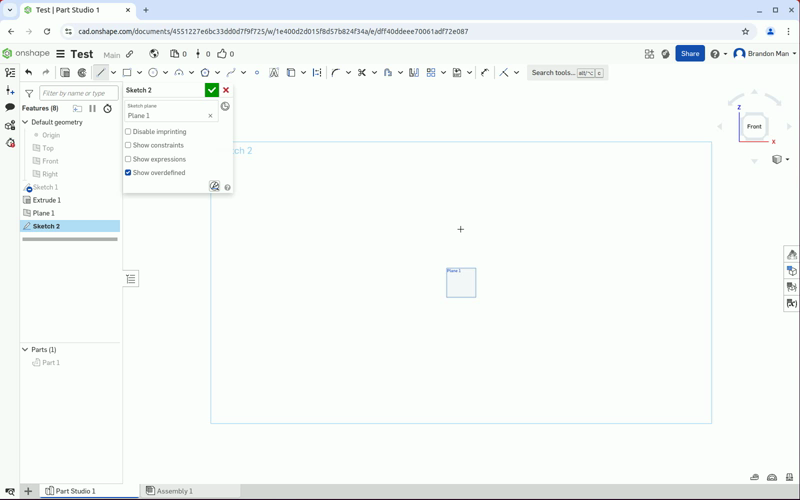
key_down(shift)
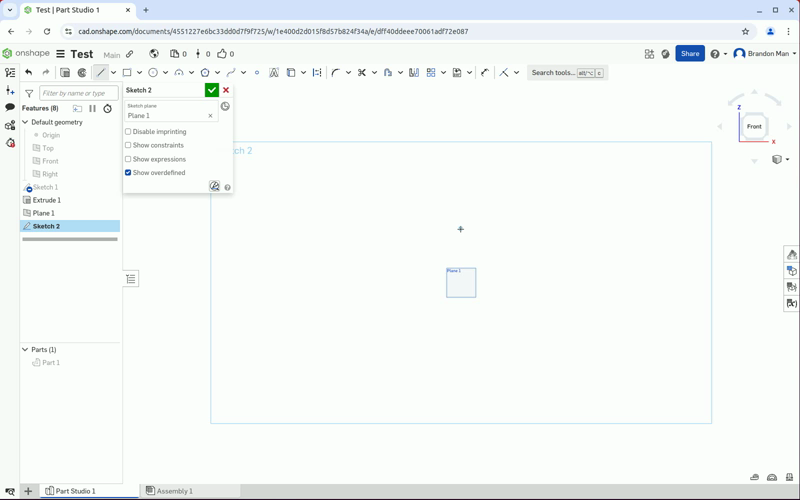
mouse_move(567, 229)
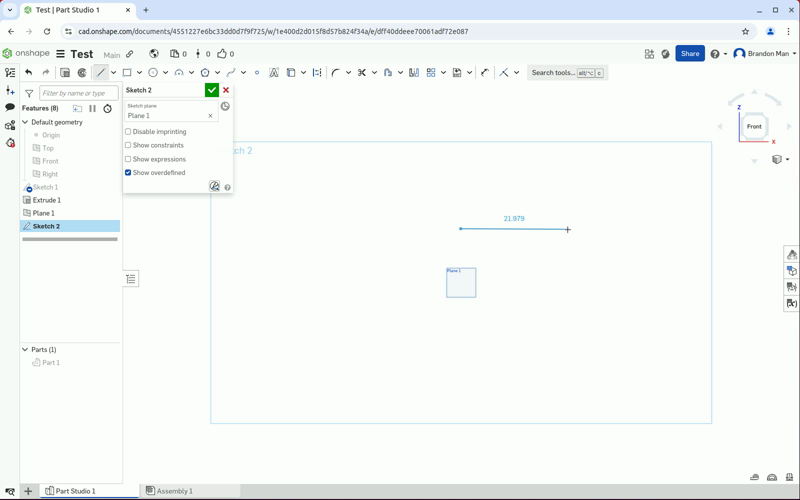
click(567, 229)
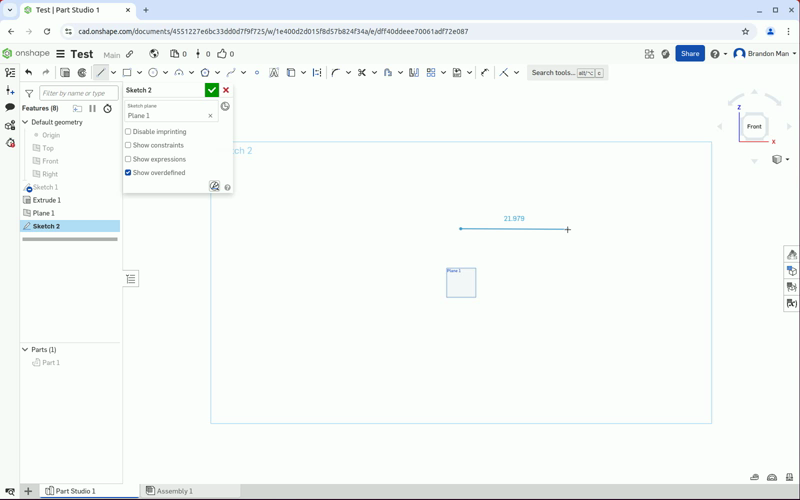
key_up(shift)
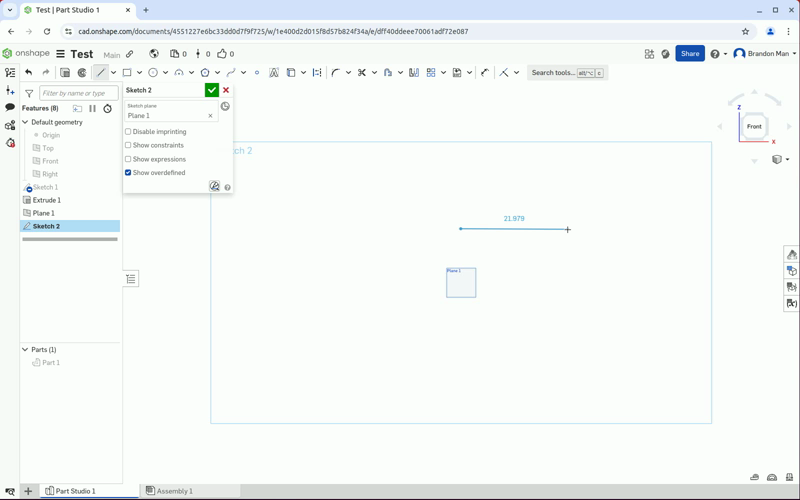
key_down(shift)
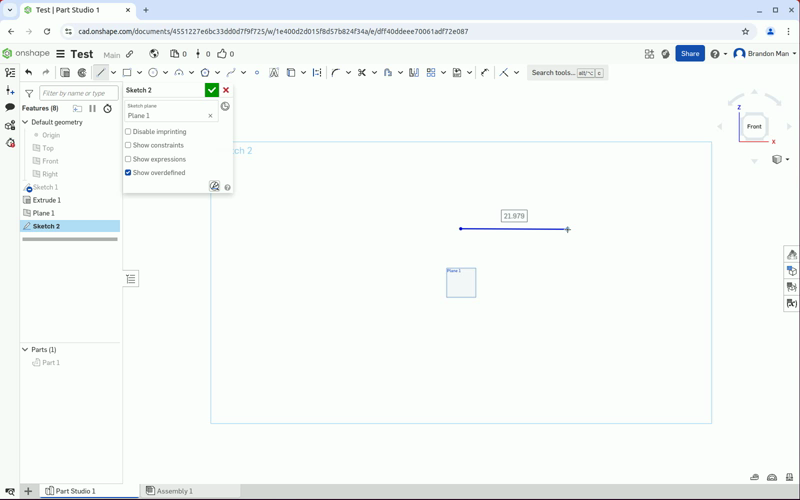
mouse_move(589, 229)
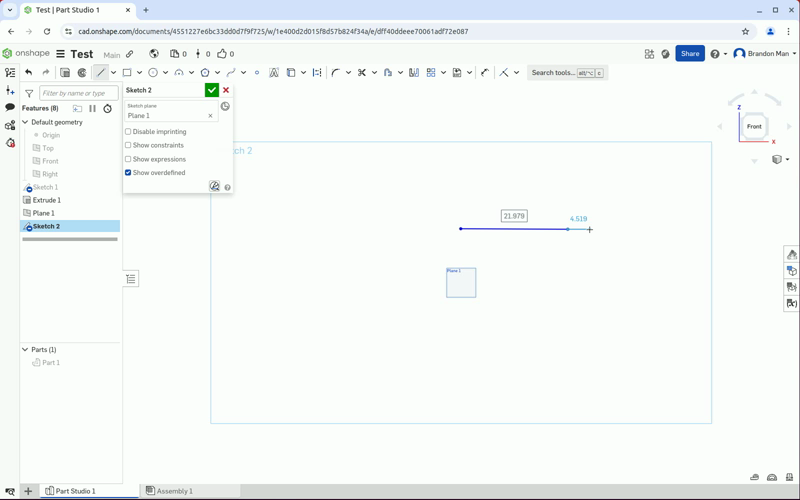
mouse_move(567, 221)
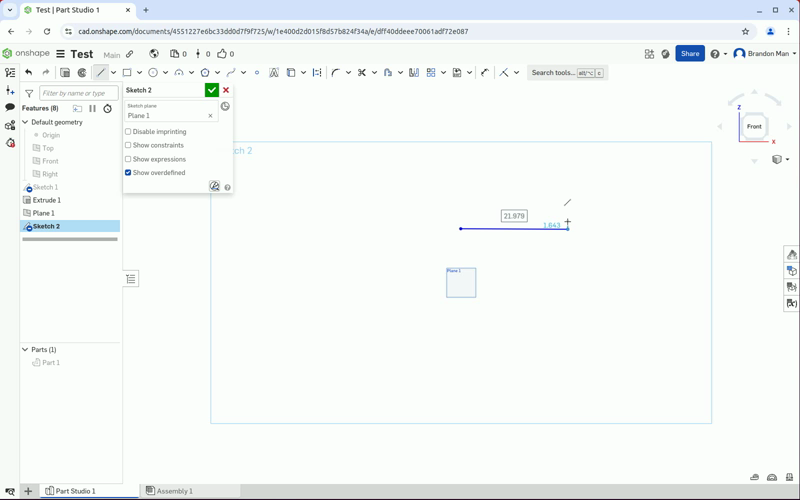
click(567, 221)
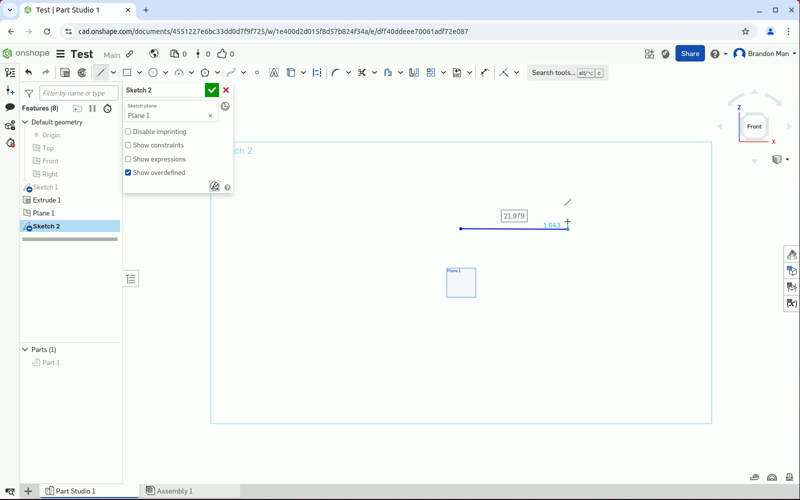
key_up(shift)
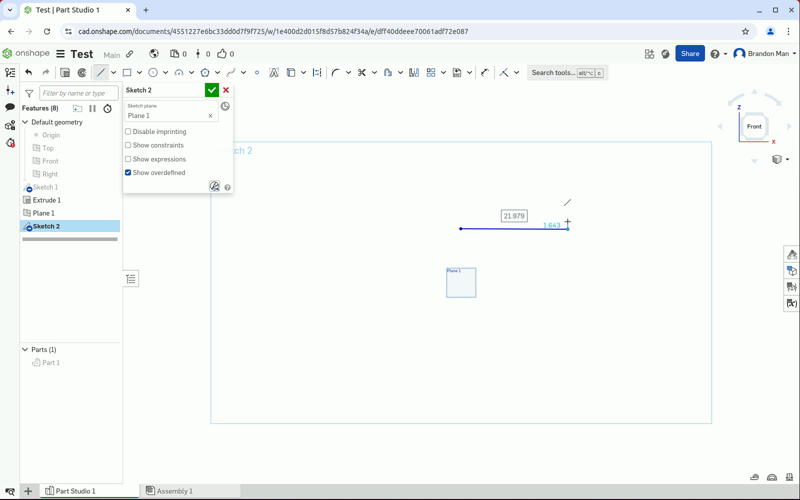
key_down(shift)
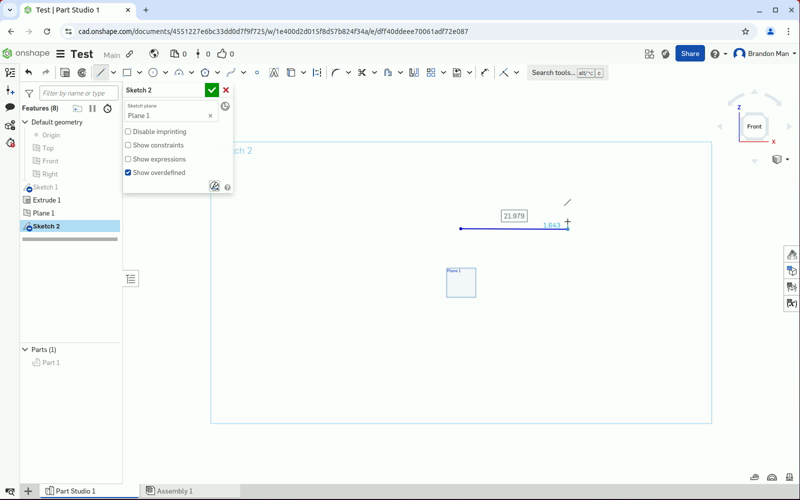
mouse_move(460, 221)
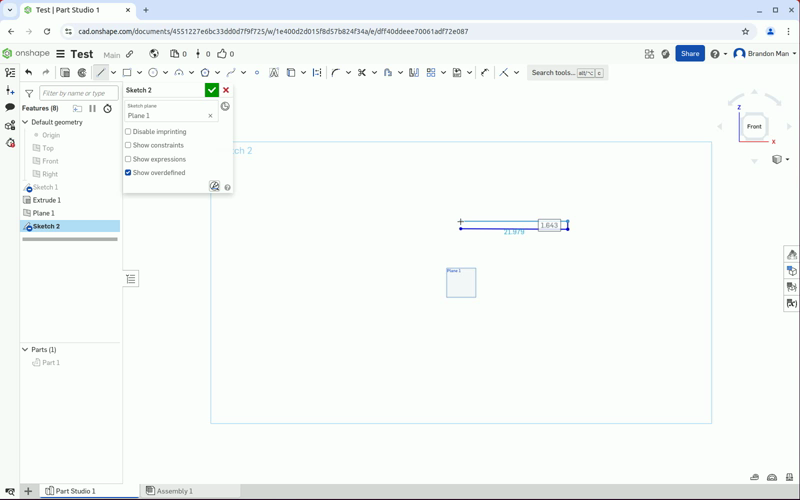
click(460, 221)
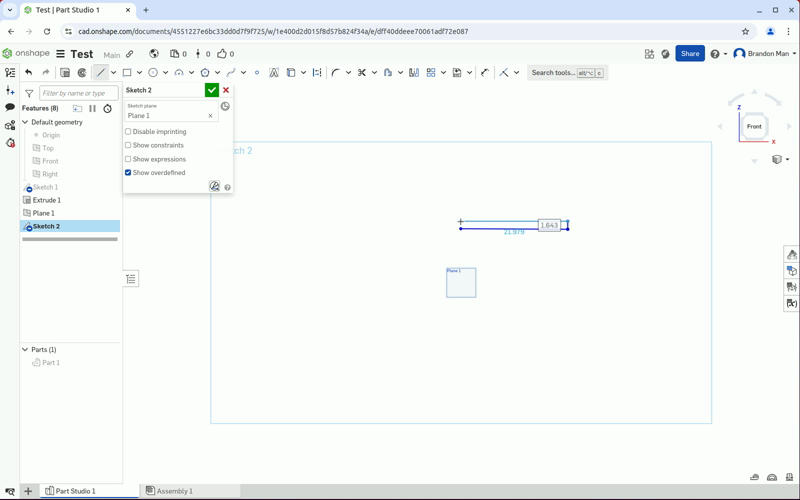
key_up(shift)
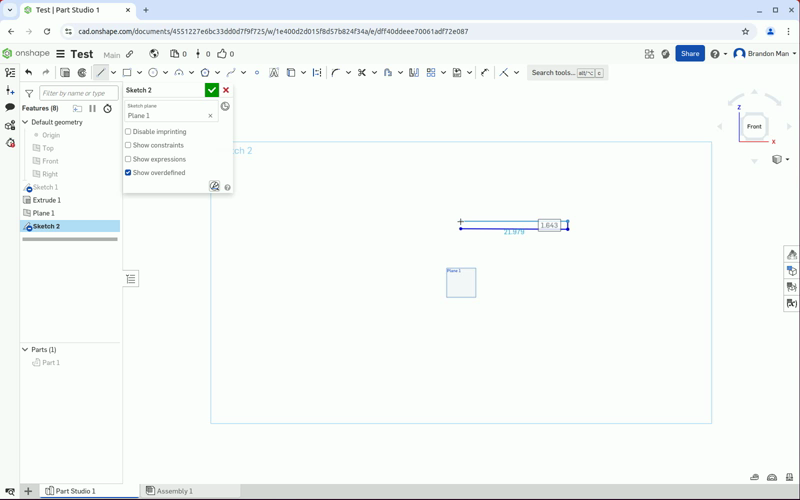
mouse_move(490, 221)
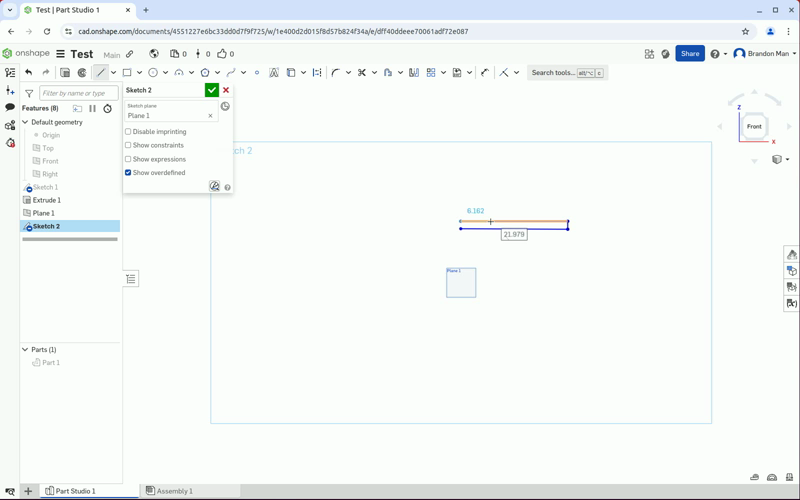
key_down(shift)
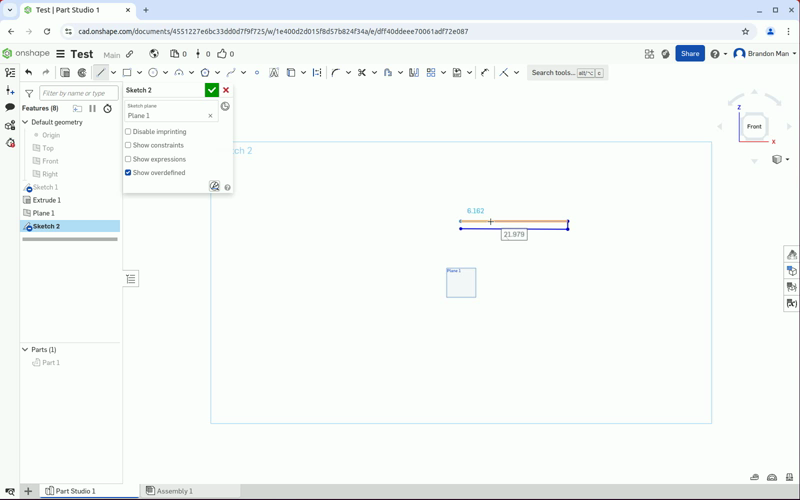
mouse_move(460, 228)
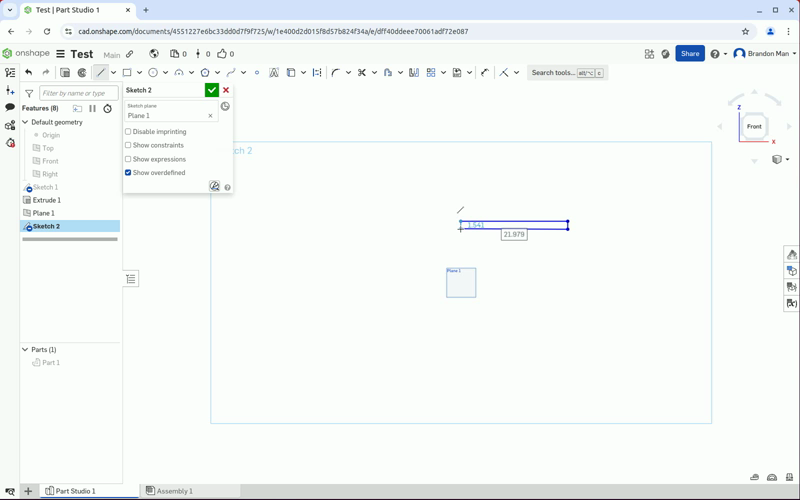
key_up(shift)
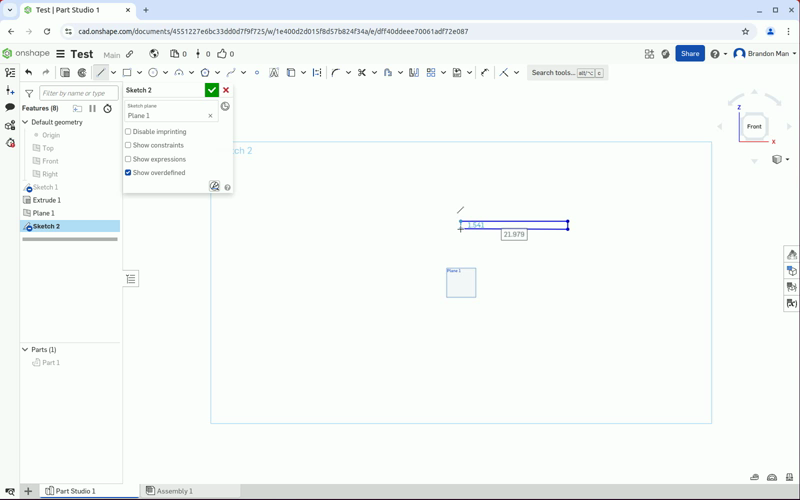
click(460, 228)
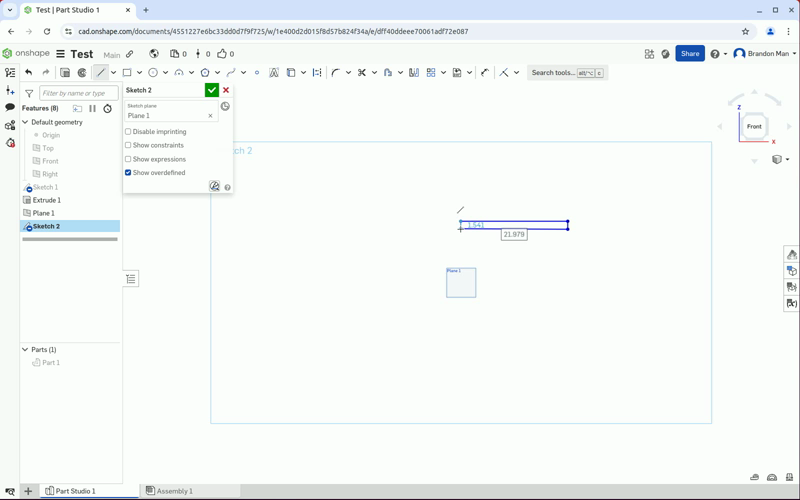
key(esc)
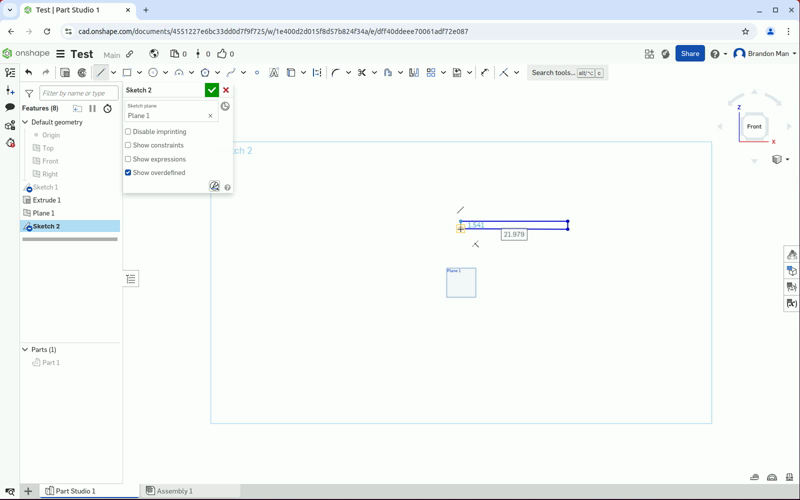
mouse_move(560, 227)
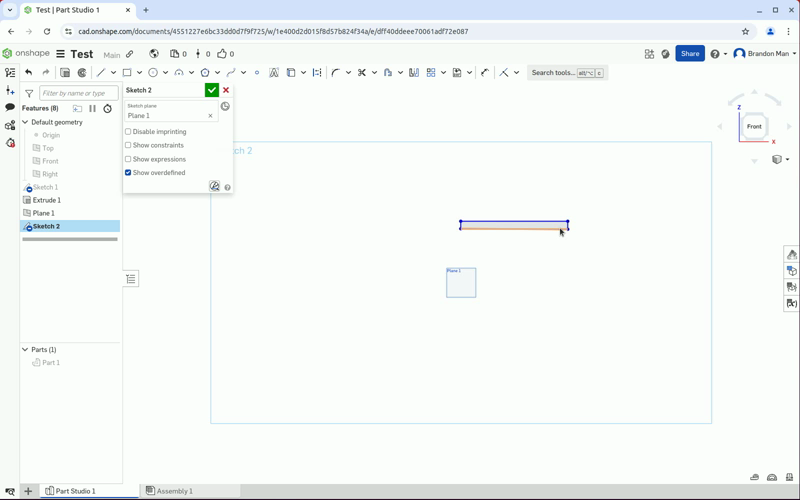
scroll(6)
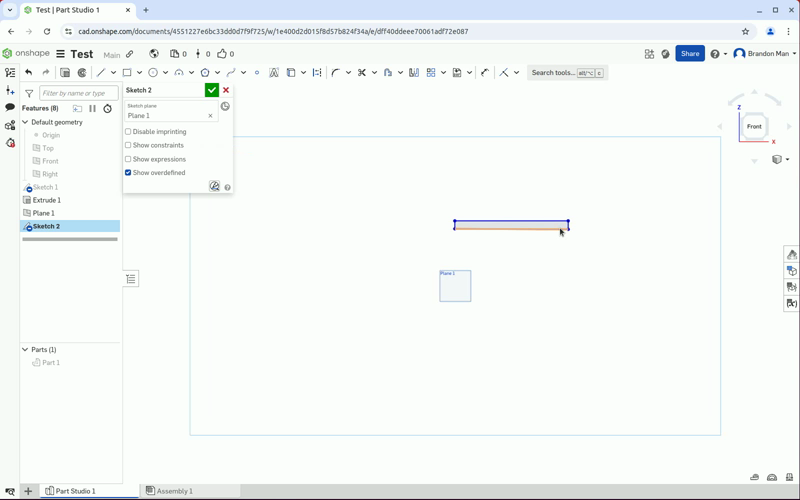
scroll(6)
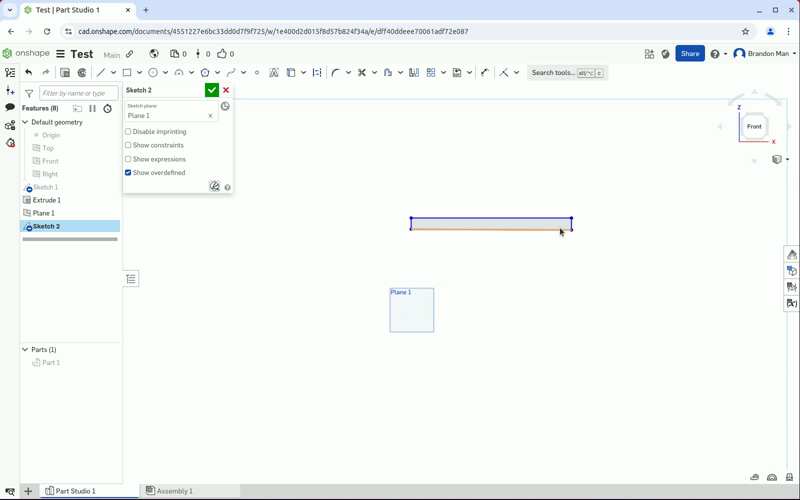
scroll(6)
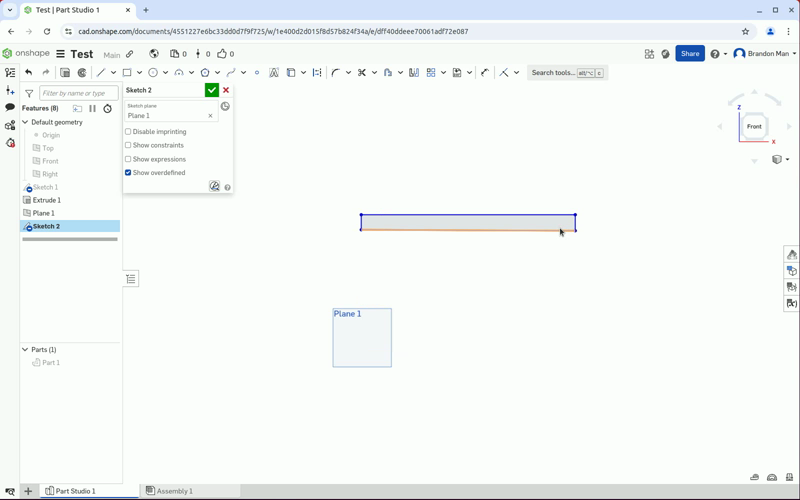
scroll(6)
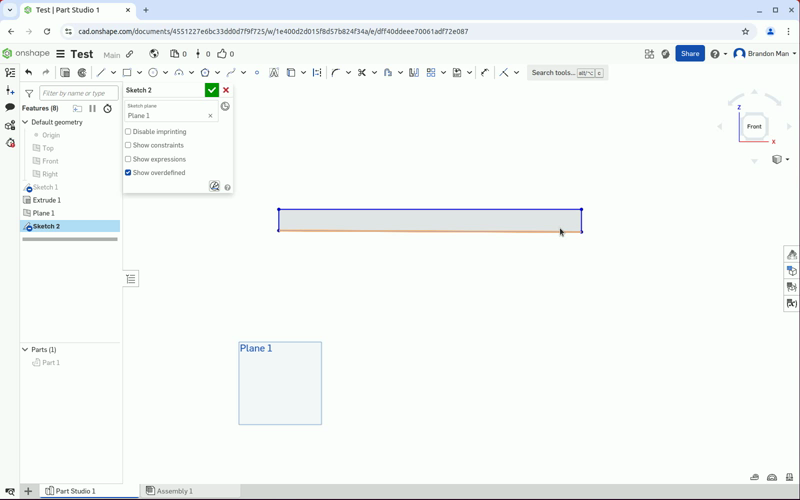
scroll(6)
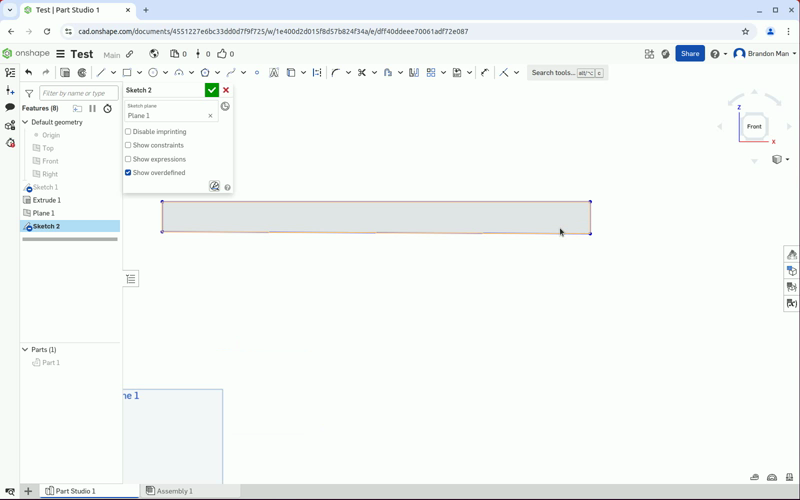
scroll(6)
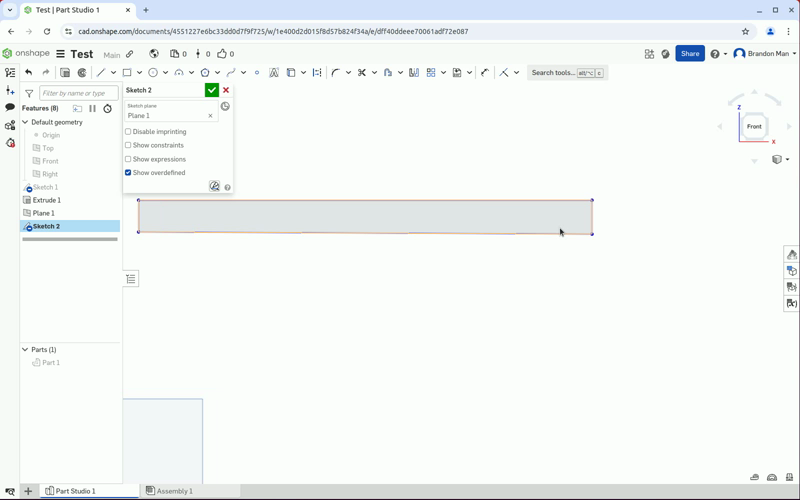
scroll(6)
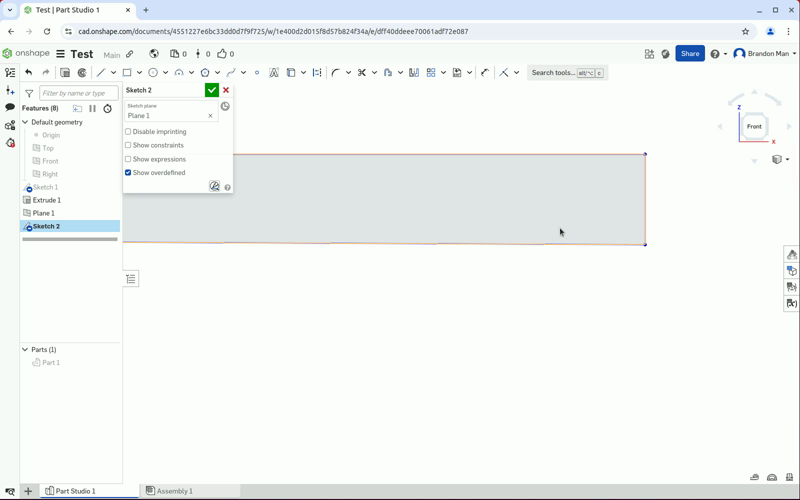
click(560, 227)
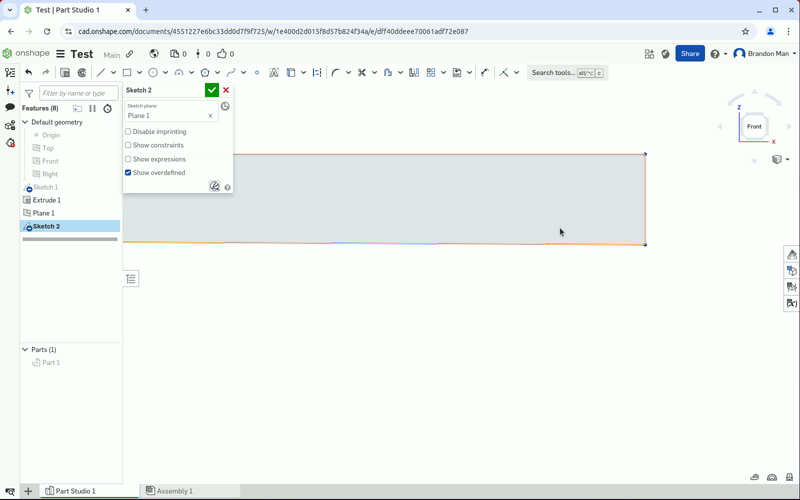
scroll(-6)
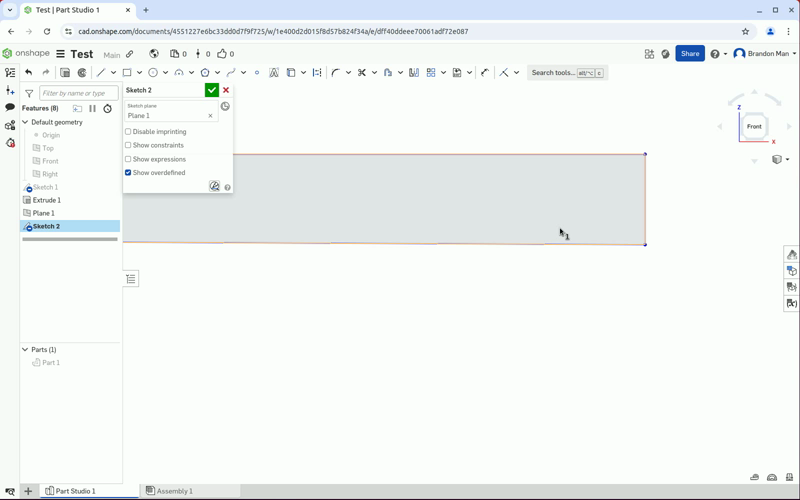
scroll(-6)
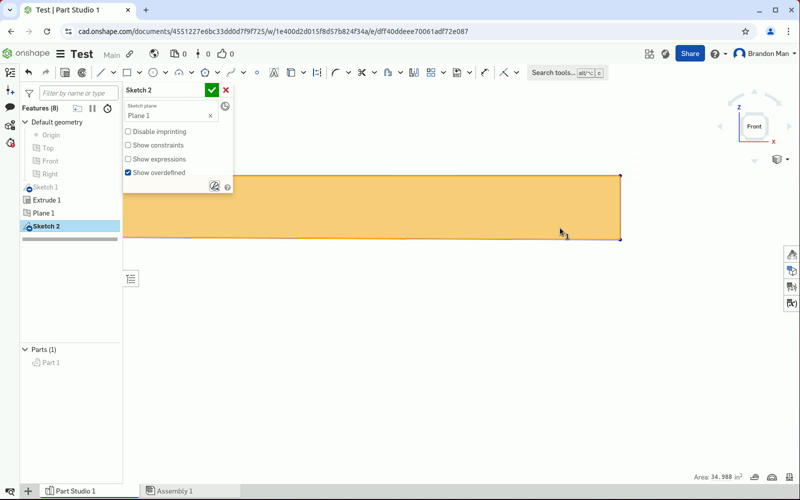
scroll(-6)
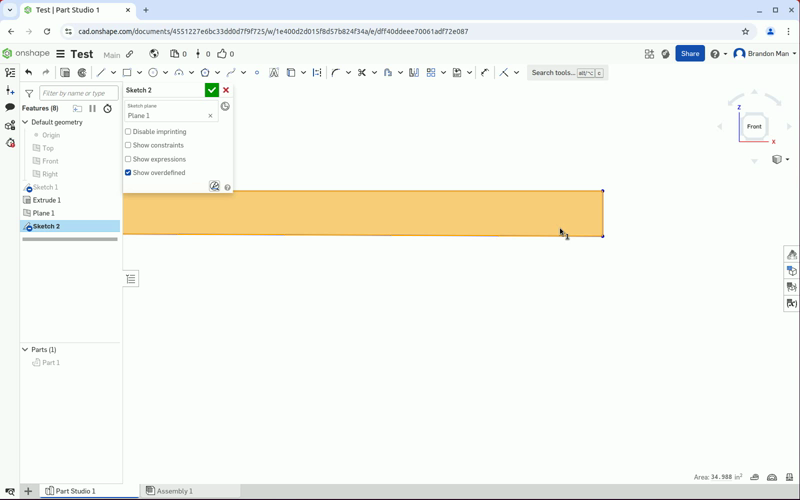
scroll(-6)
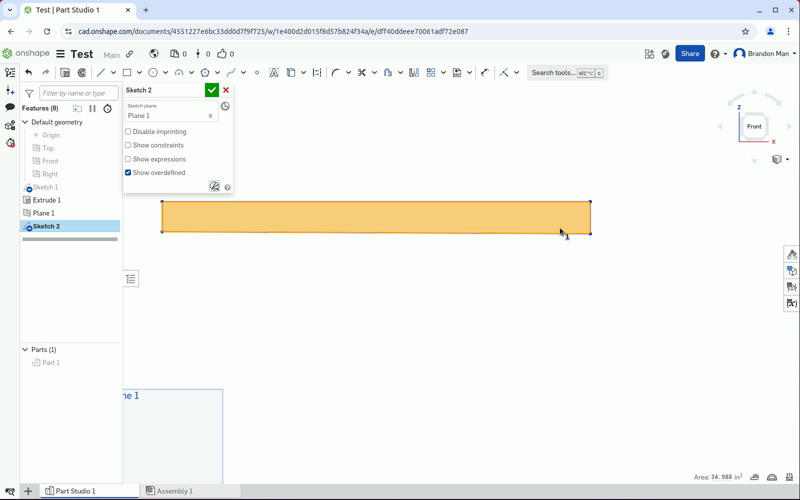
scroll(-6)
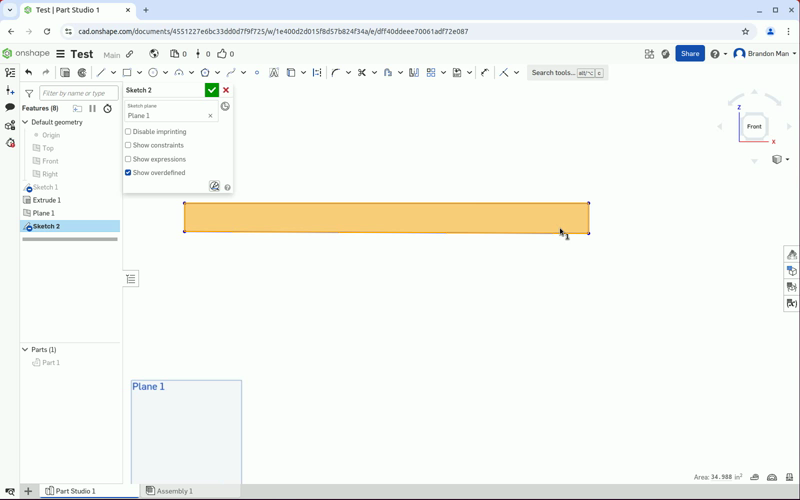
scroll(-6)
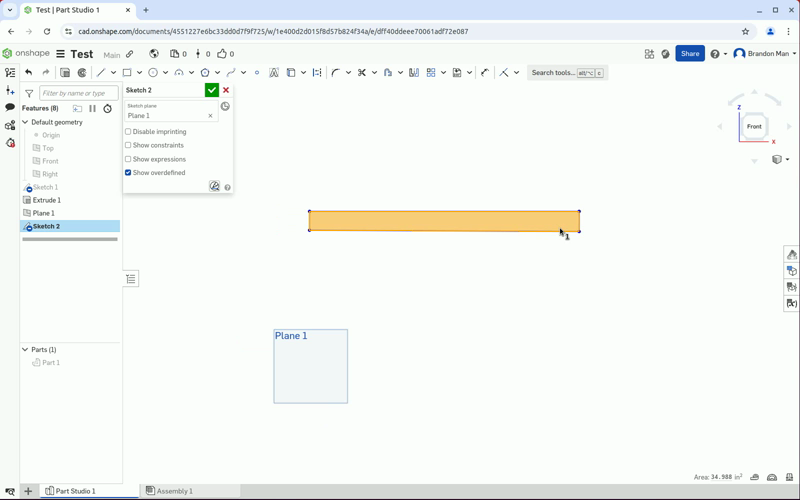
scroll(-6)
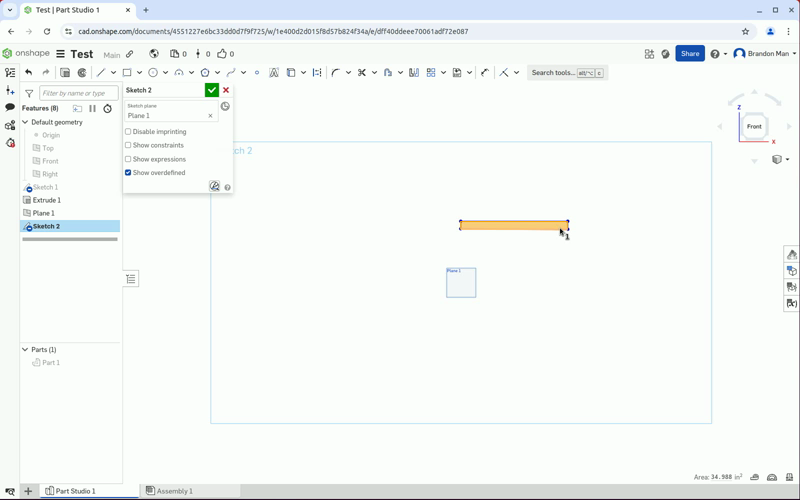
mouse_move(73, 352)
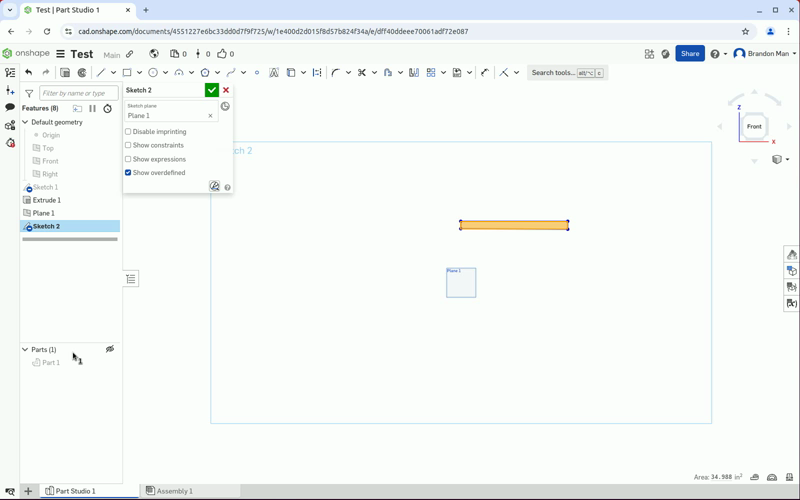
key(shift+y)
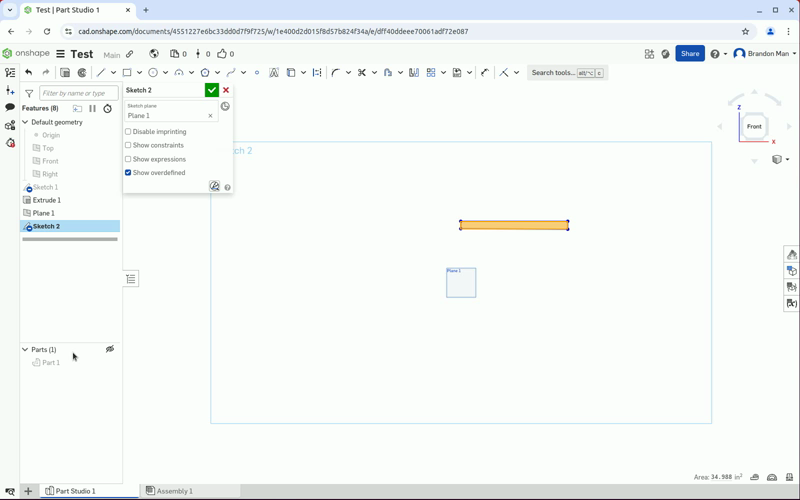
key(shift+e)
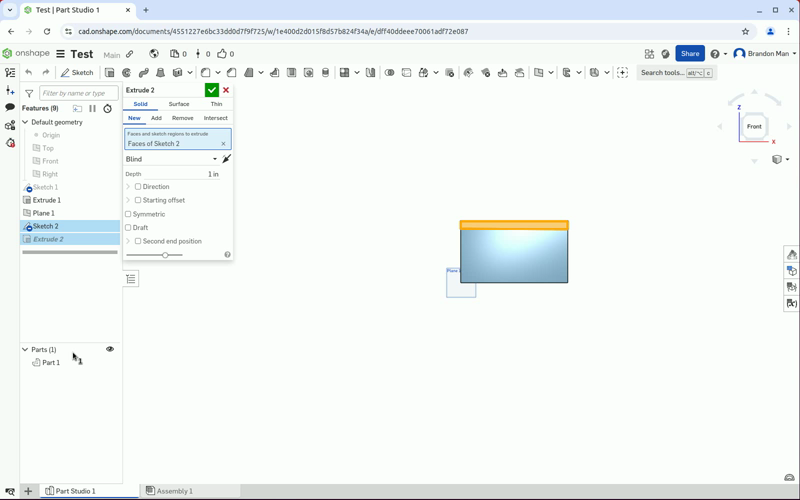
mouse_move(143, 106)
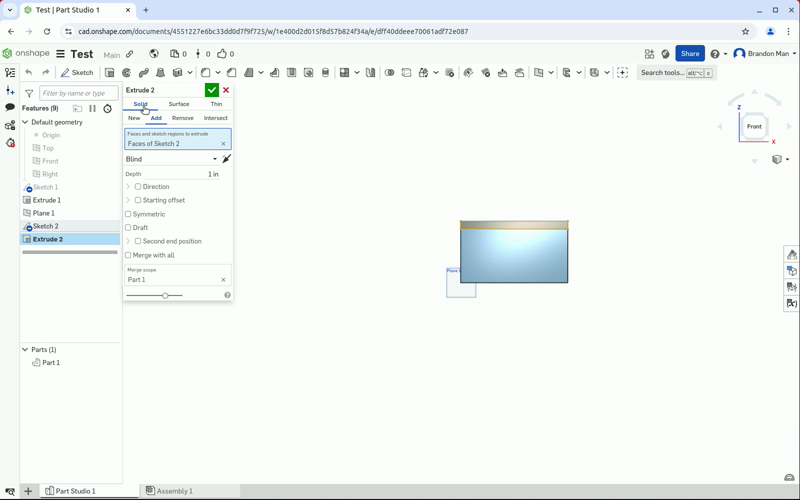
click(143, 106)
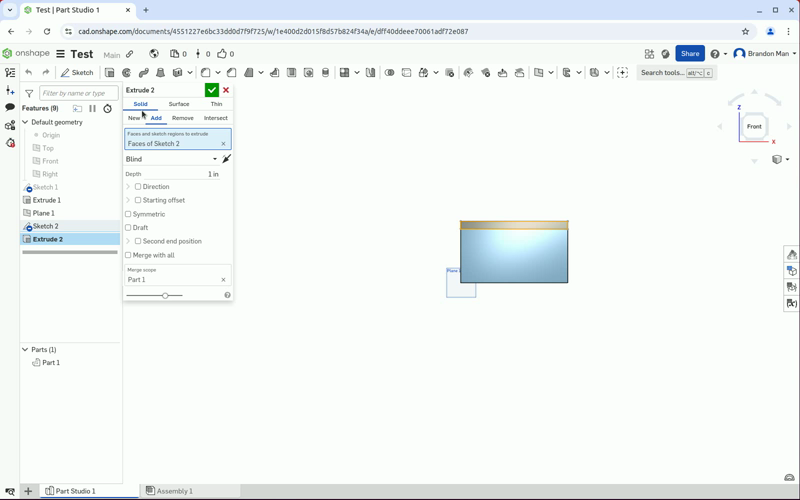
mouse_move(137, 120)
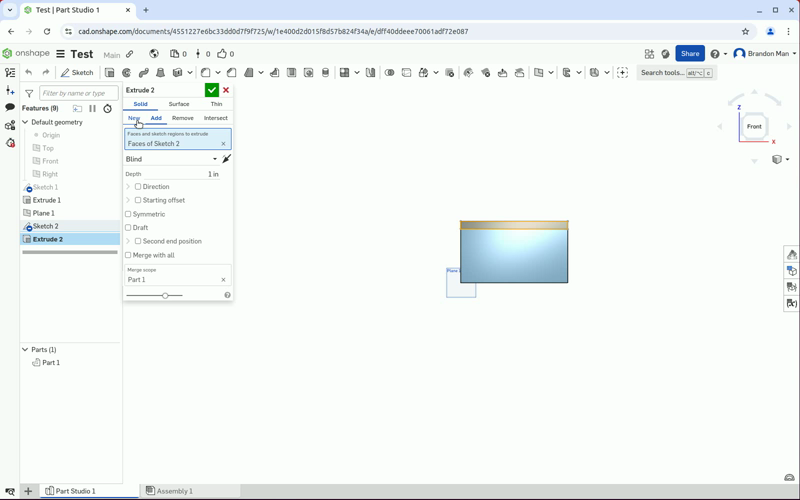
click(137, 120)
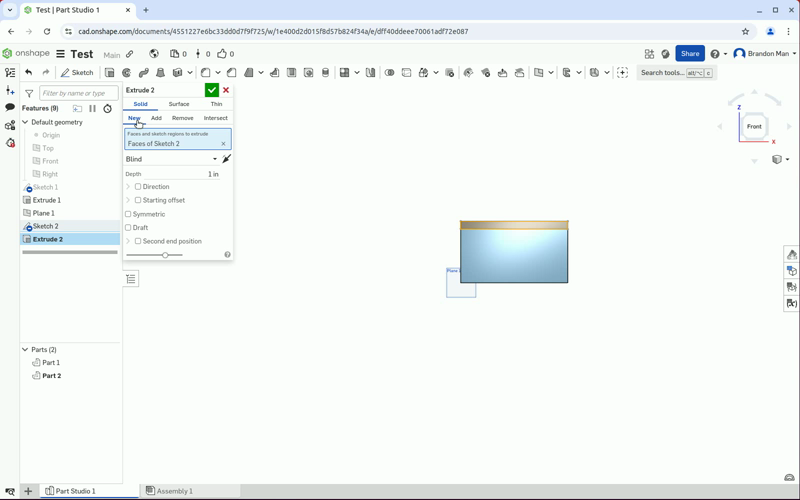
key(tab, 4)
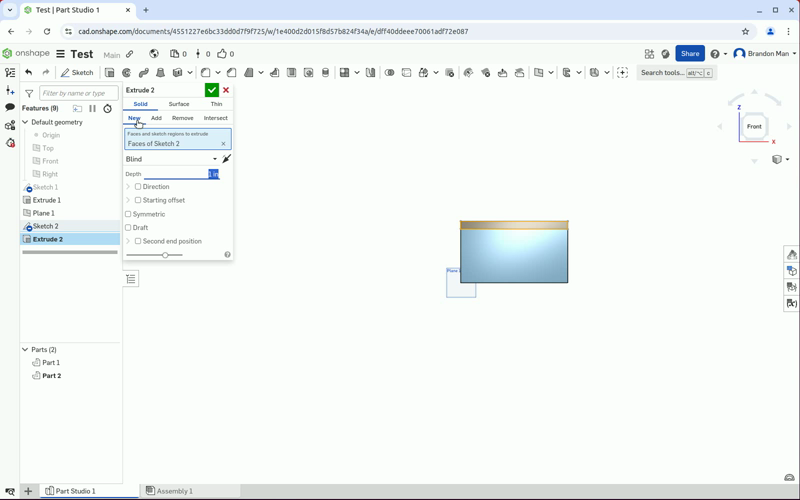
text(21.905)
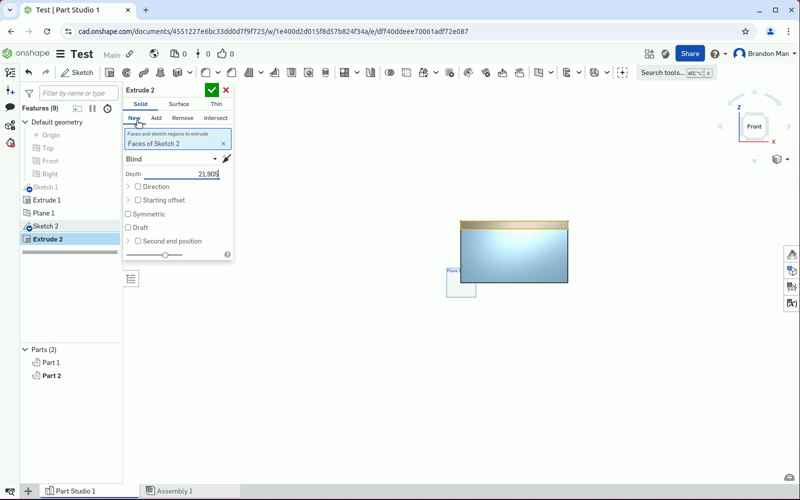
key(enter)
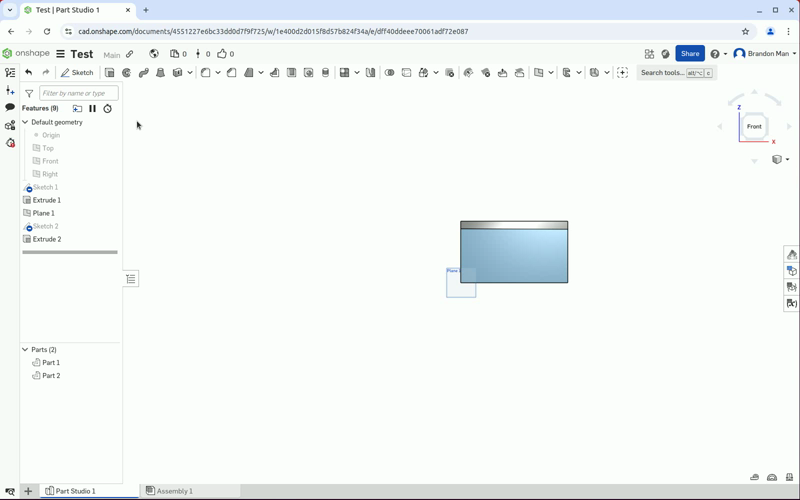
key(shift+h)
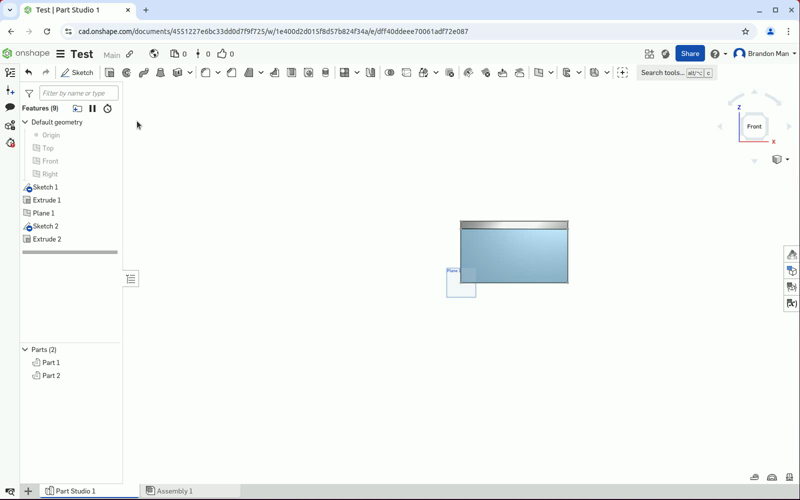
key(shift+h)
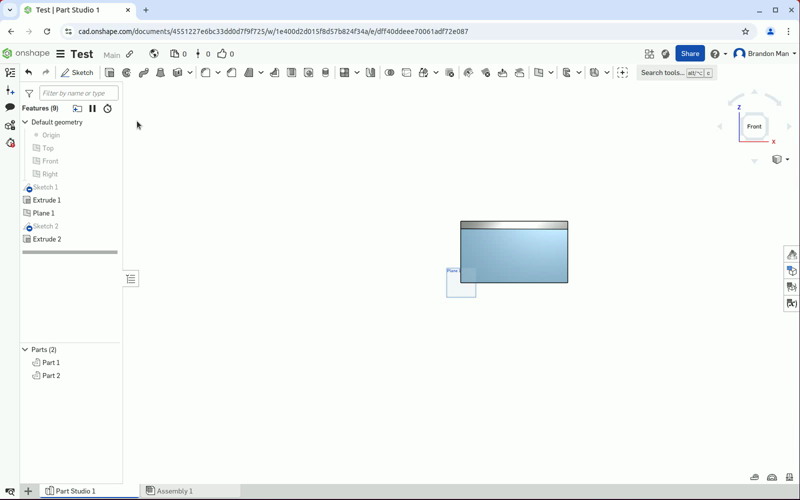
mouse_move(73, 189)
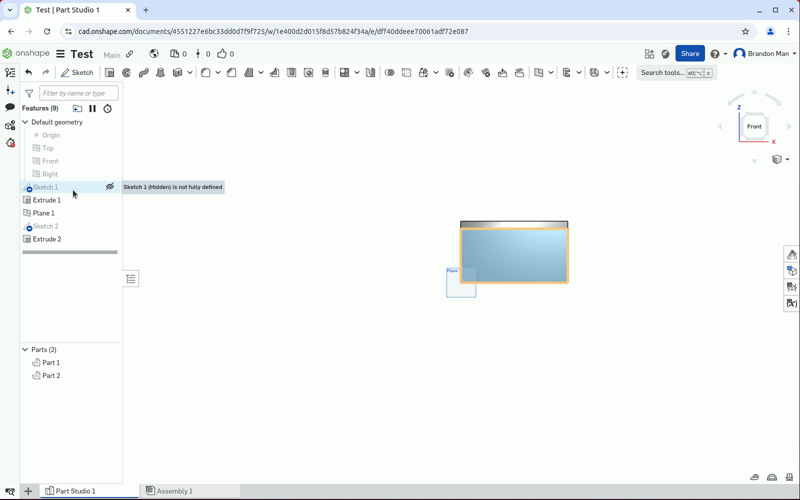
click(73, 189)
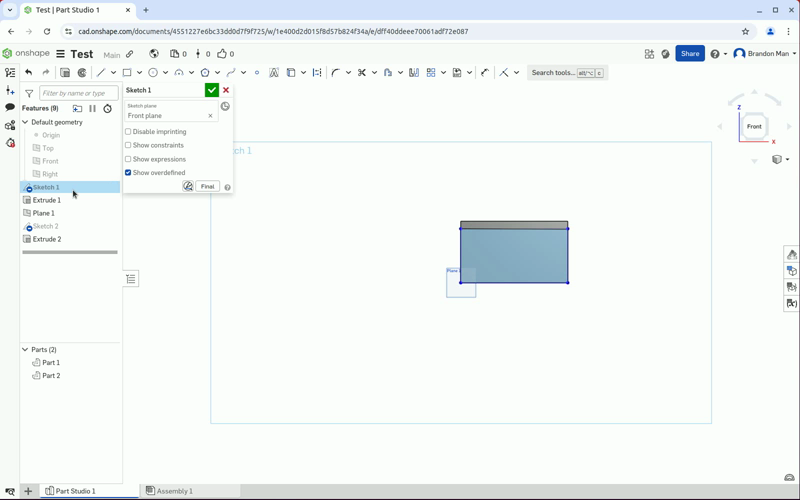
mouse_move(229, 92)
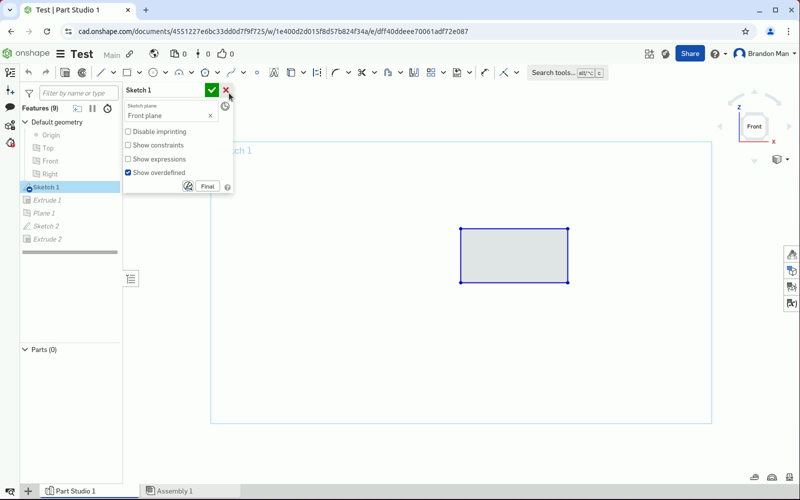
click(229, 92)
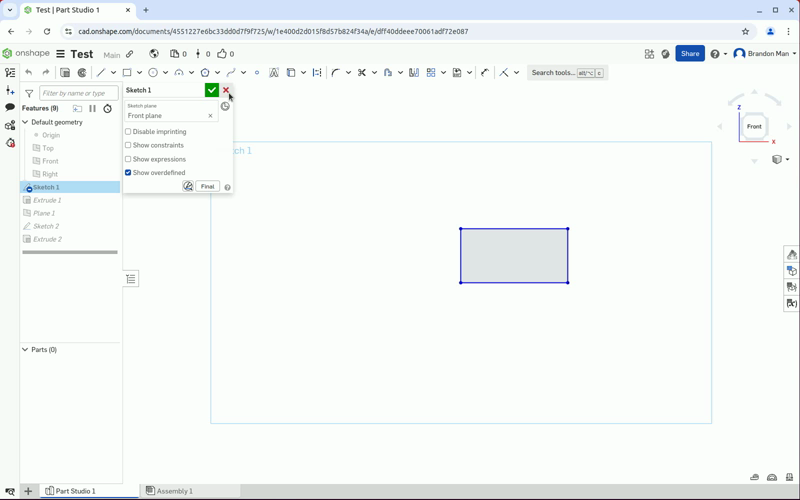
key(shift+s)
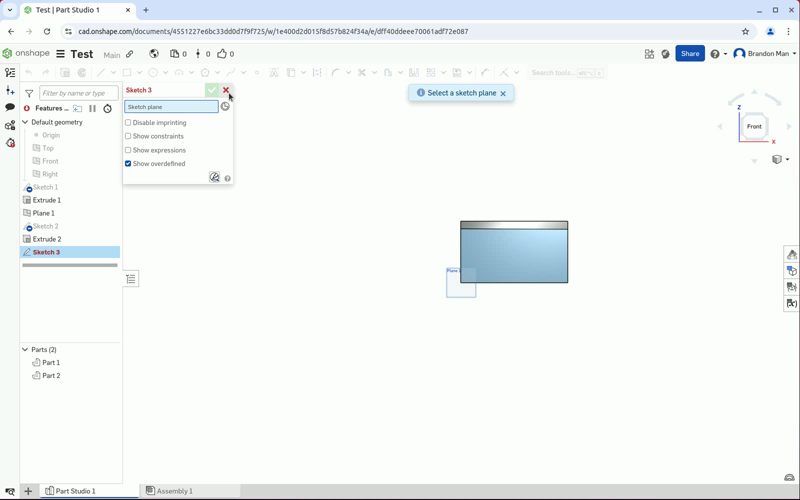
mouse_move(73, 215)
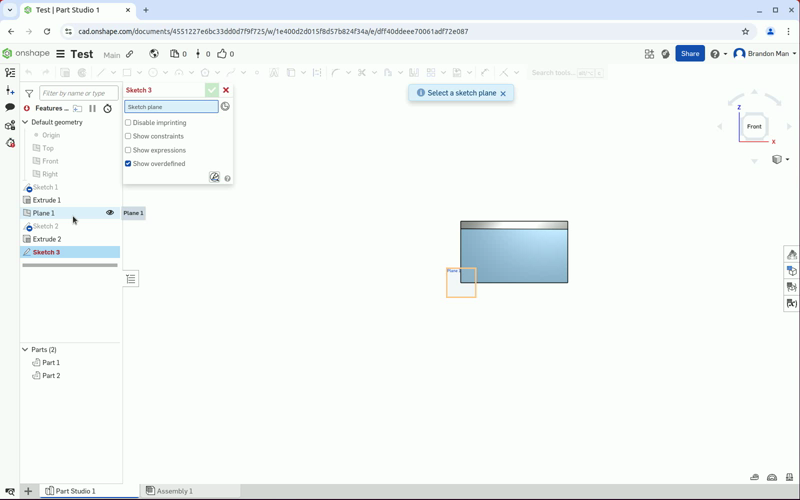
click(73, 215)
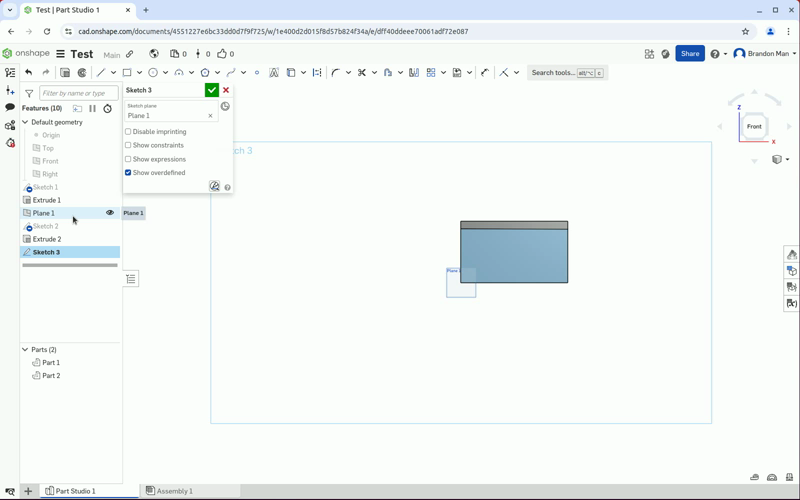
mouse_move(73, 352)
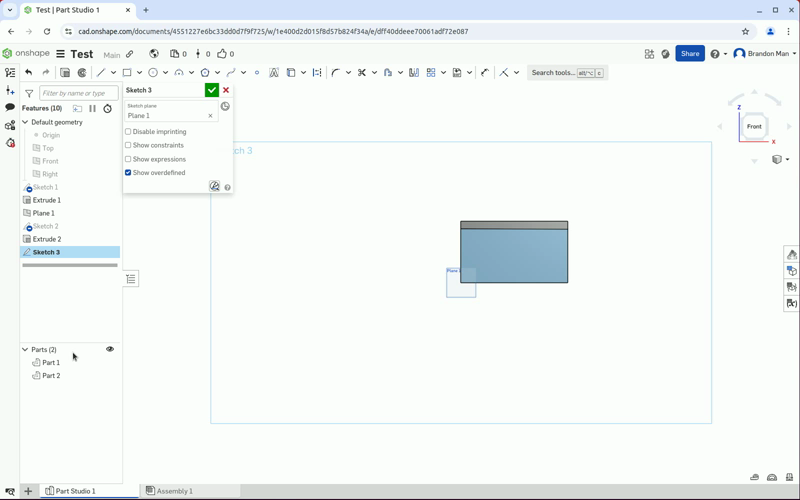
key(y)
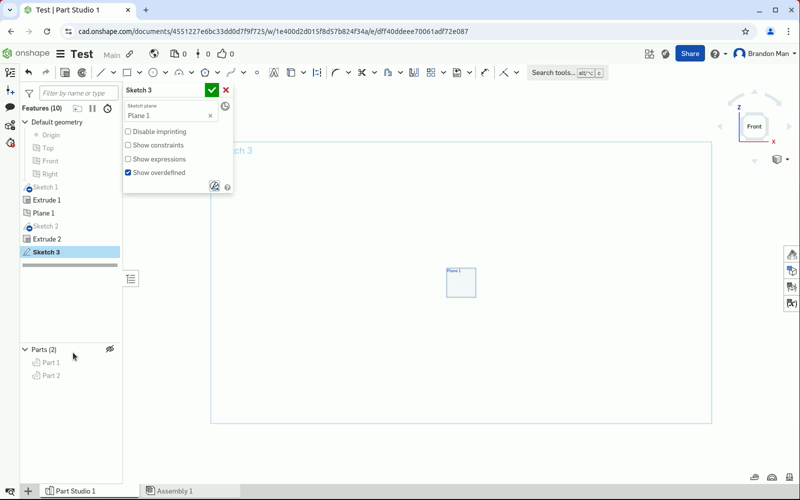
key(l)
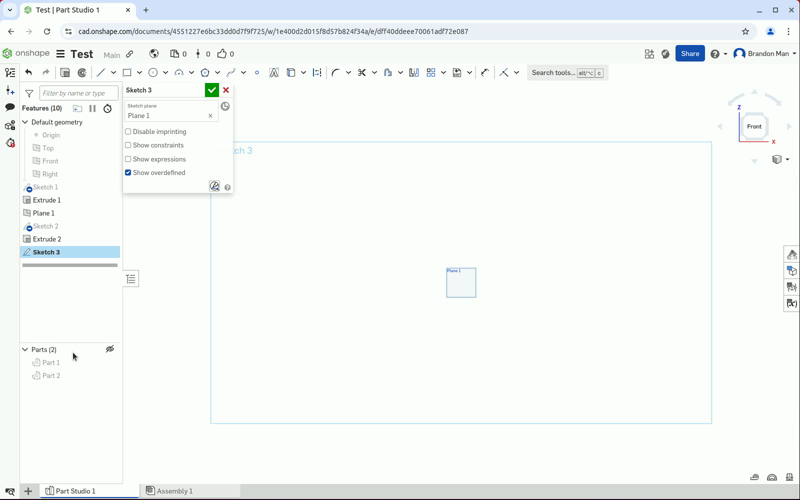
key_down(shift)
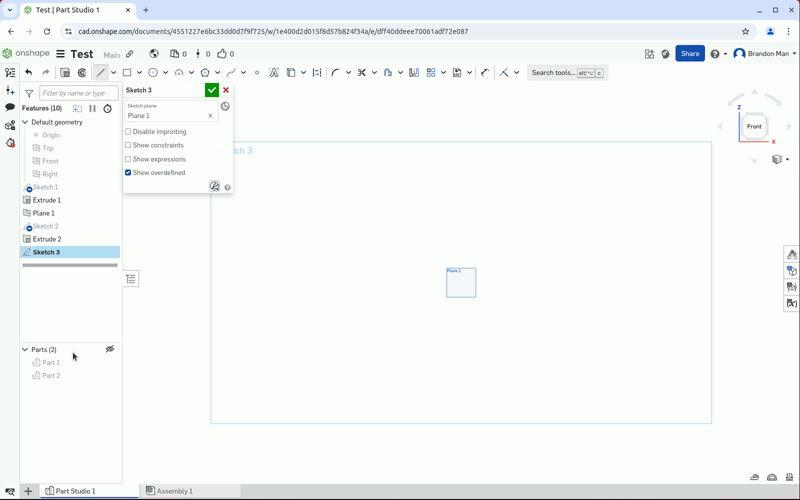
mouse_move(460, 291)
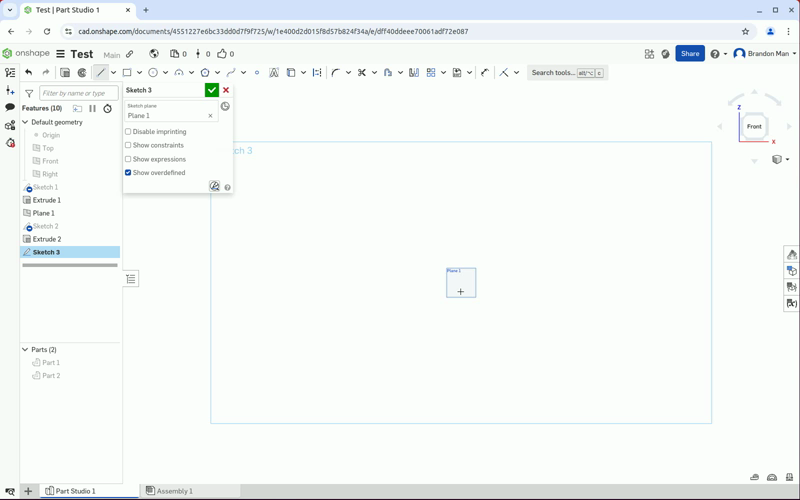
click(460, 291)
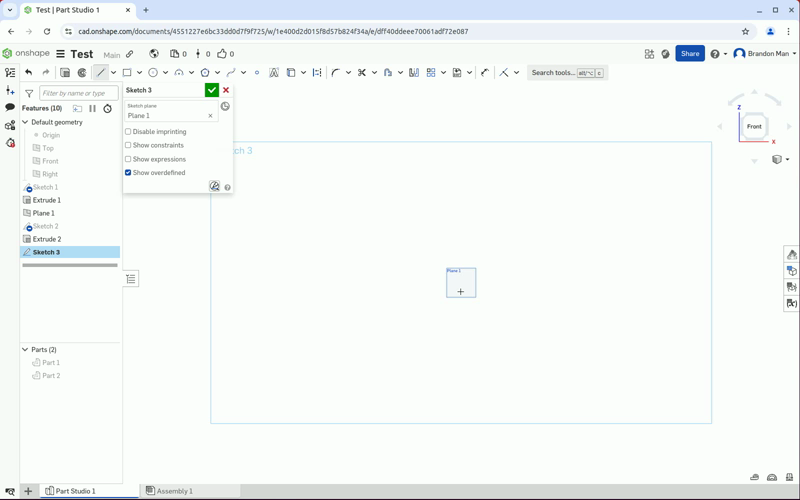
key_up(shift)
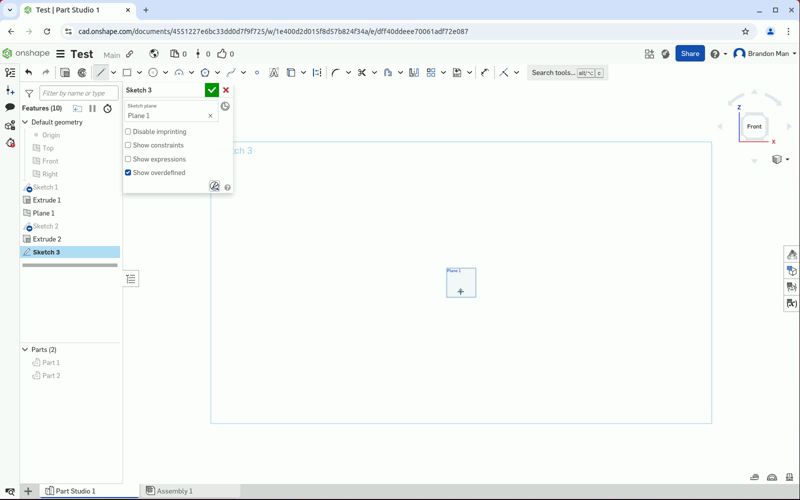
key_down(shift)
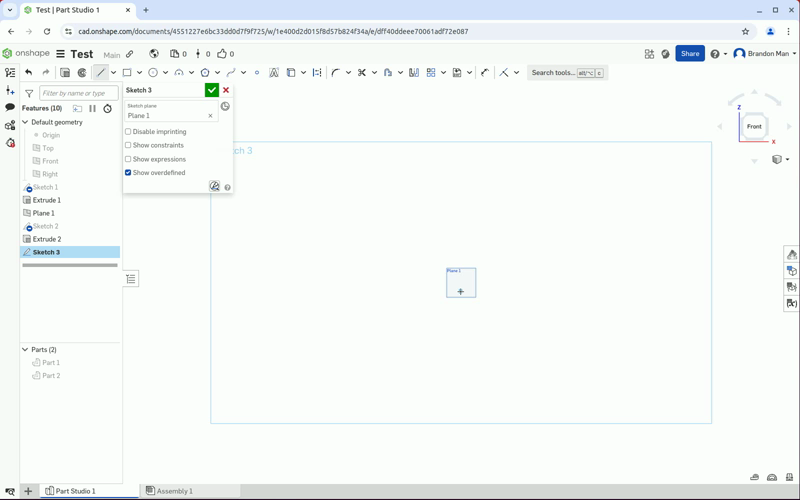
mouse_move(567, 291)
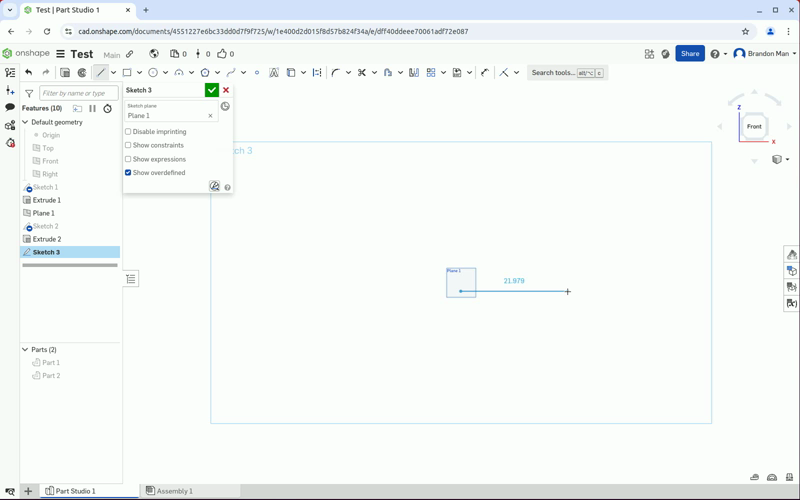
click(567, 291)
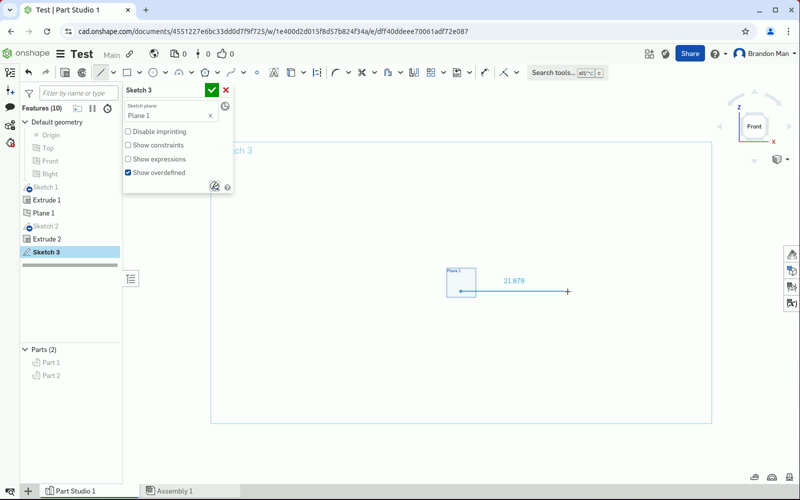
key_up(shift)
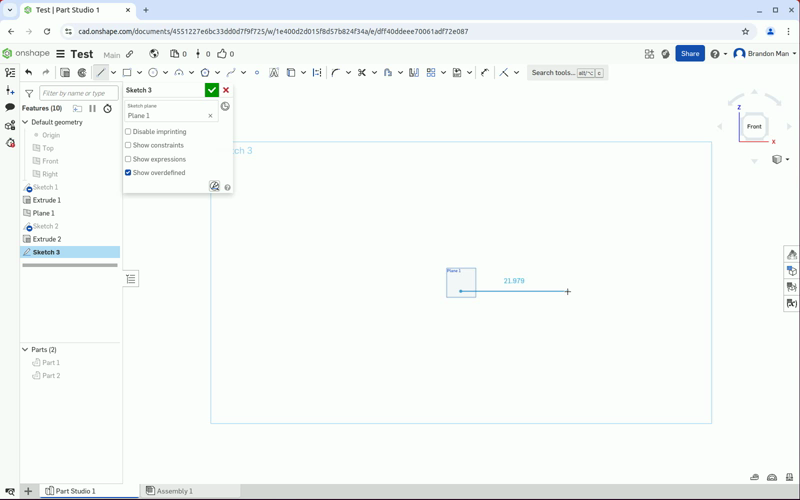
key_down(shift)
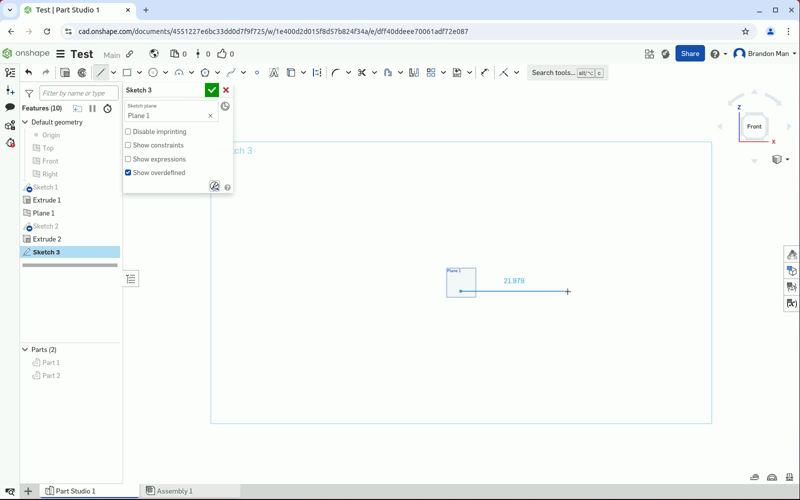
mouse_move(589, 291)
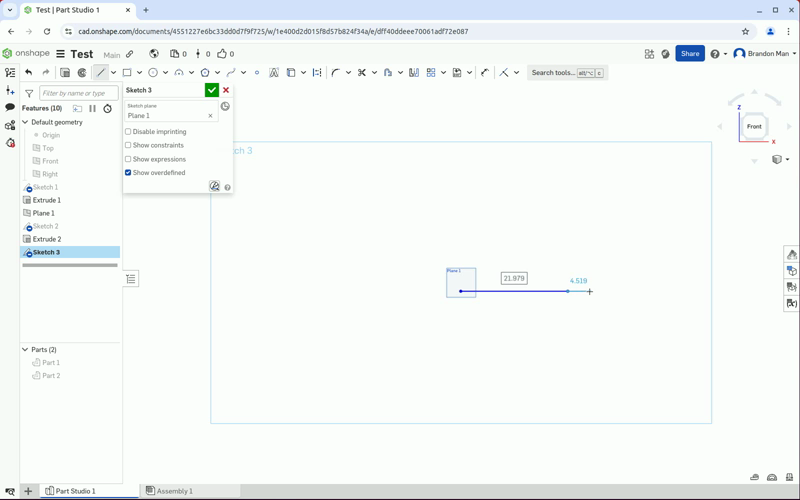
mouse_move(567, 283)
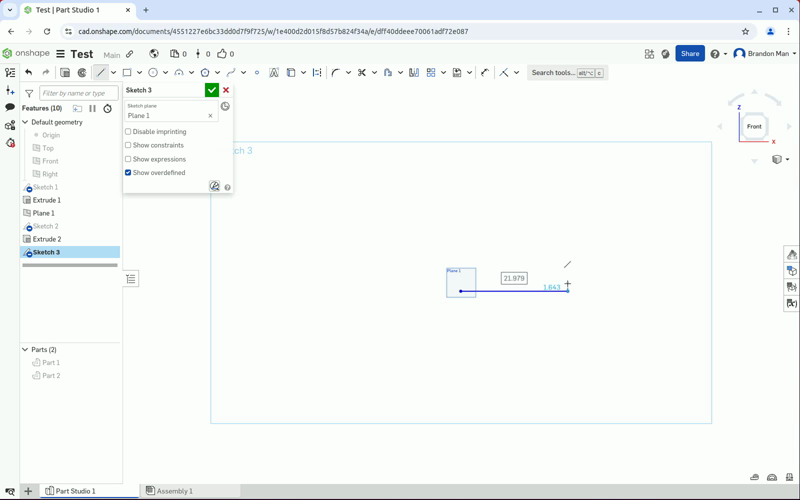
click(567, 283)
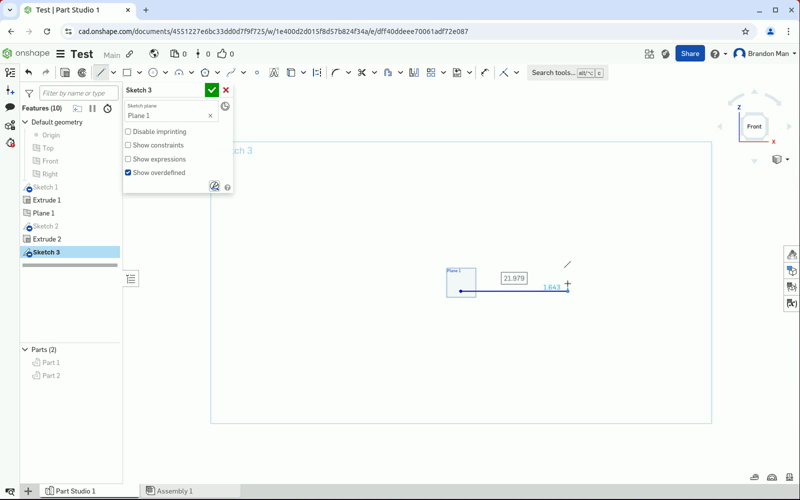
key_up(shift)
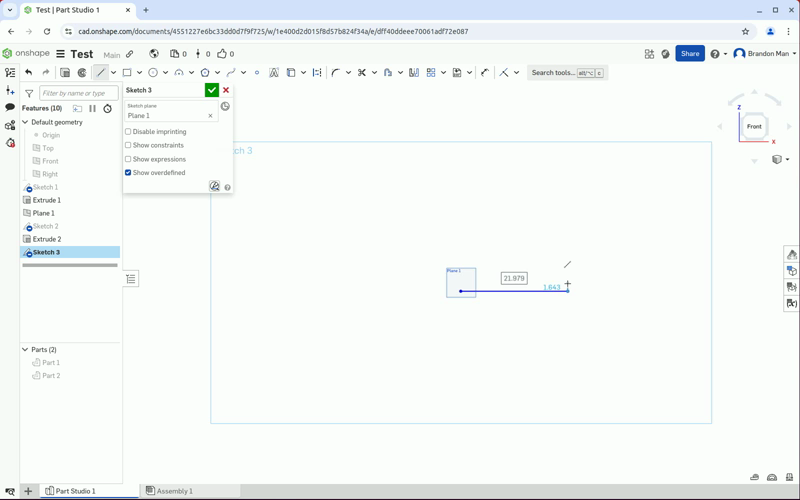
key_down(shift)
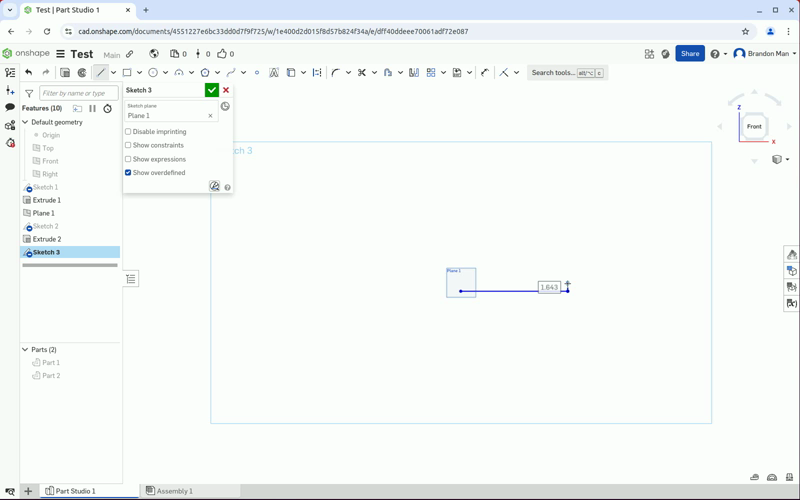
mouse_move(460, 283)
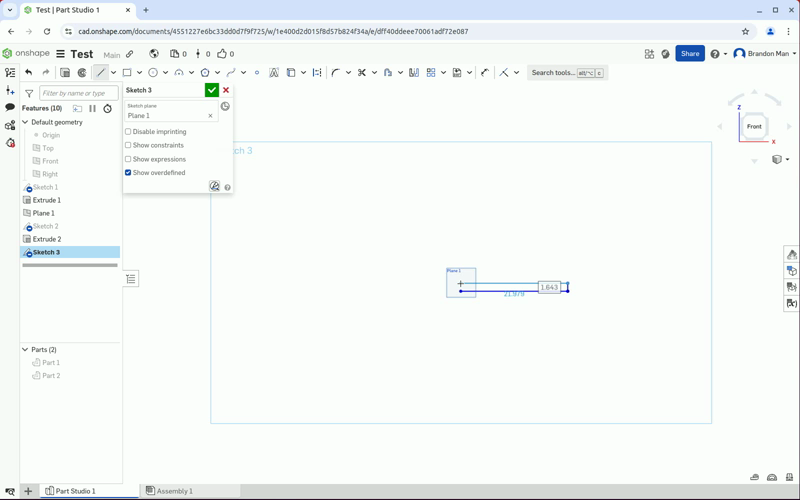
click(460, 283)
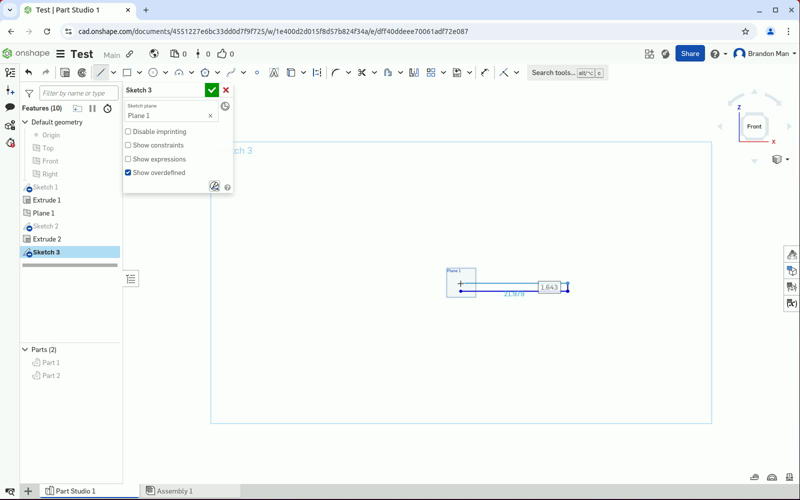
key_up(shift)
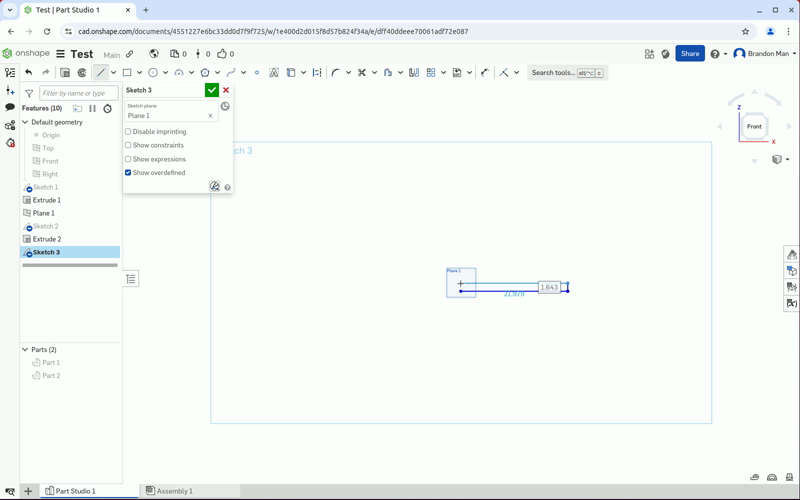
mouse_move(490, 283)
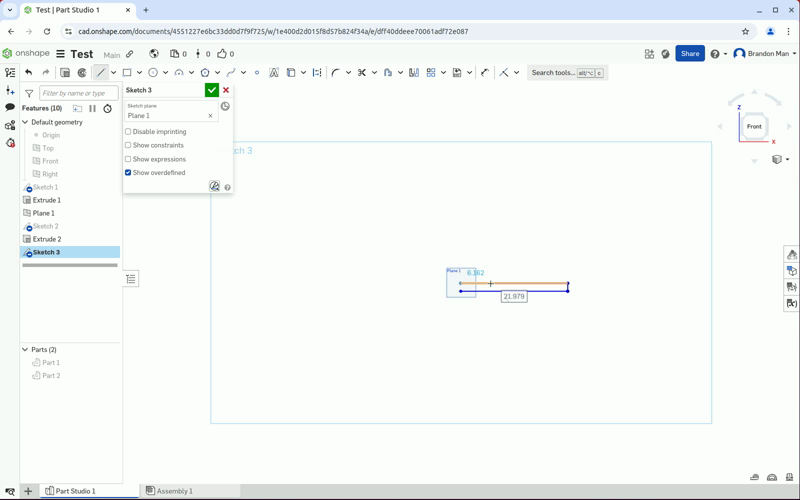
key_down(shift)
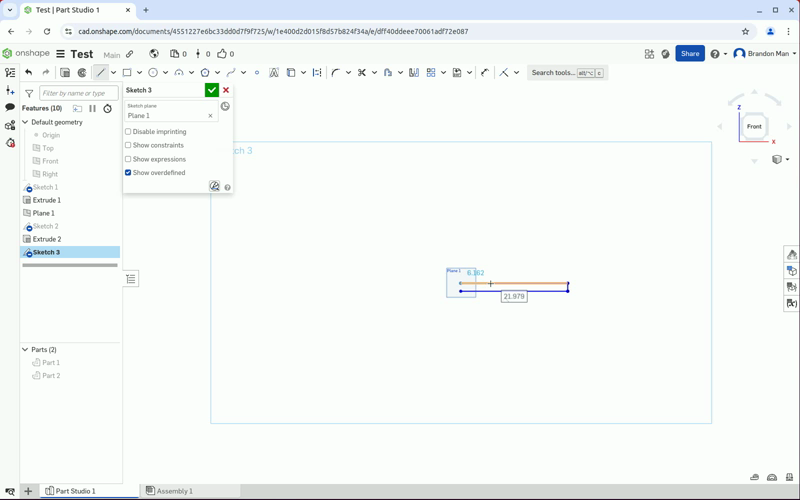
mouse_move(460, 291)
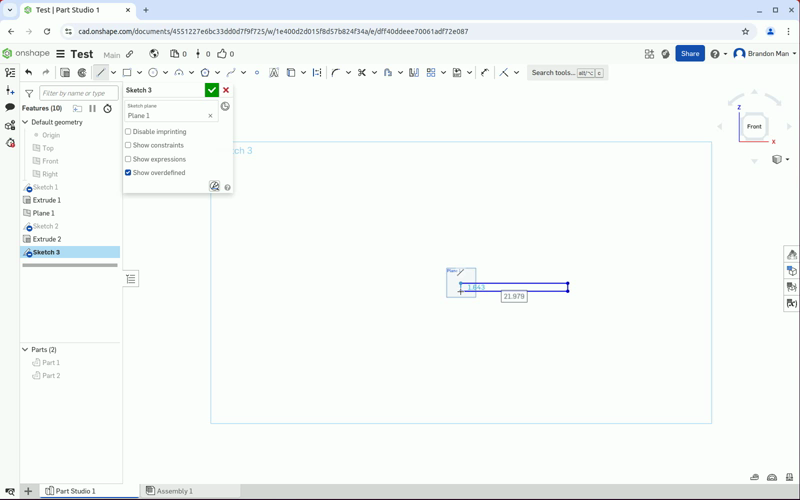
key_up(shift)
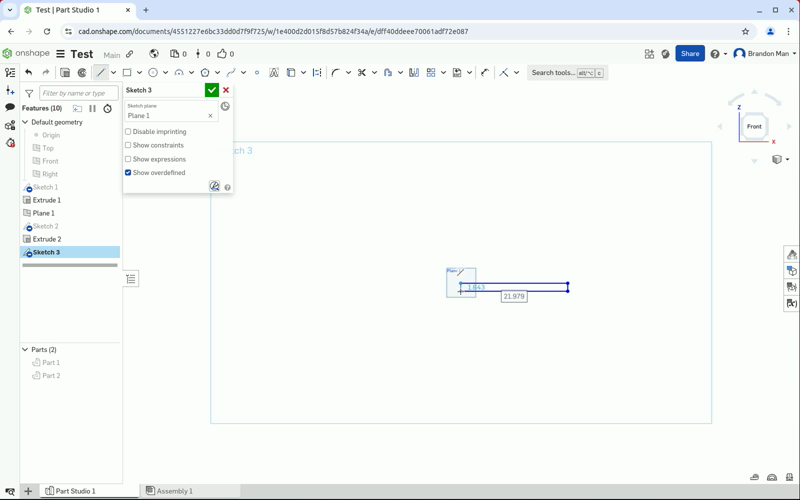
click(460, 291)
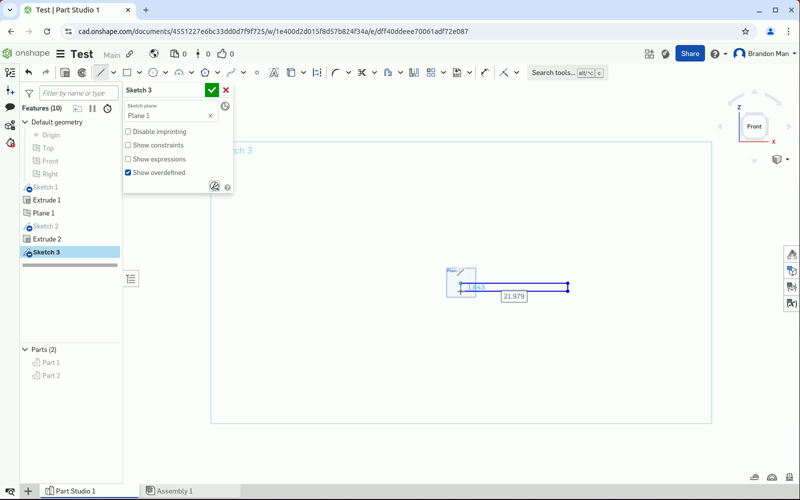
key(esc)
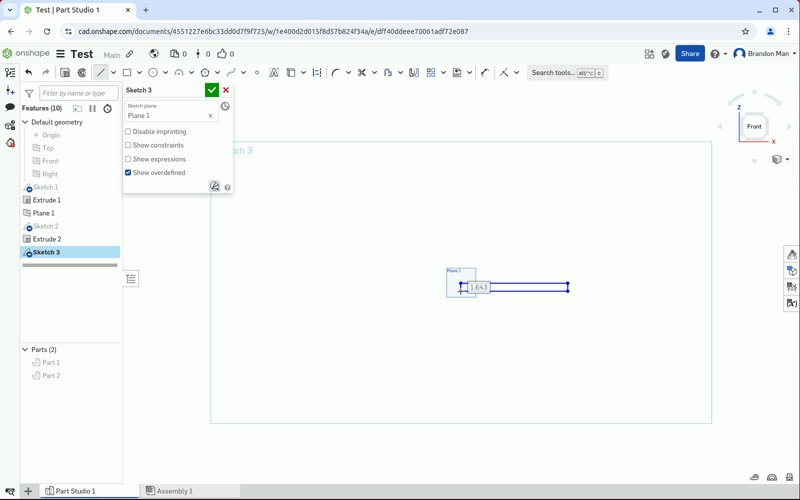
mouse_move(466, 288)
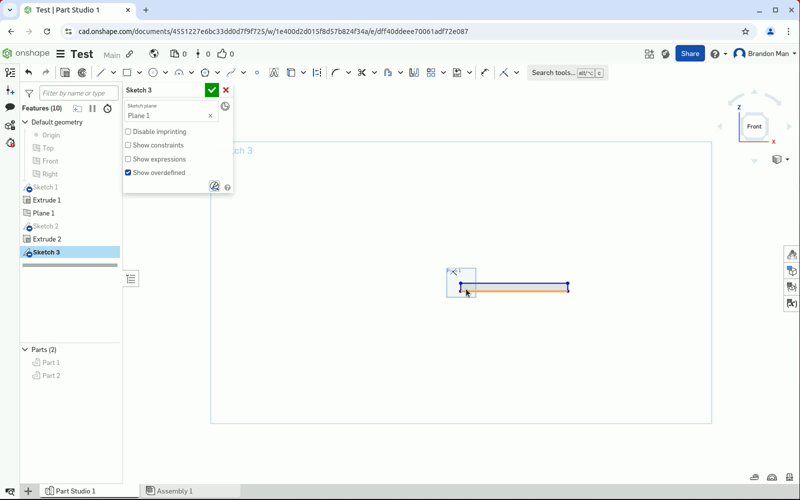
scroll(6)
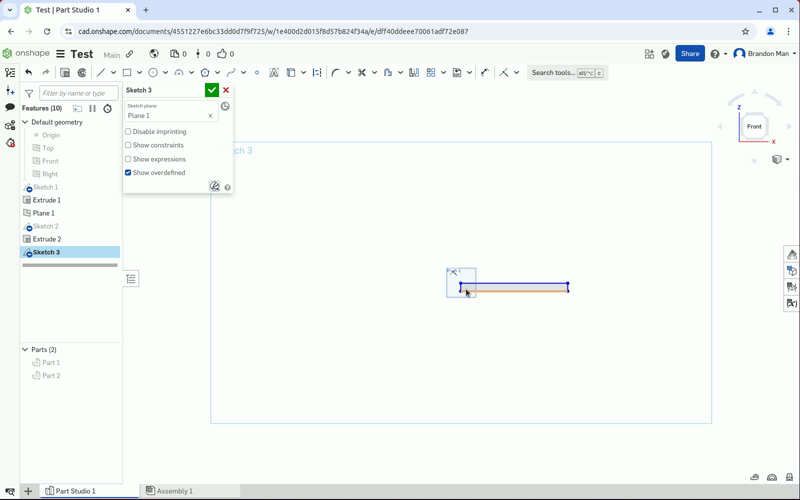
scroll(6)
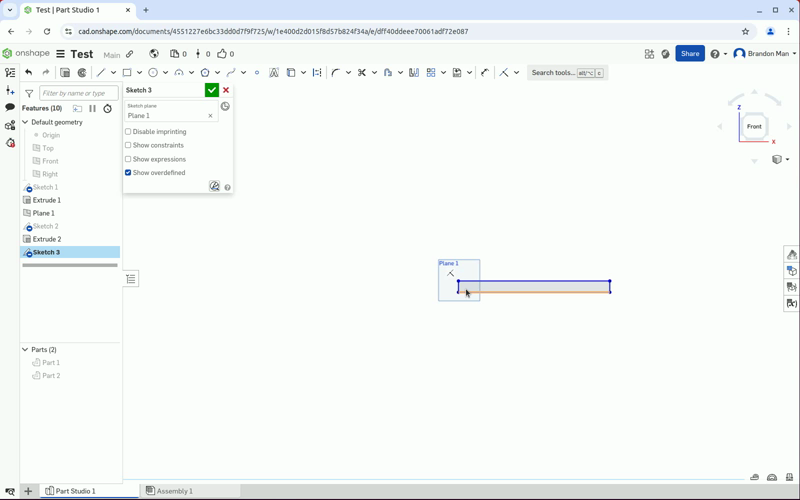
scroll(6)
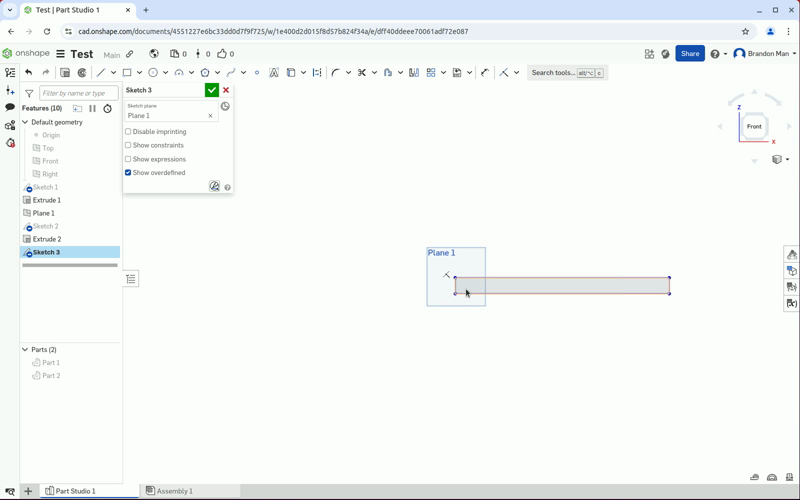
scroll(6)
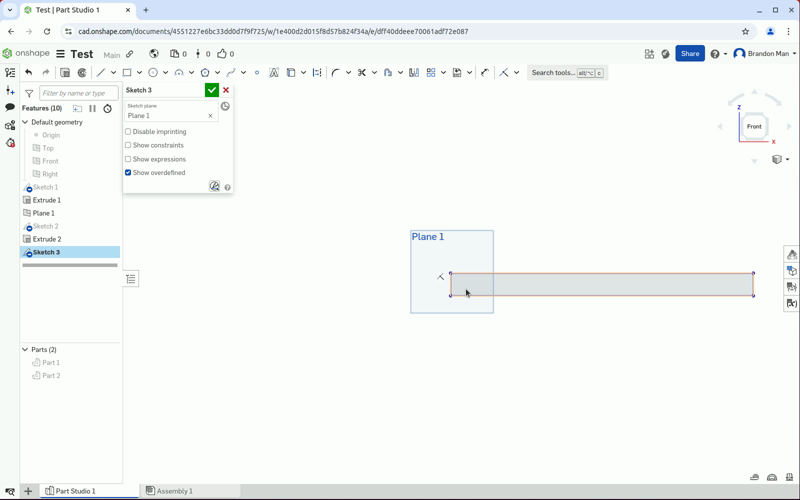
scroll(6)
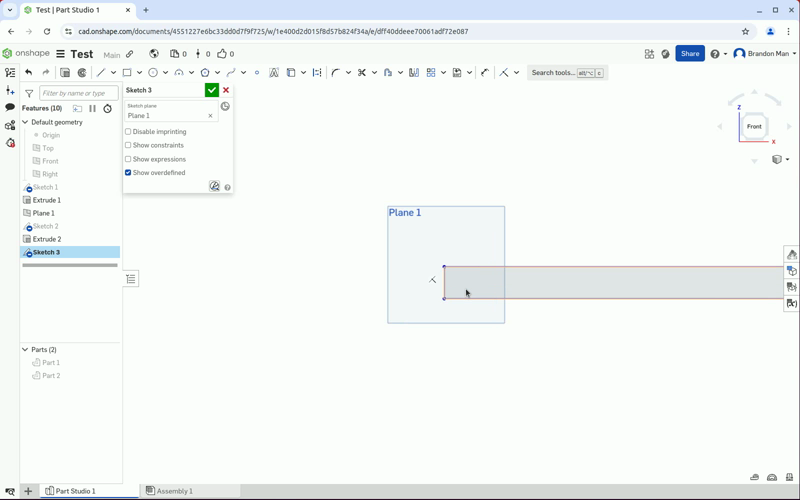
scroll(6)
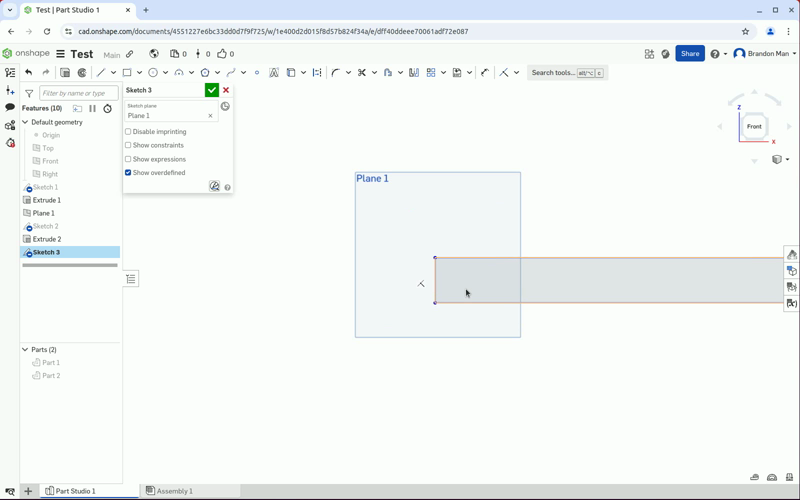
scroll(6)
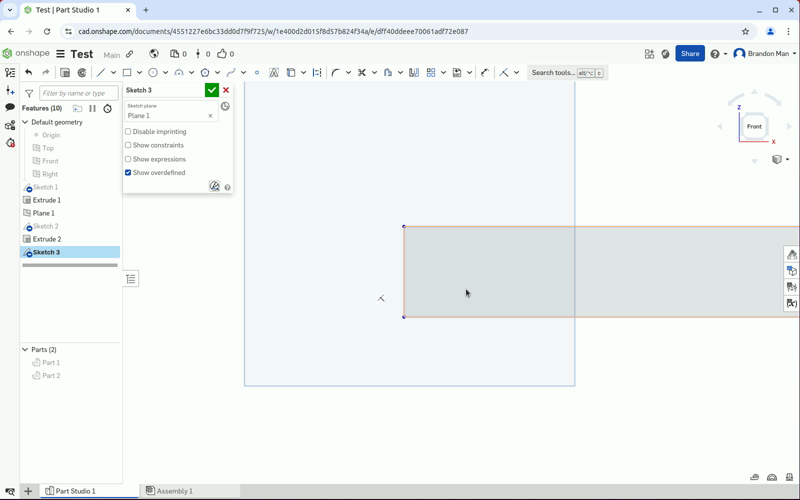
click(466, 288)
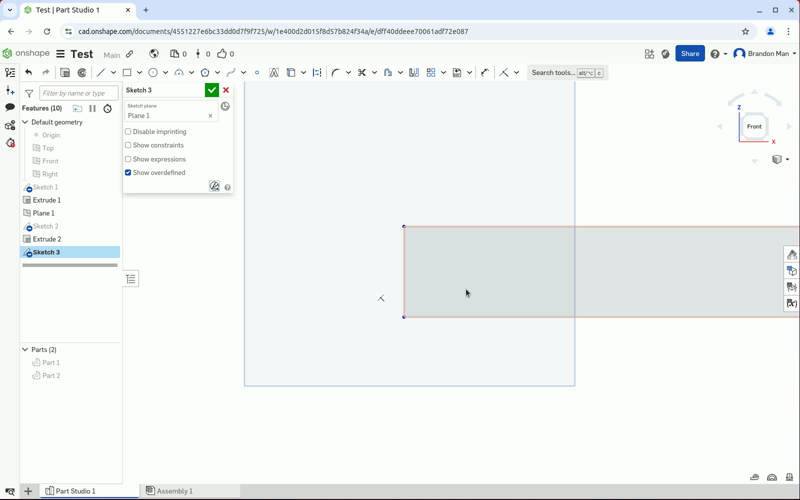
scroll(-6)
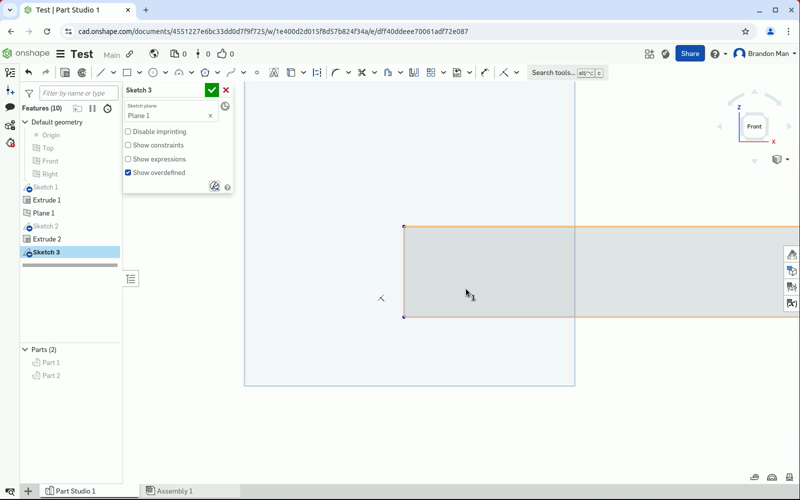
scroll(-6)
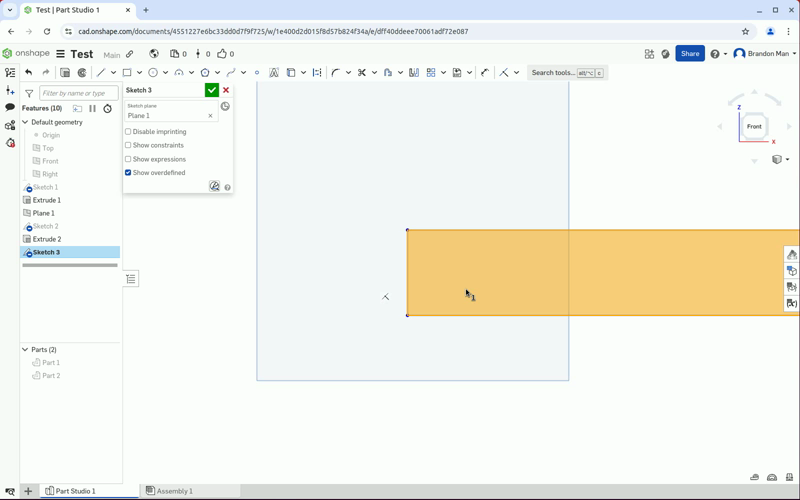
scroll(-6)
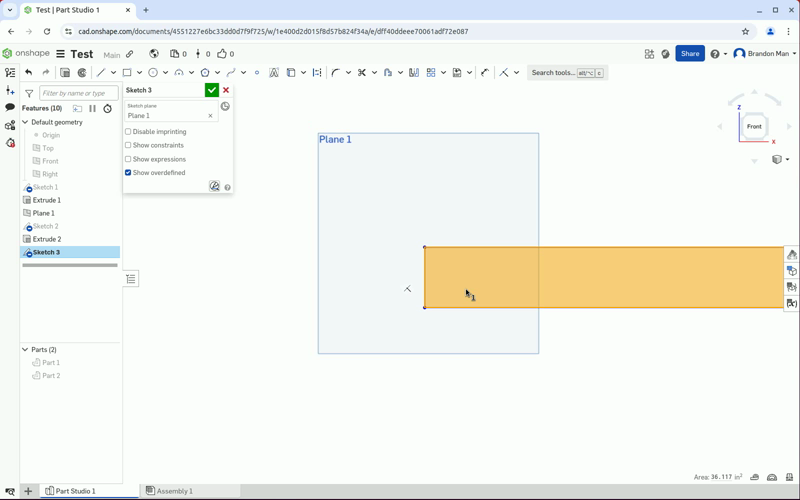
scroll(-6)
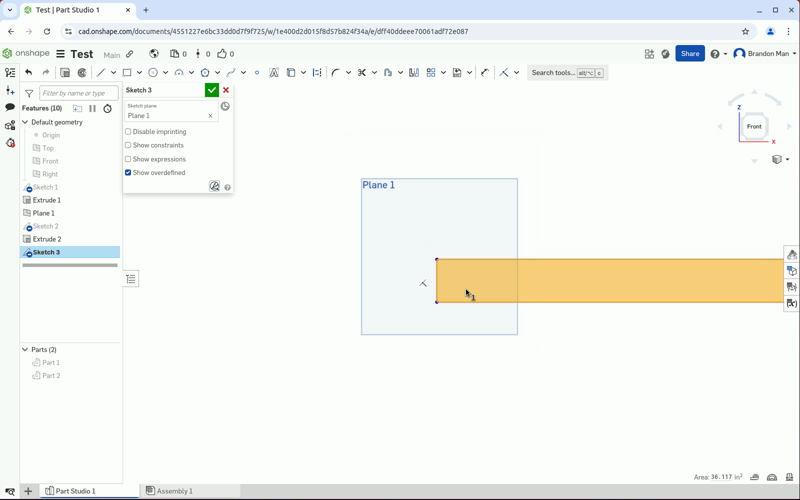
scroll(-6)
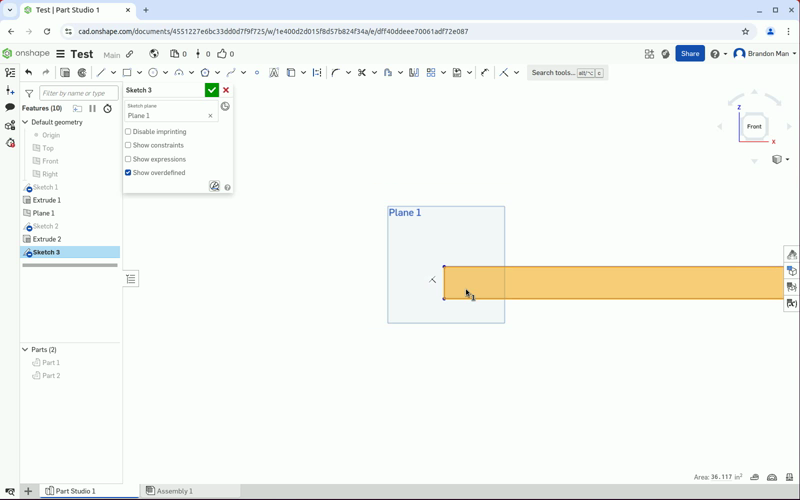
scroll(-6)
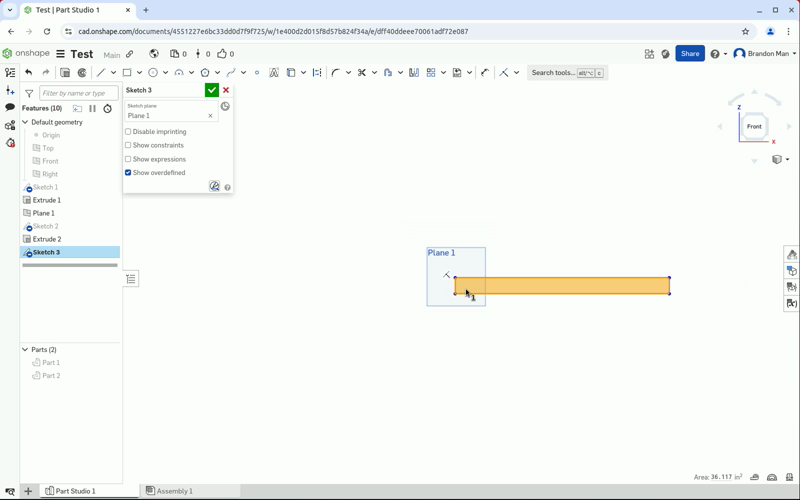
scroll(-6)
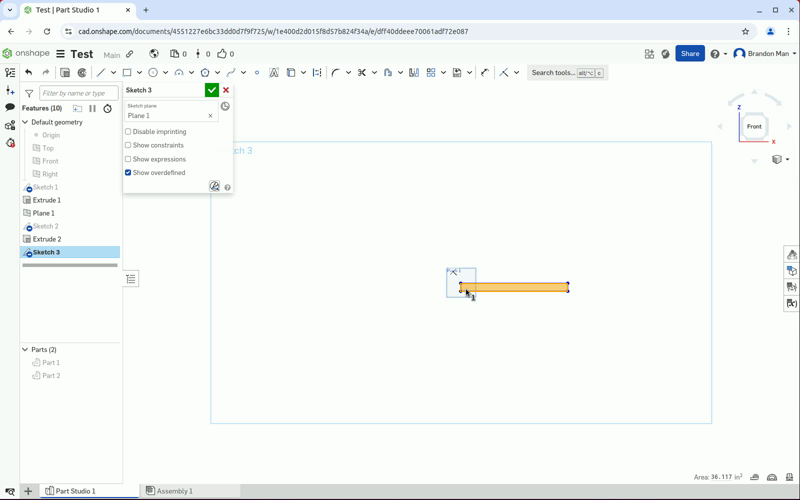
mouse_move(73, 352)
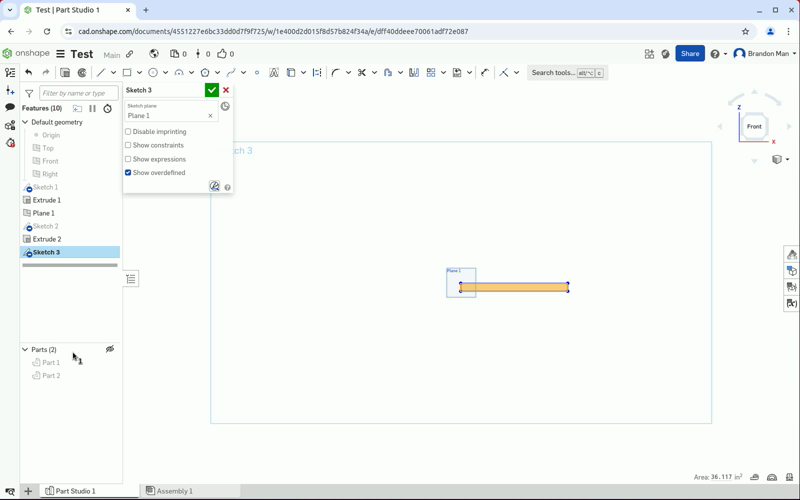
key(shift+y)
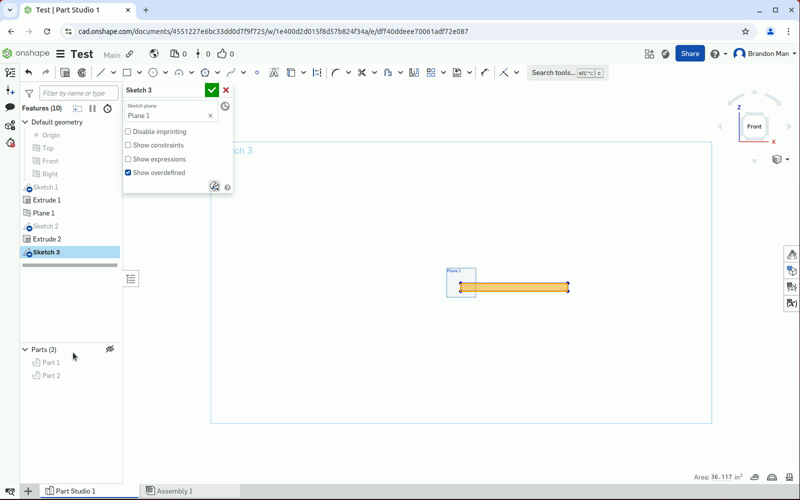
key(shift+e)
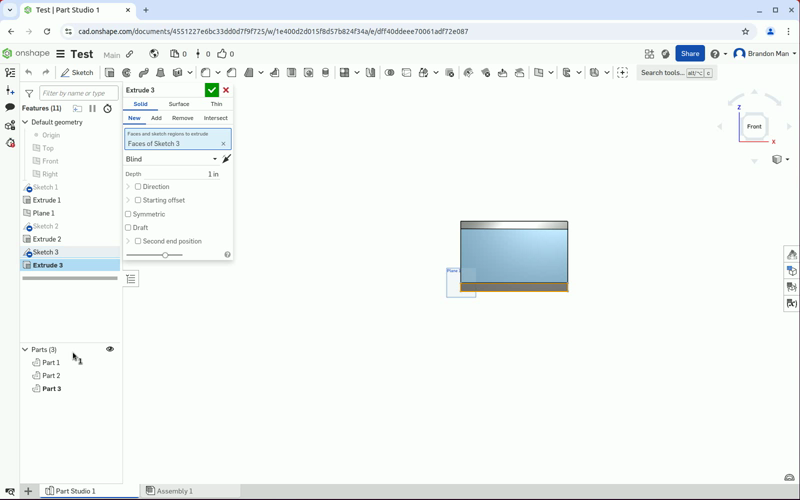
mouse_move(143, 106)
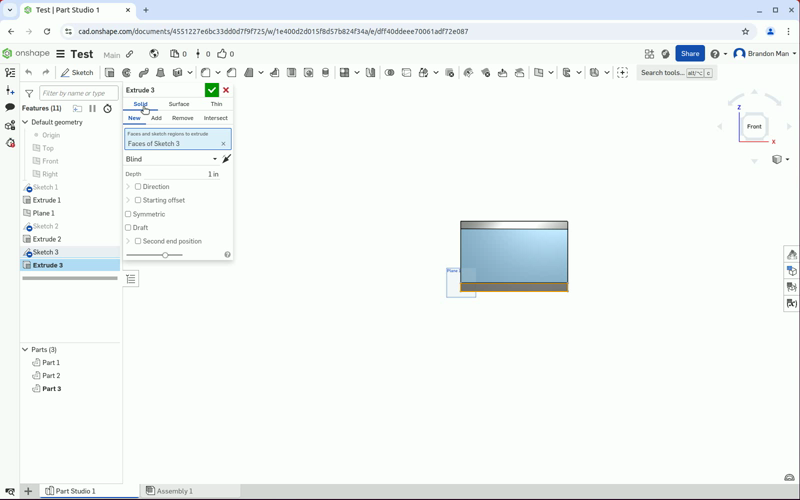
click(143, 106)
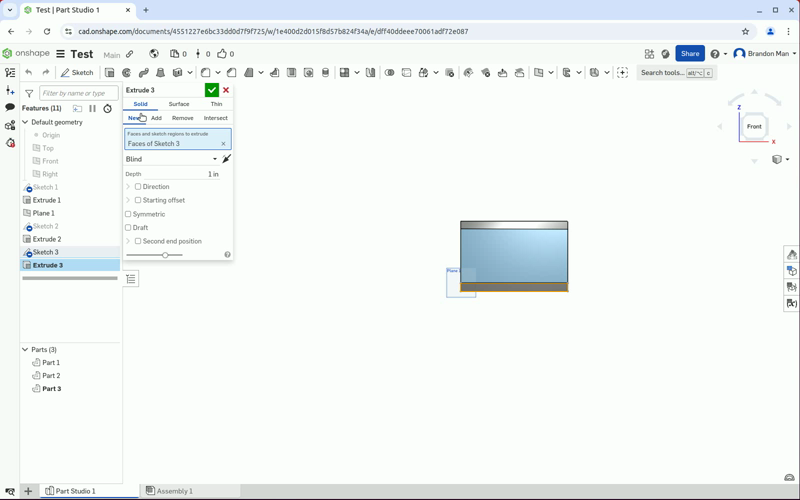
mouse_move(137, 120)
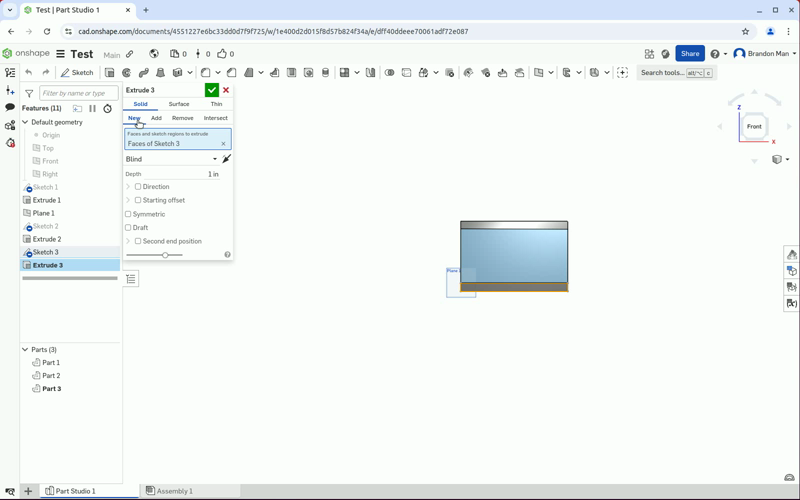
click(137, 120)
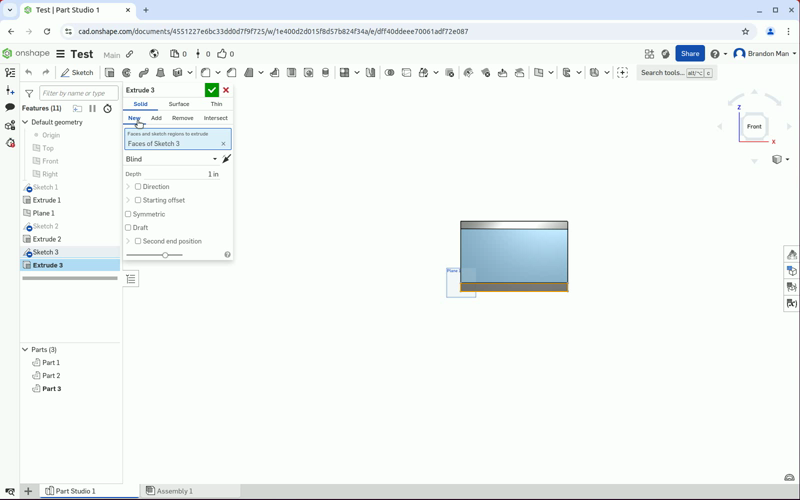
key(tab, 4)
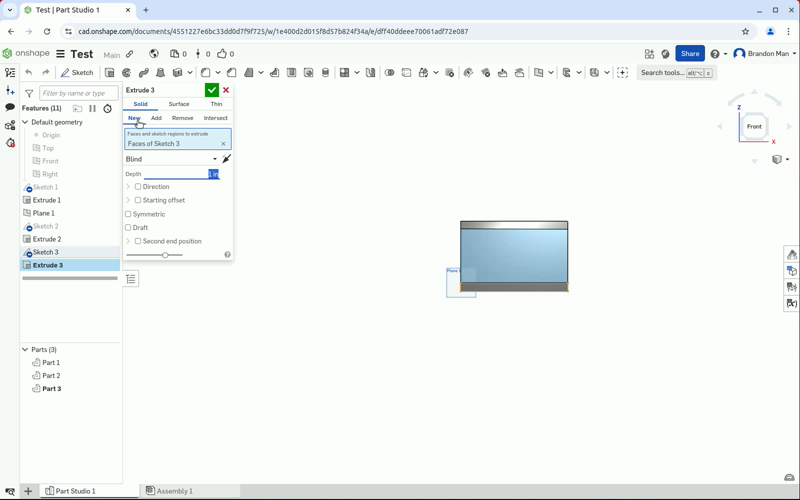
text(21.905)
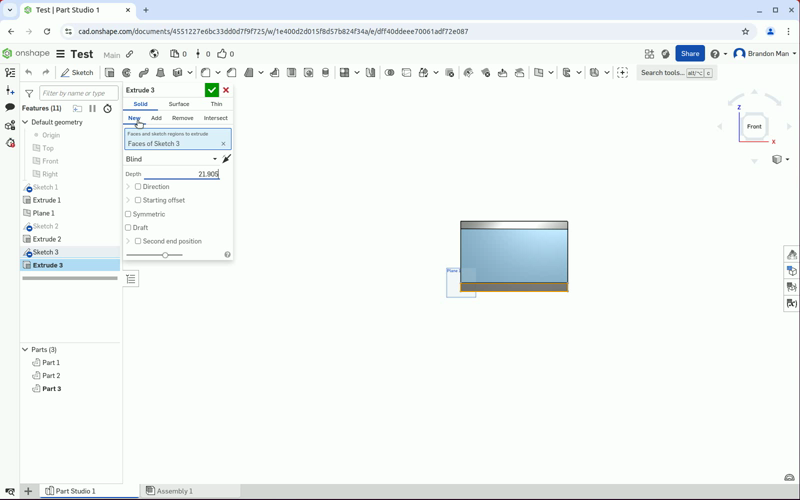
key(enter)
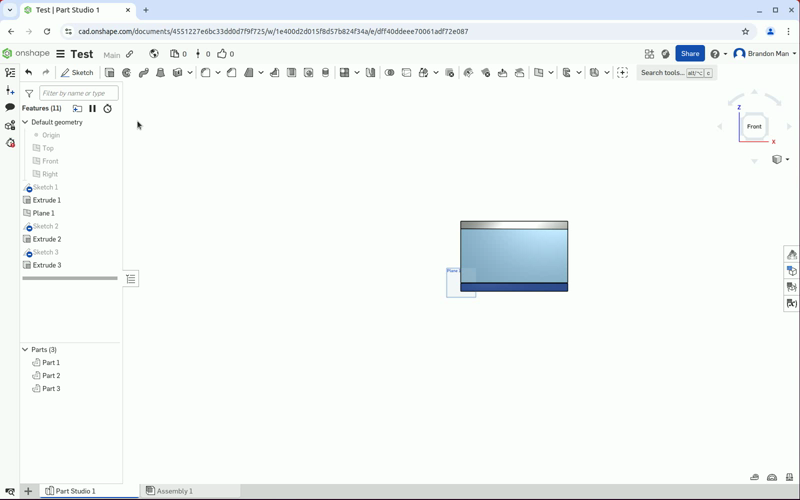
key(shift+h)
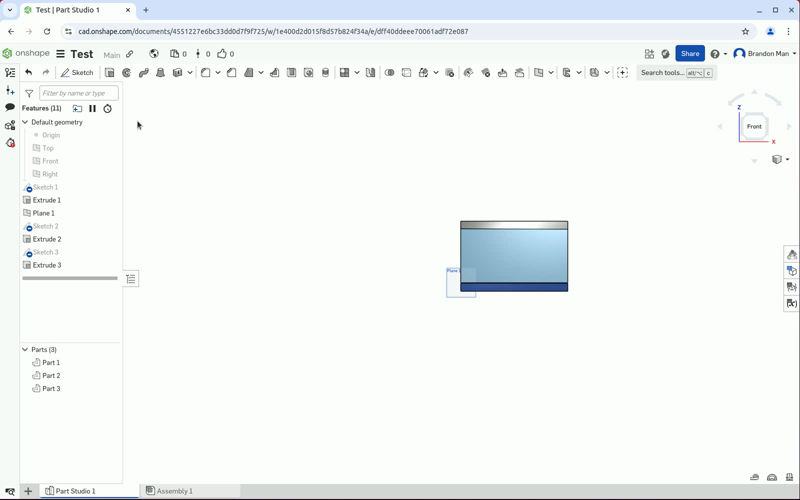
key(shift+h)
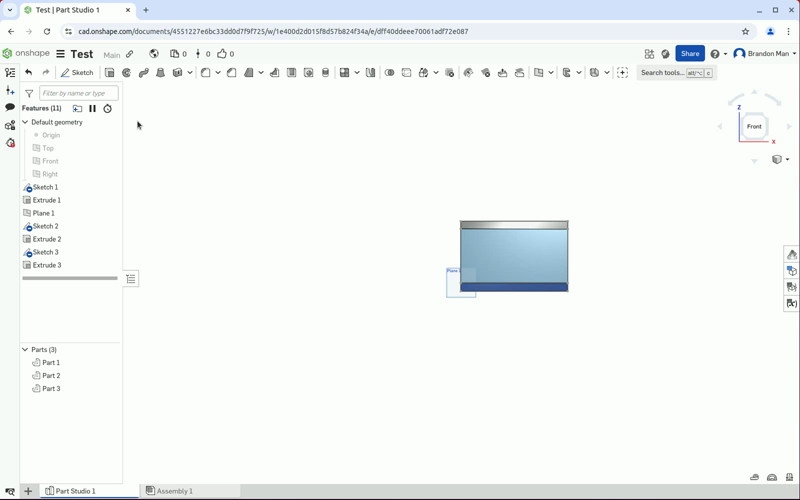
key(shift+7)
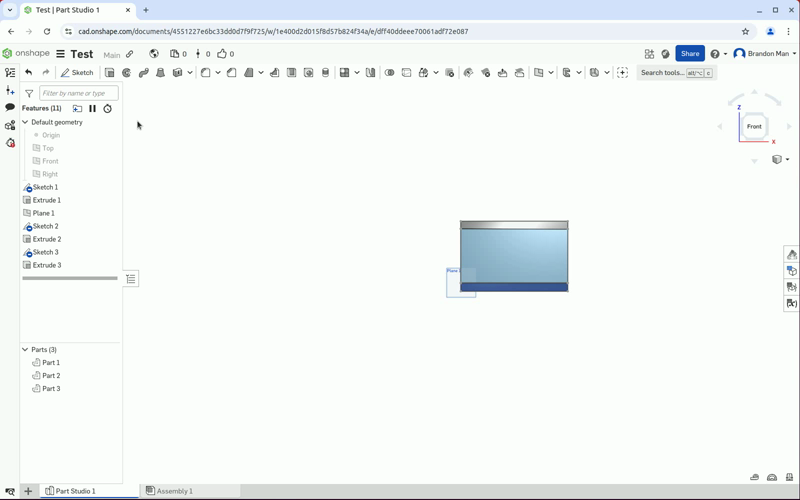
key(left, 2)
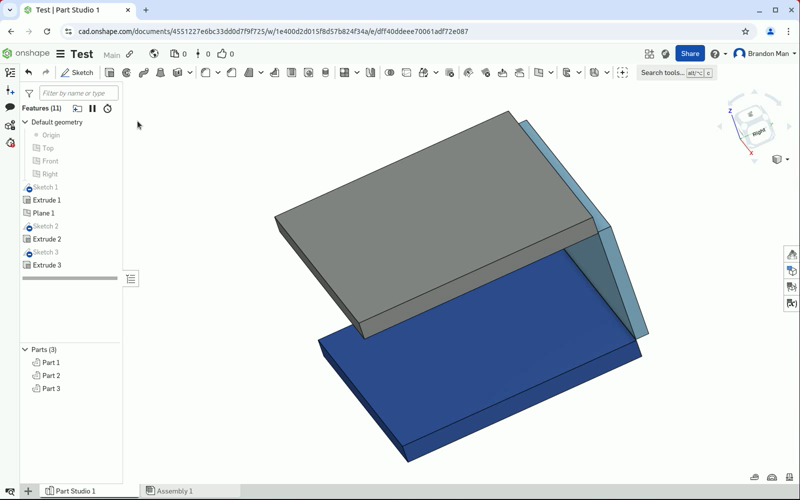
key(down, 2)
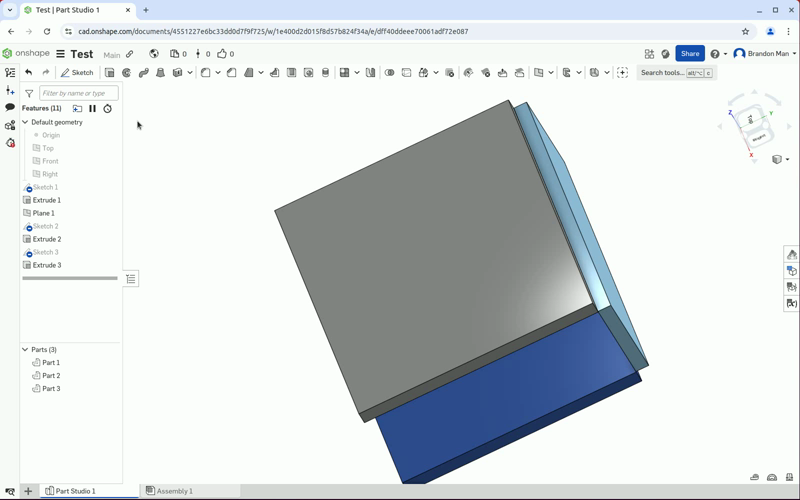
key(up, 2)
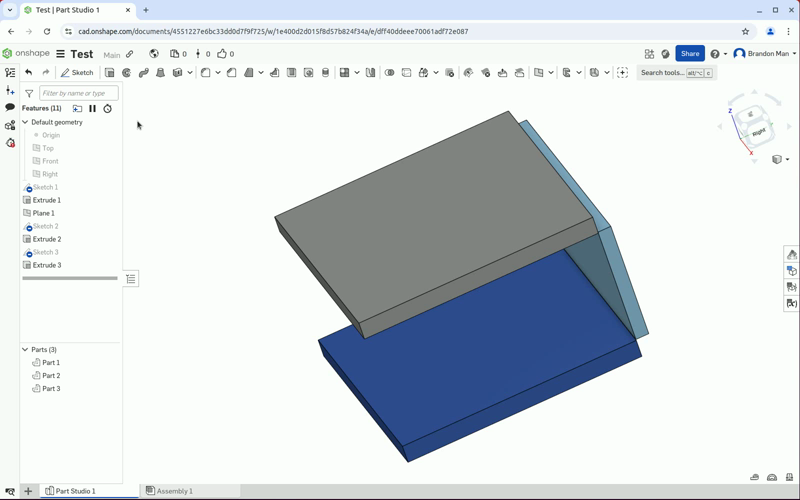
key(right, 2)
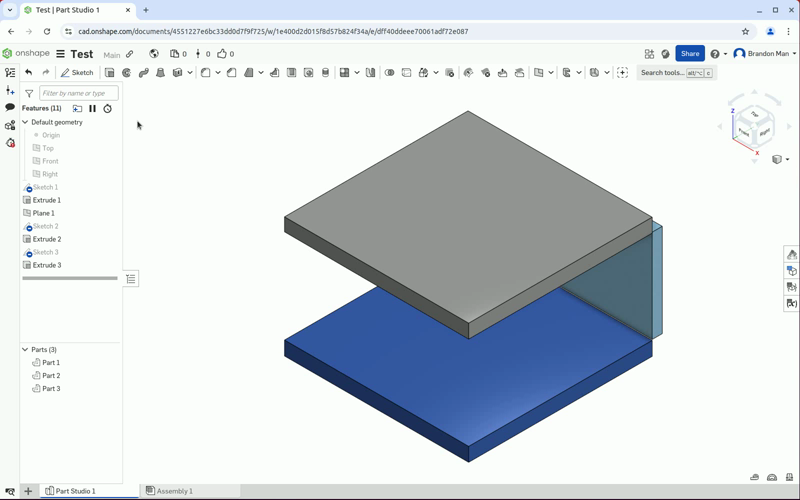
mouse_move(73, 189)
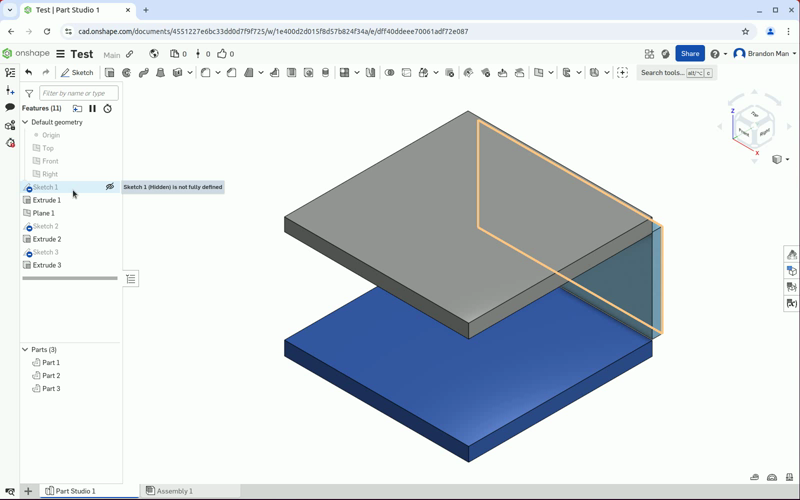
click(73, 189)